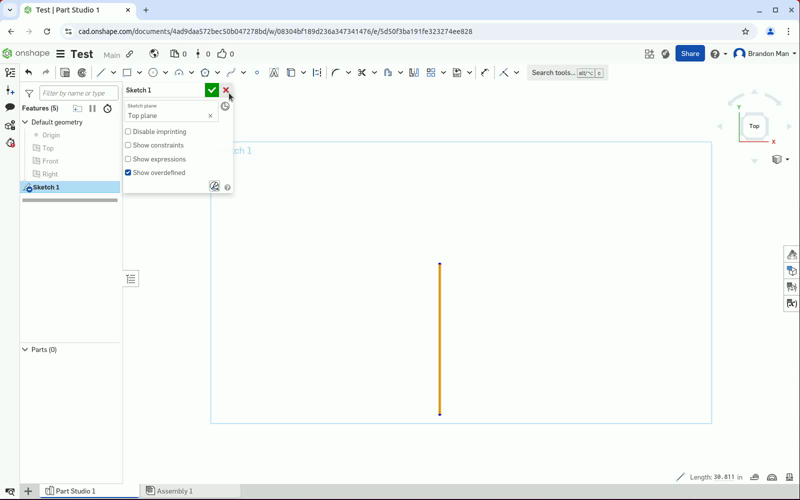
key(shift+h)
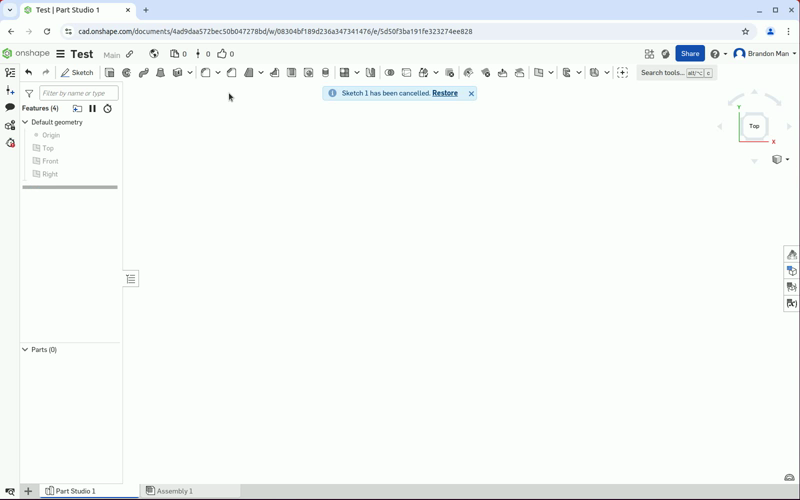
mouse_move(73, 352)
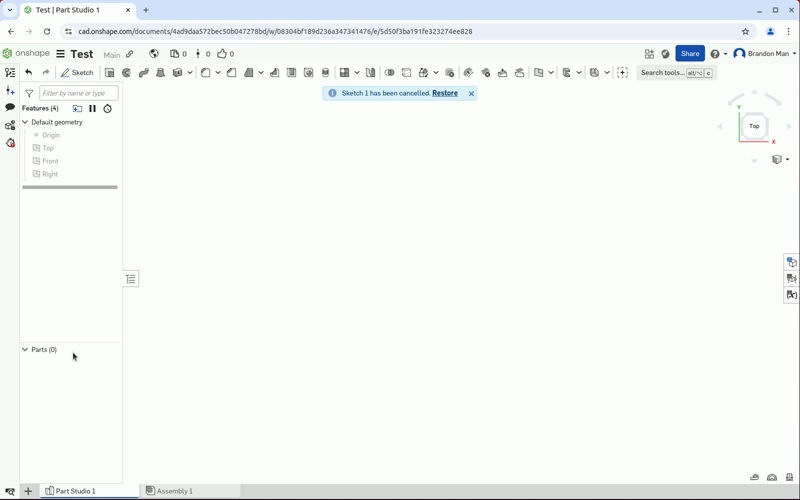
key(y)
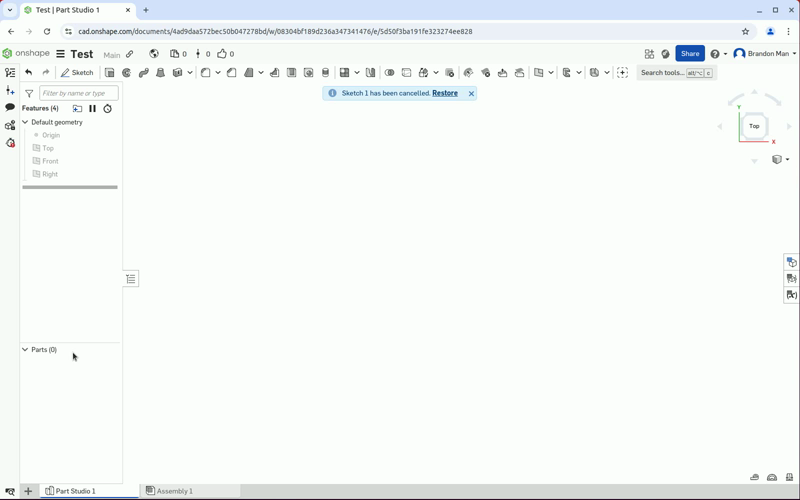
key(shift+p)
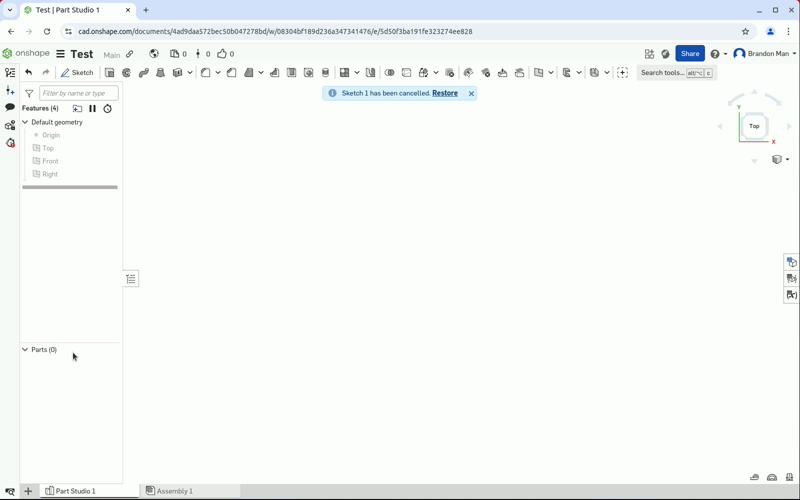
key(space)
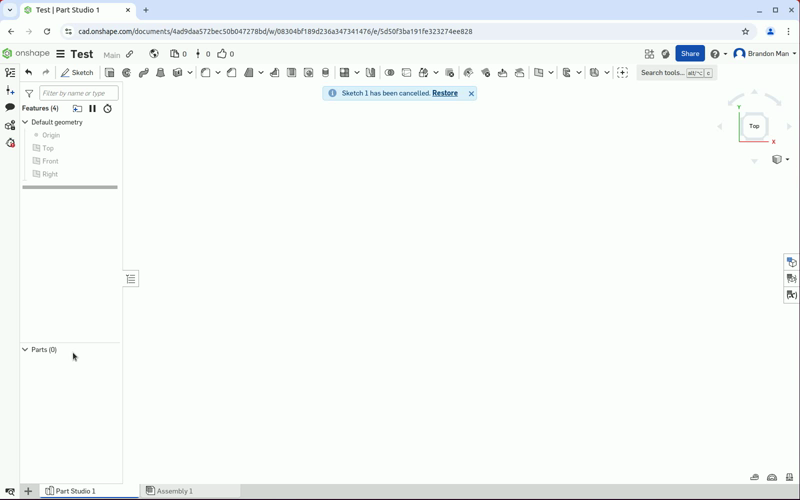
key_down(shift)
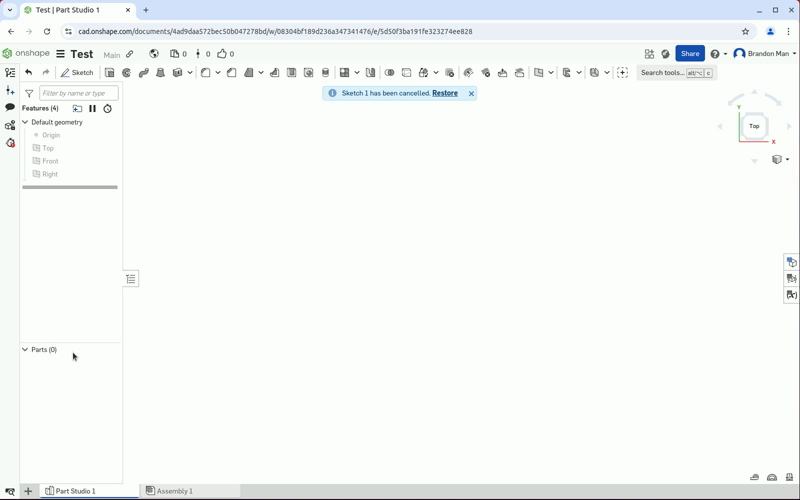
key(up)
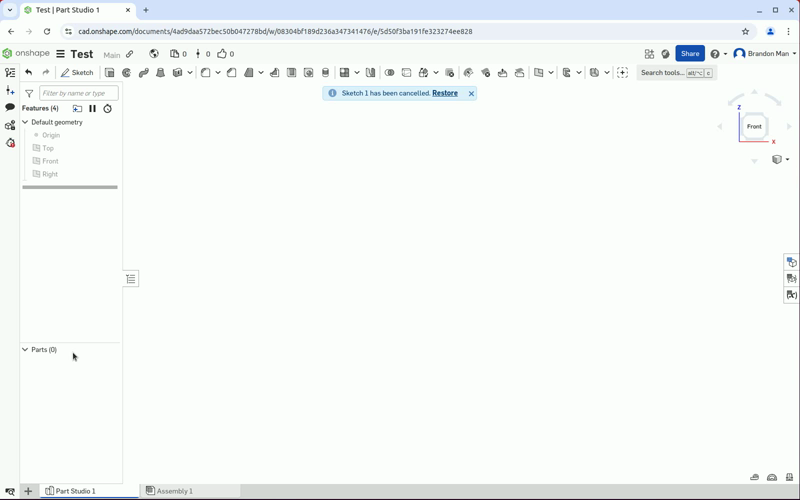
key_up(shift)
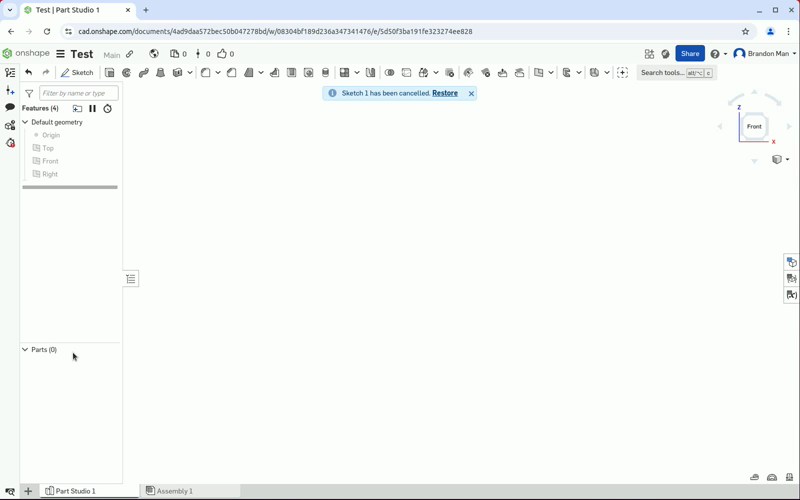
mouse_move(73, 352)
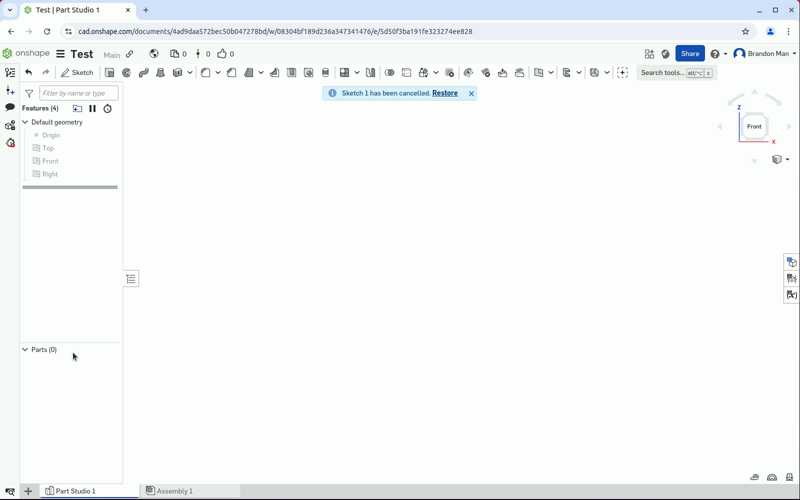
key(shift+y)
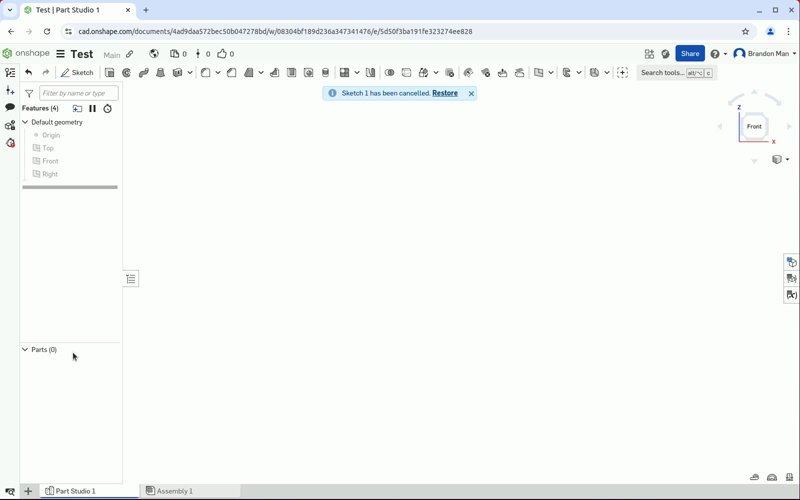
key(shift+s)
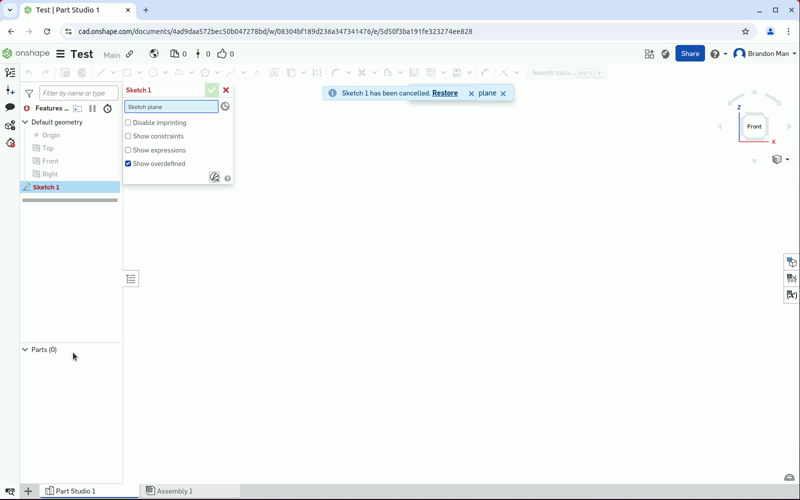
mouse_move(73, 163)
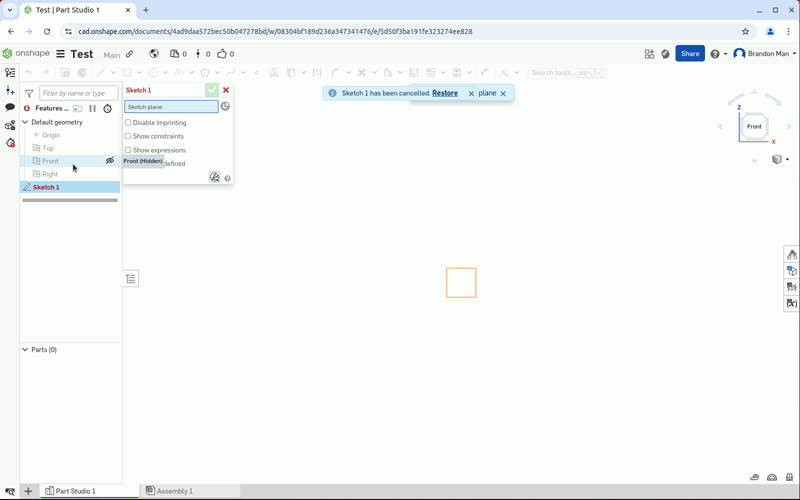
click(73, 163)
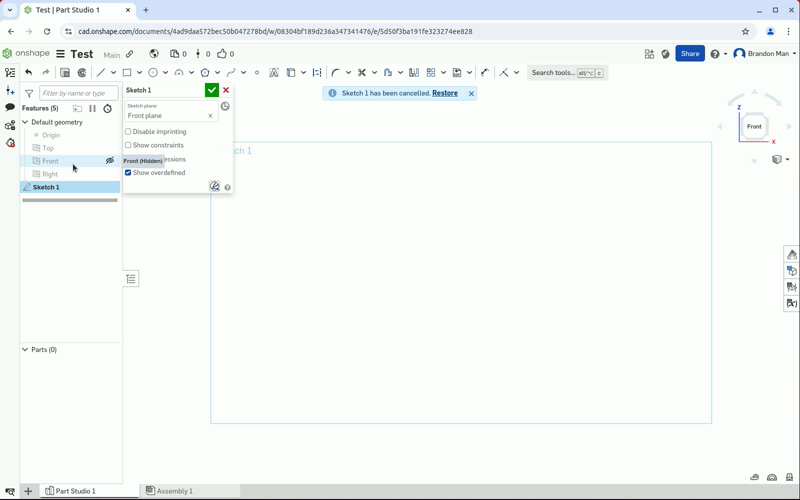
mouse_move(73, 352)
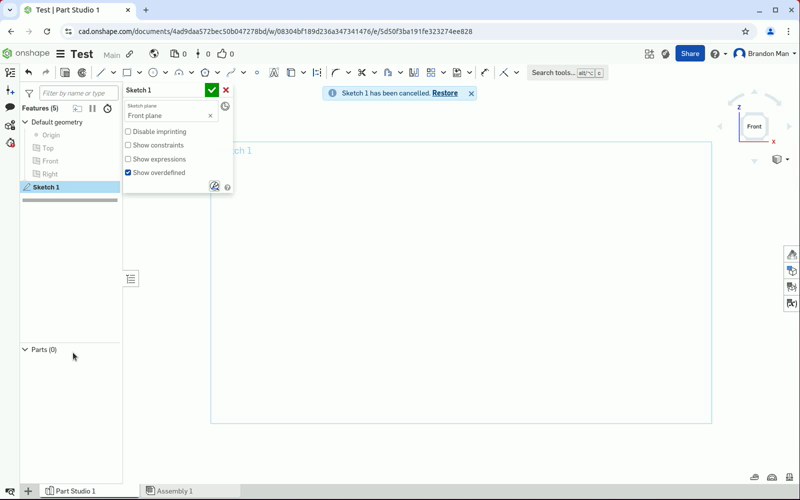
key(y)
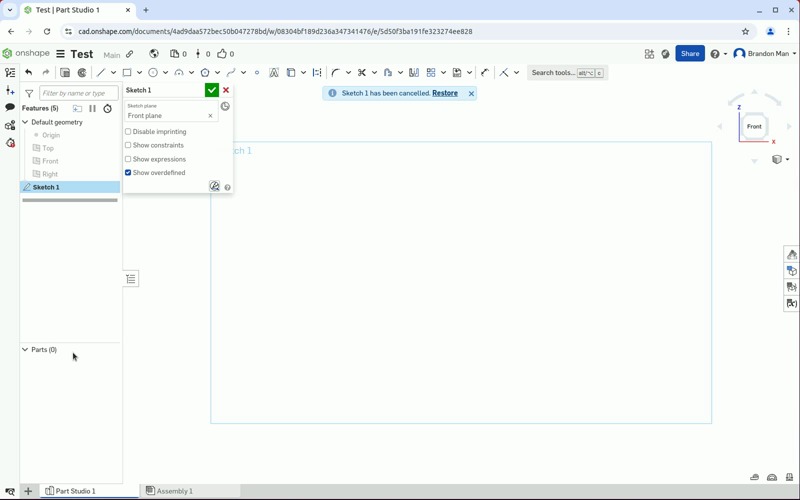
key(l)
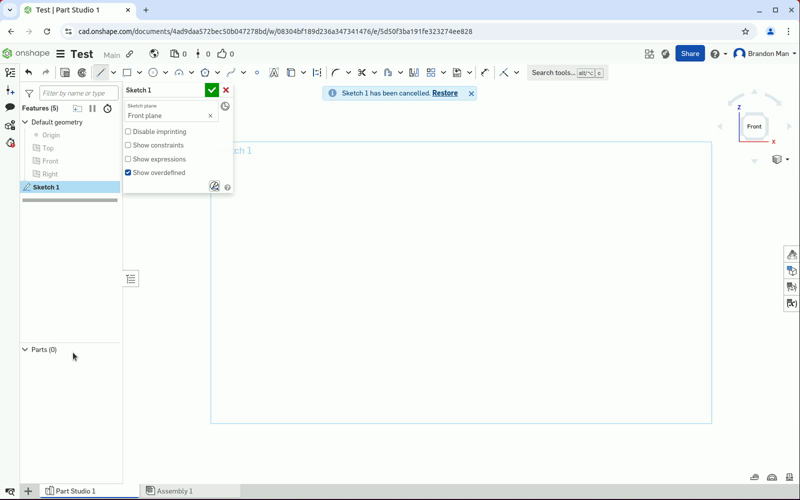
key_down(shift)
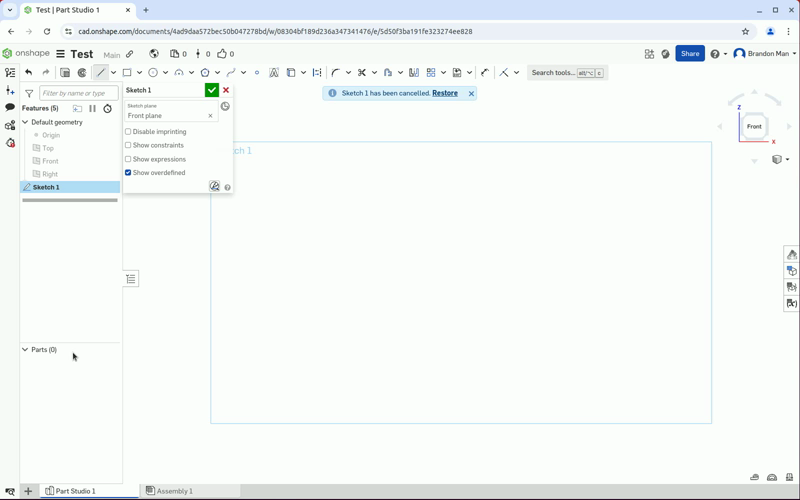
mouse_move(451, 311)
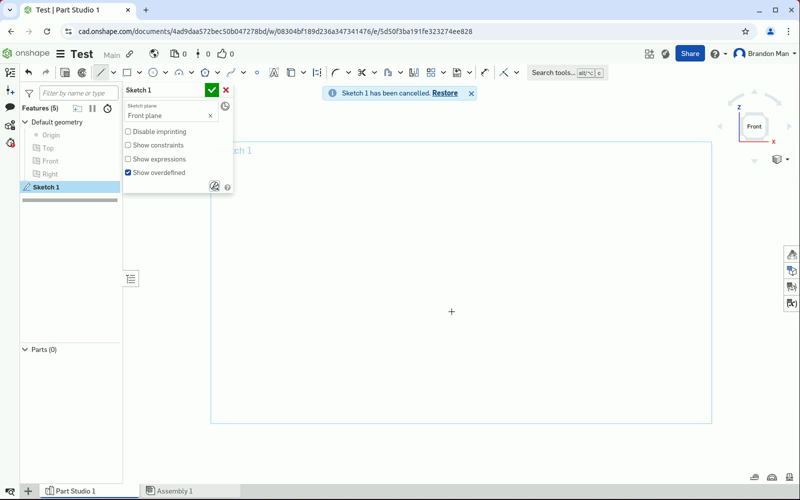
click(451, 311)
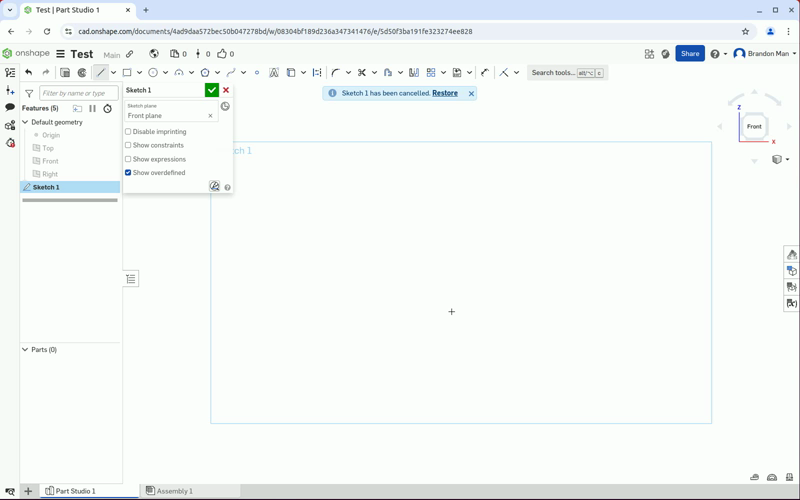
key_up(shift)
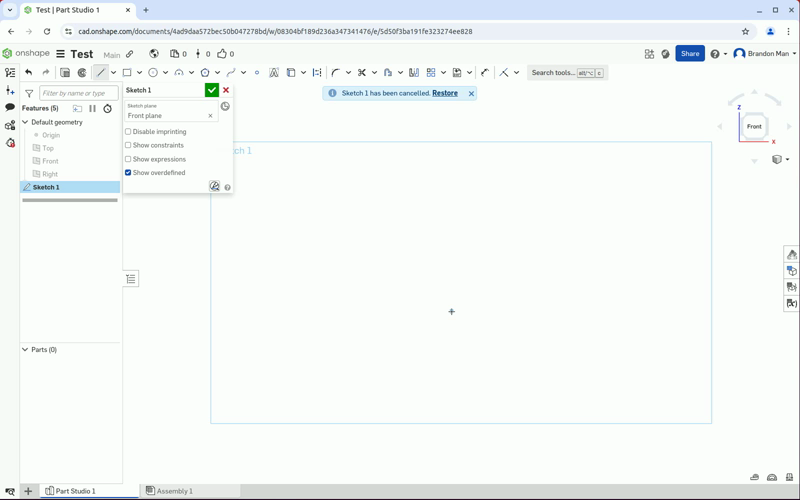
key_down(shift)
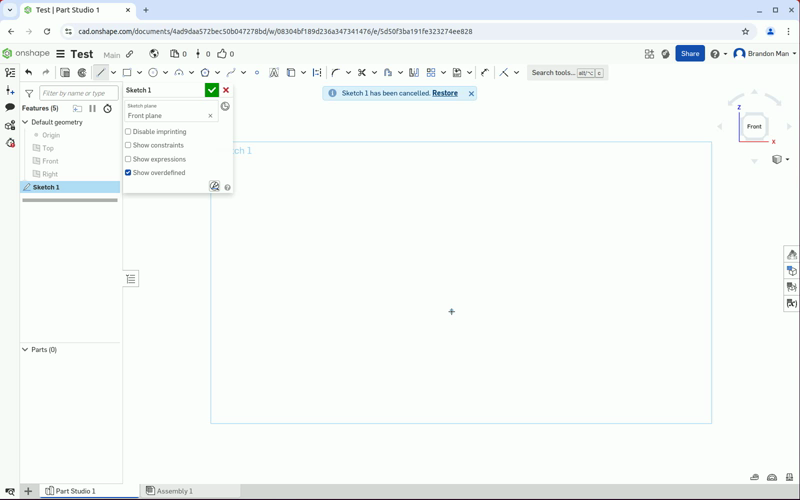
mouse_move(539, 310)
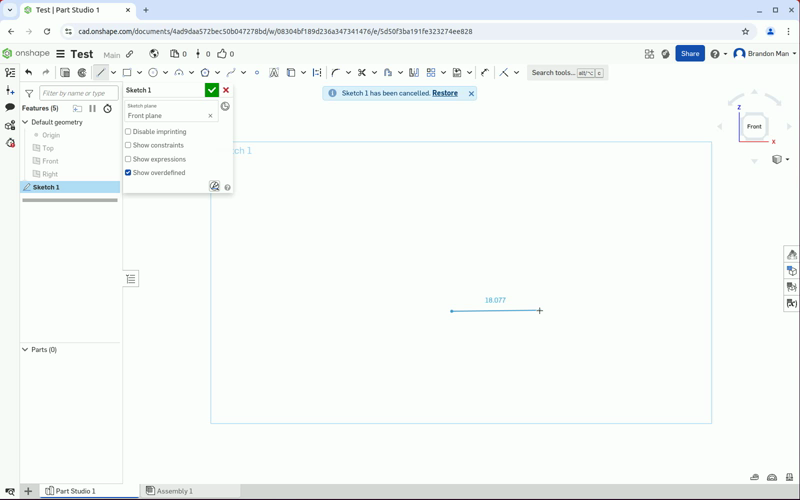
click(539, 310)
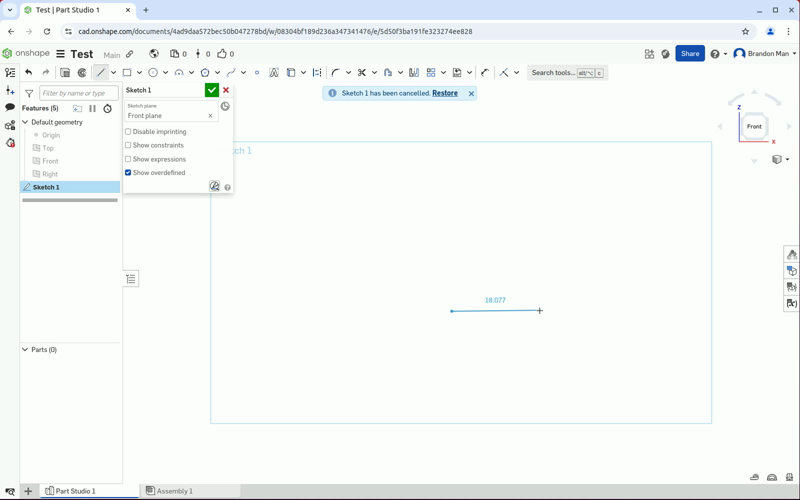
key_up(shift)
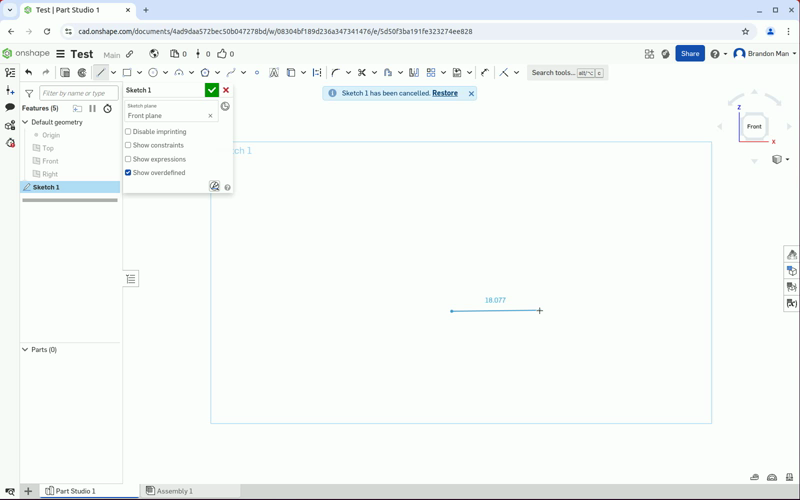
key_down(shift)
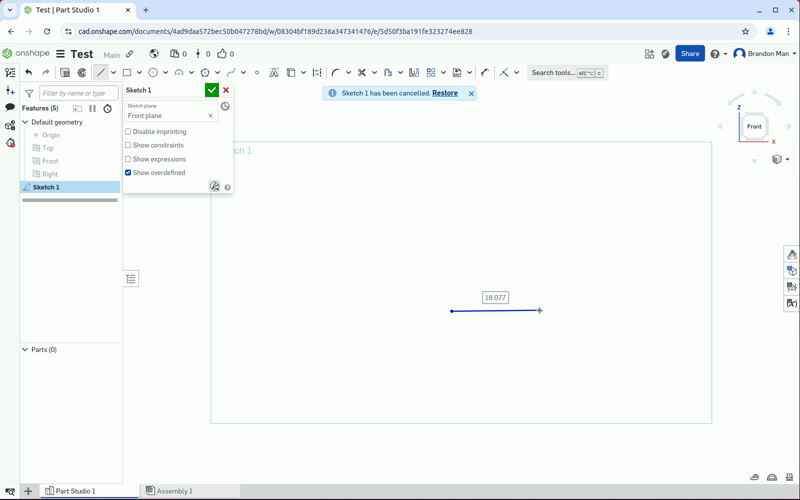
mouse_move(569, 310)
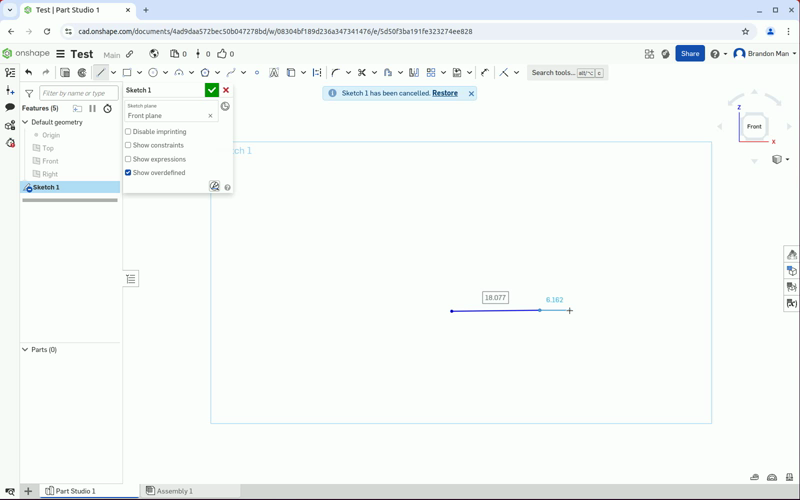
mouse_move(539, 297)
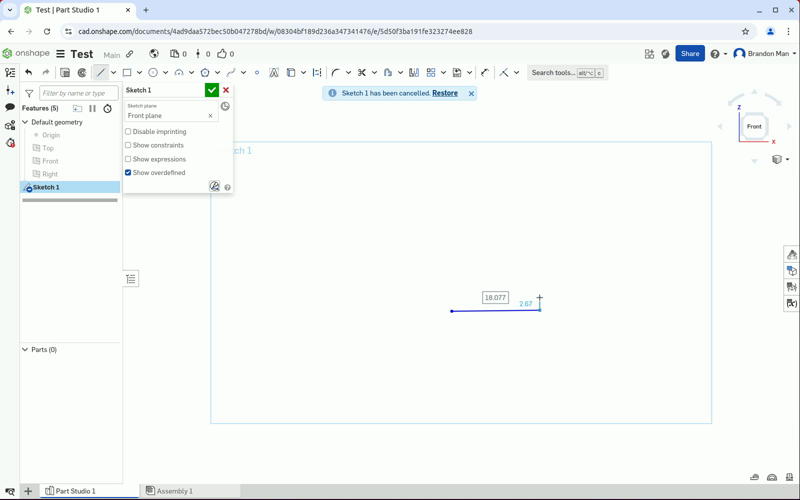
click(539, 297)
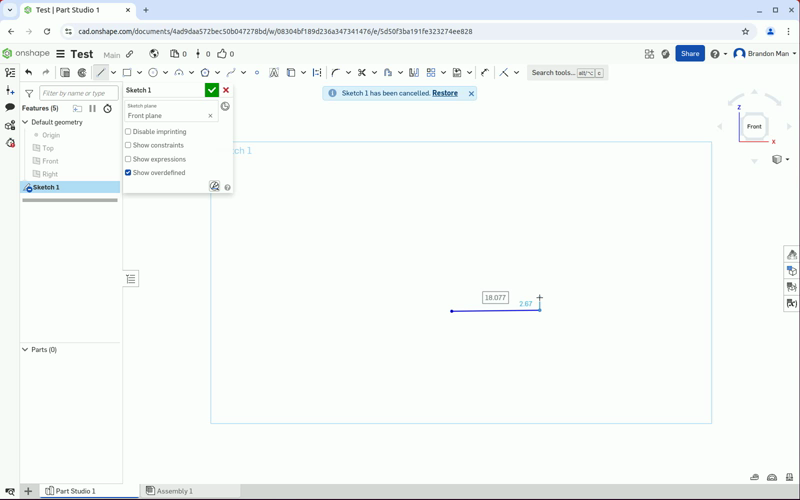
key_up(shift)
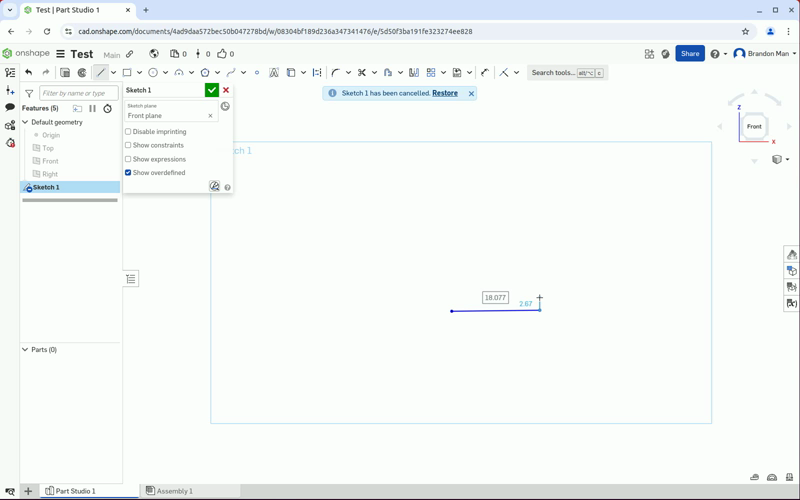
key_down(shift)
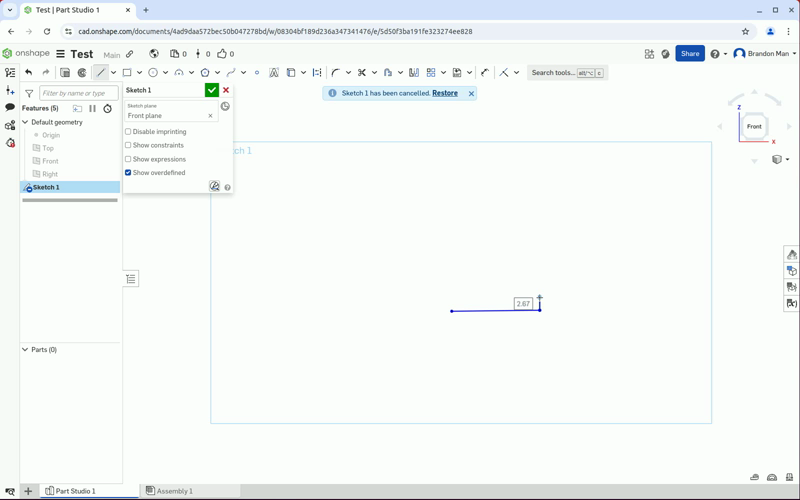
mouse_move(569, 297)
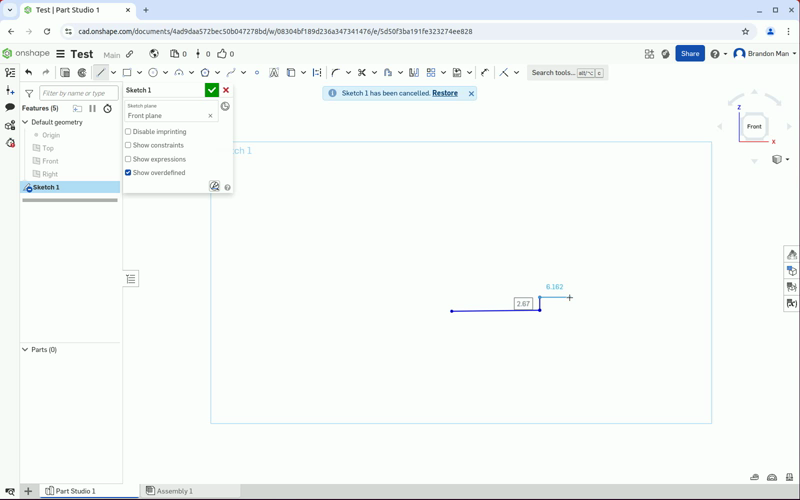
mouse_move(505, 297)
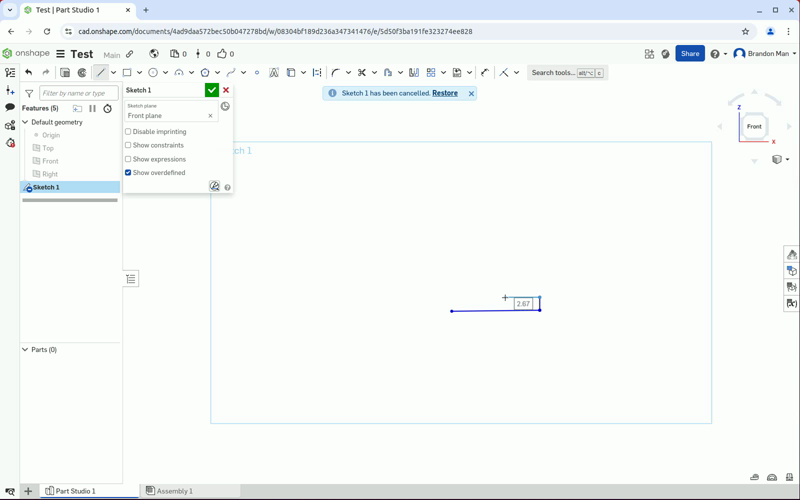
click(505, 297)
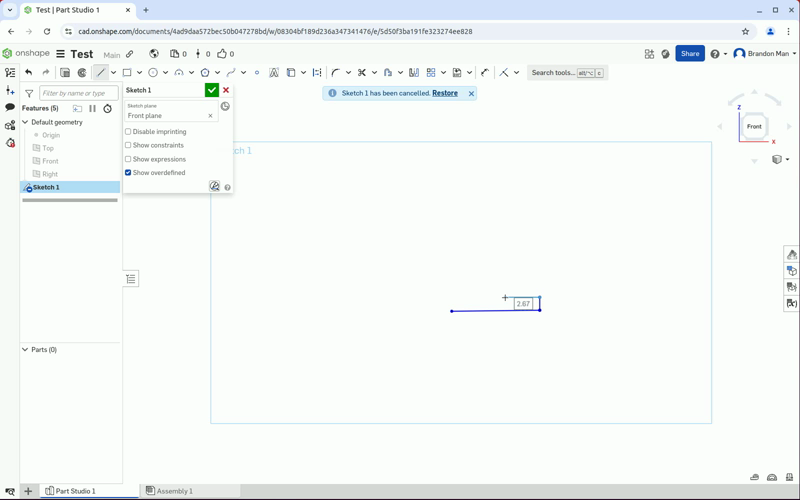
key_up(shift)
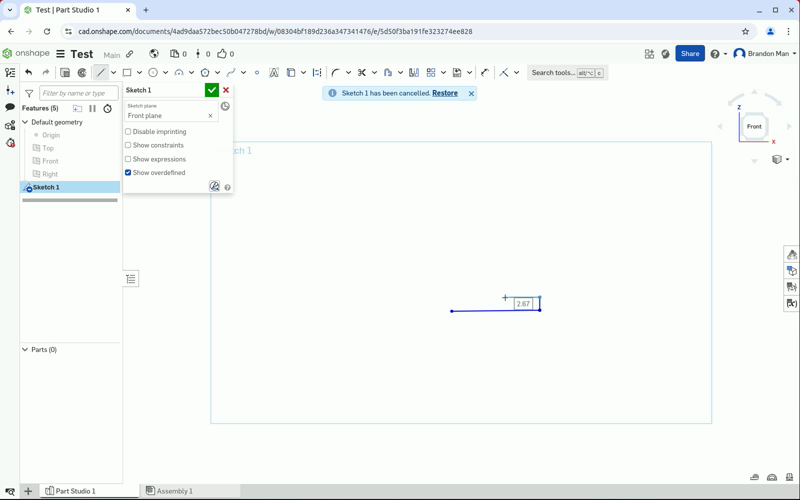
key_down(shift)
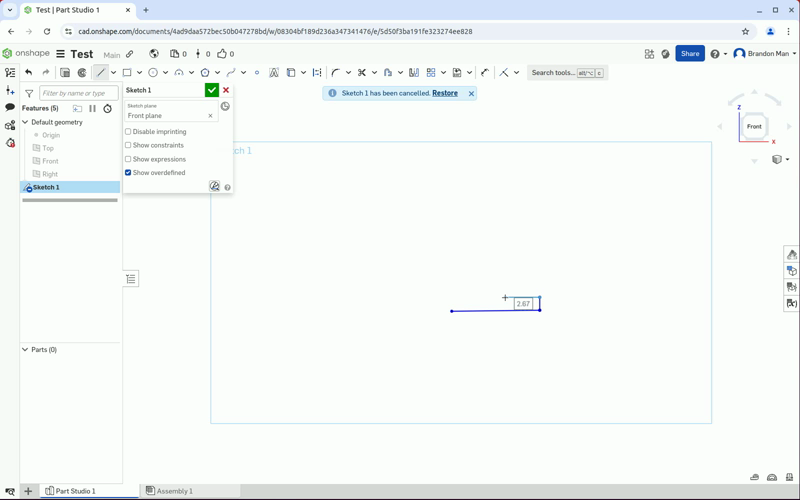
mouse_move(535, 297)
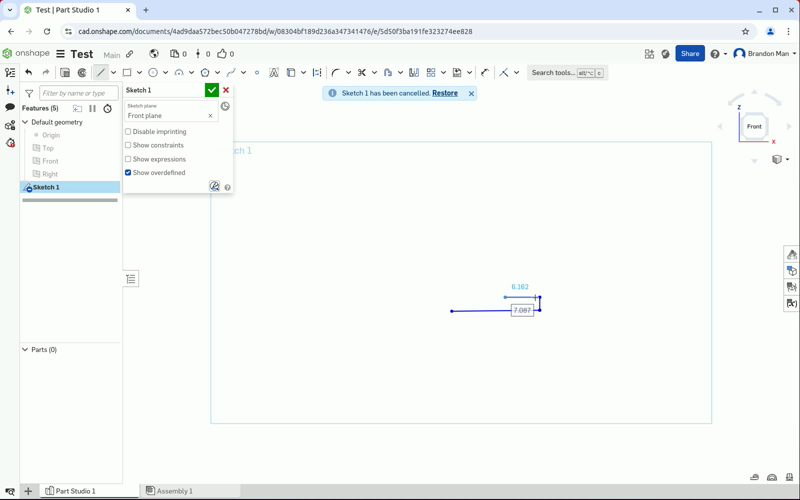
mouse_move(505, 263)
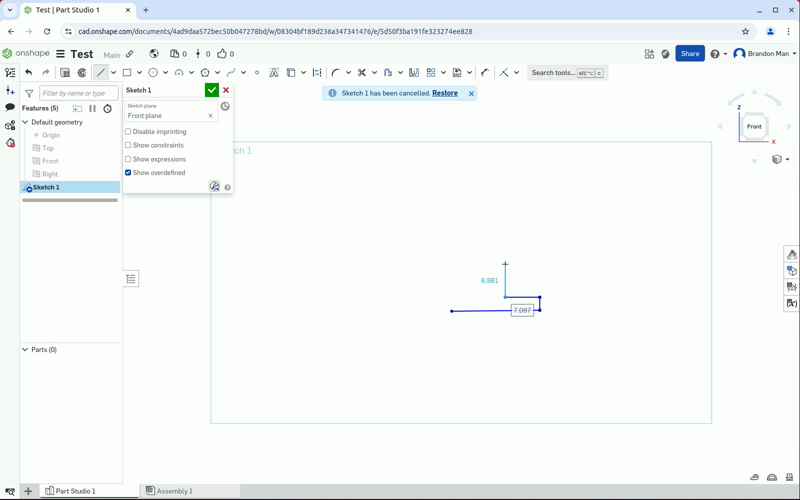
click(505, 263)
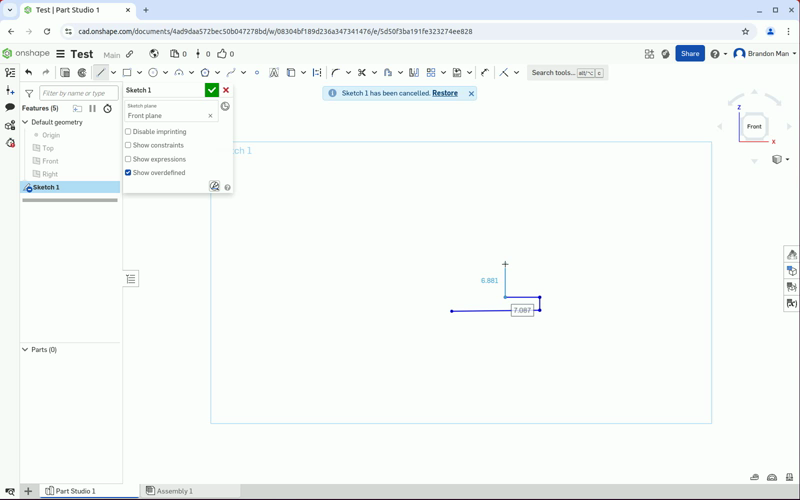
key_up(shift)
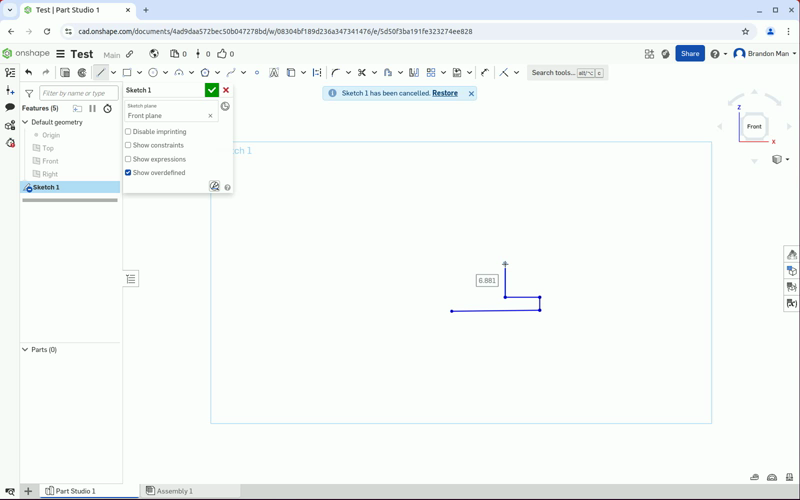
key_down(shift)
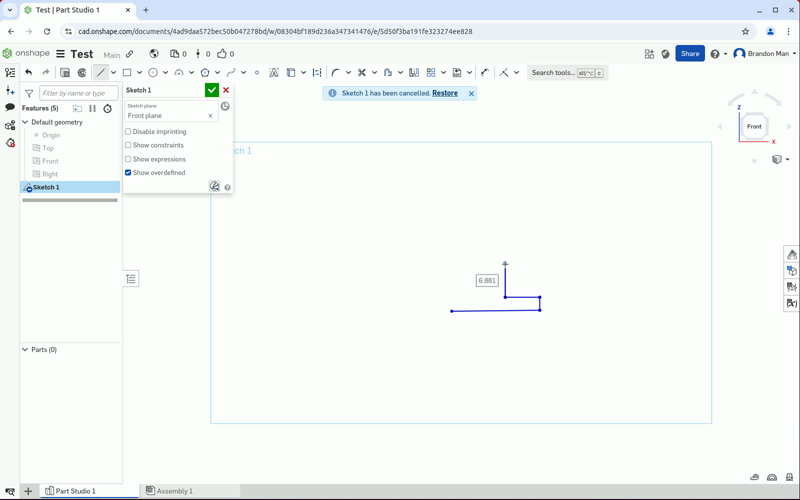
mouse_move(535, 263)
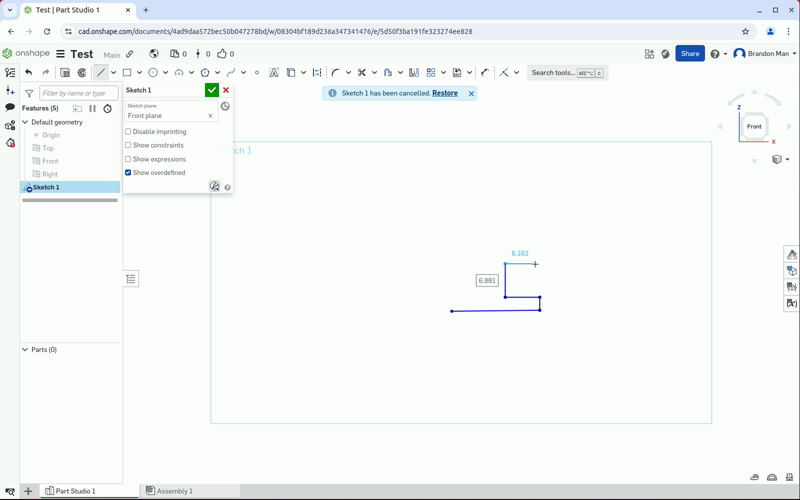
mouse_move(492, 263)
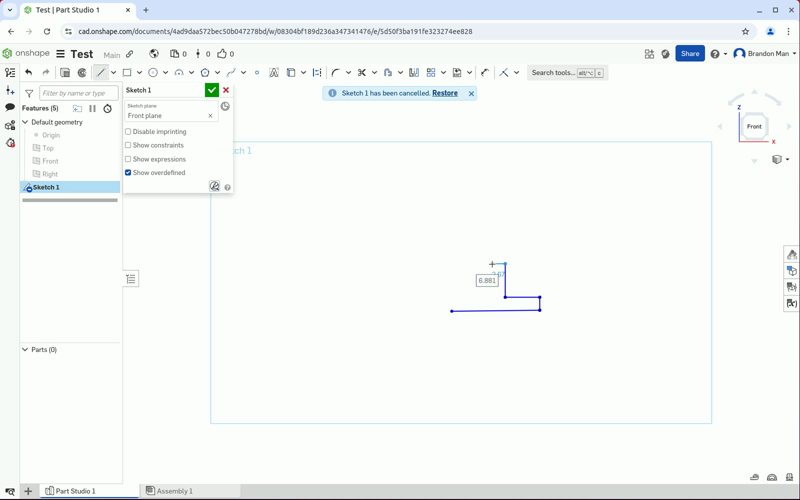
click(492, 263)
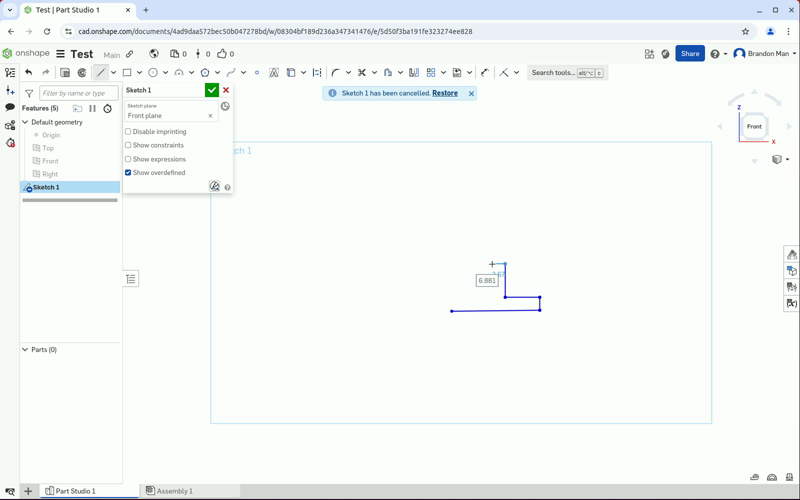
key_up(shift)
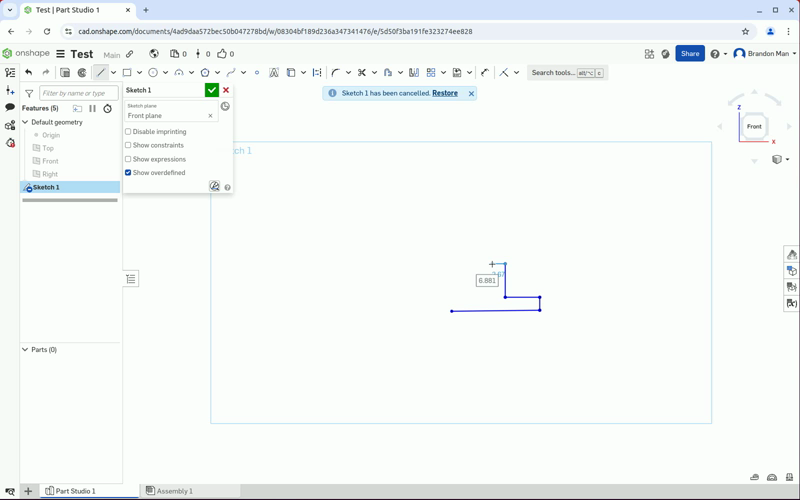
key_down(shift)
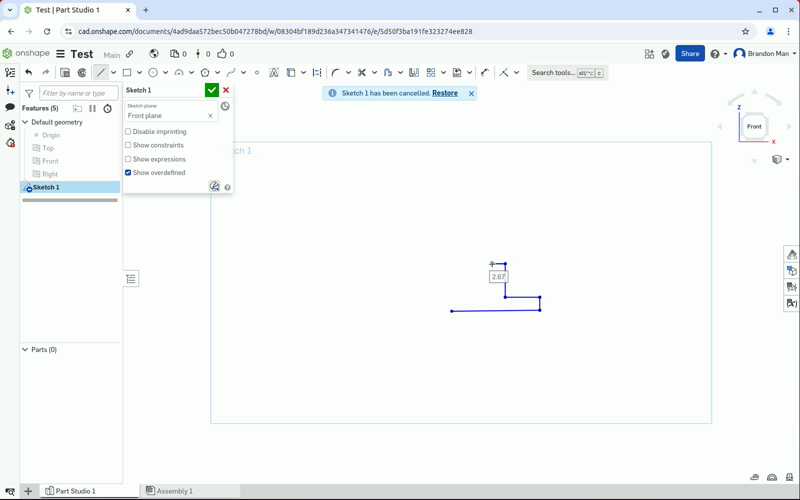
mouse_move(522, 263)
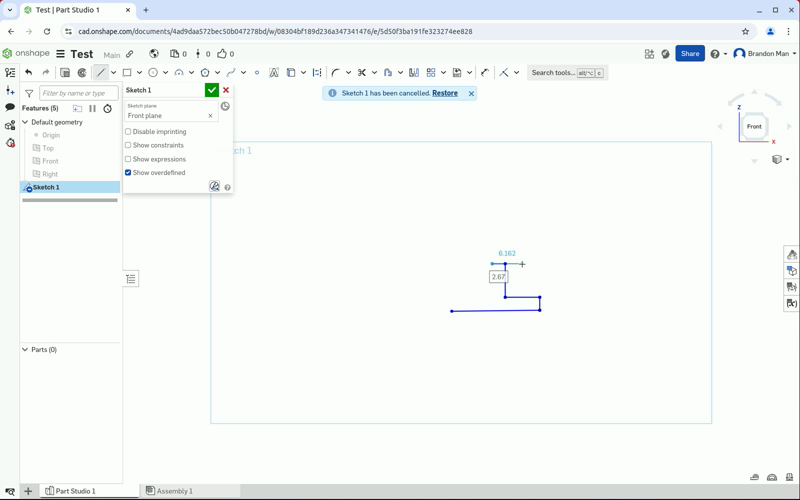
mouse_move(492, 290)
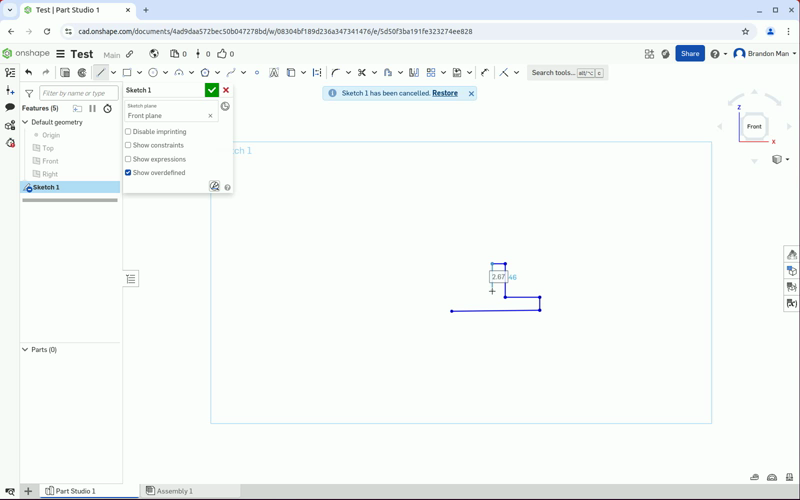
click(492, 290)
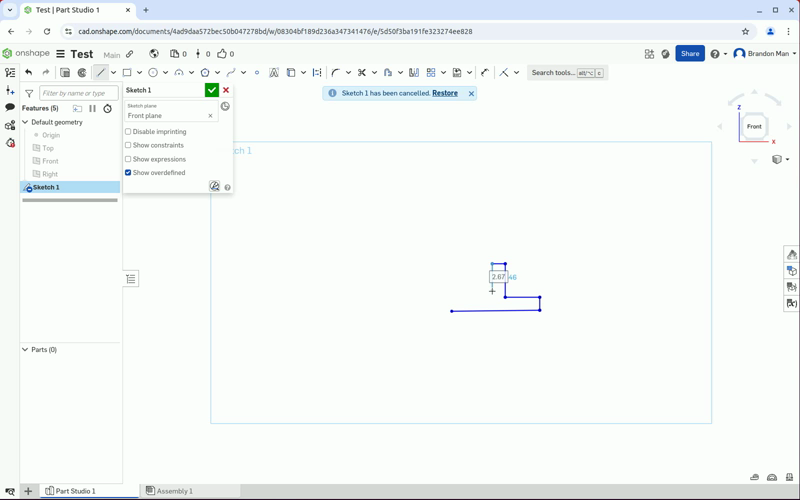
key_up(shift)
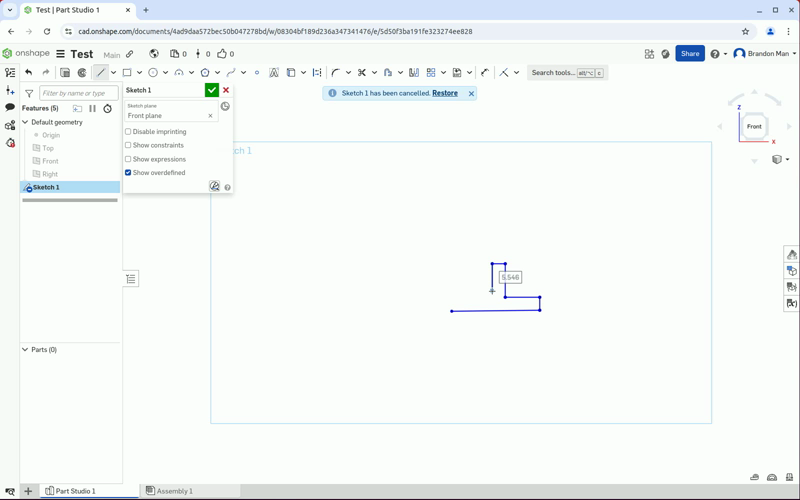
key_down(shift)
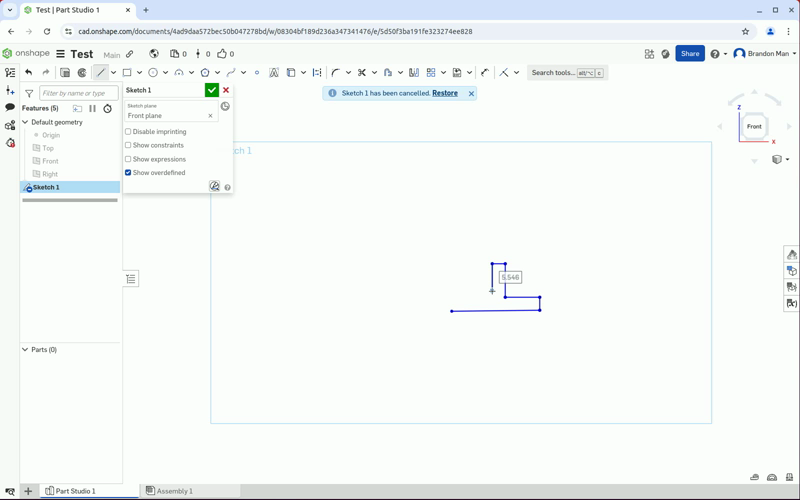
mouse_move(522, 290)
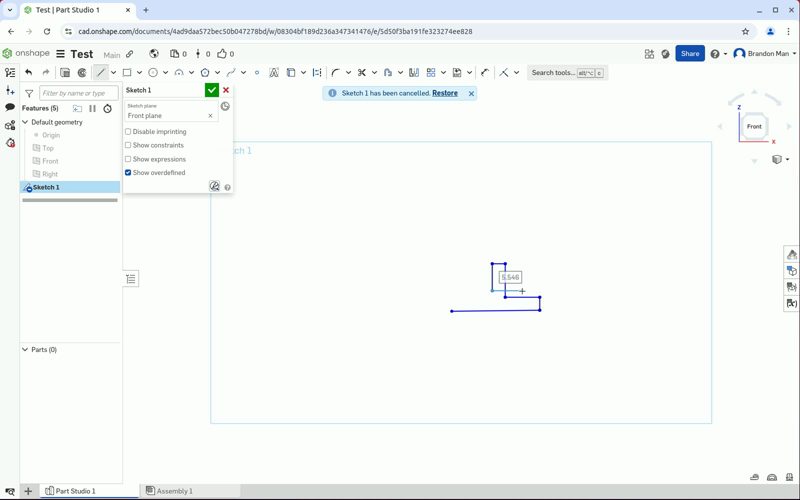
mouse_move(466, 290)
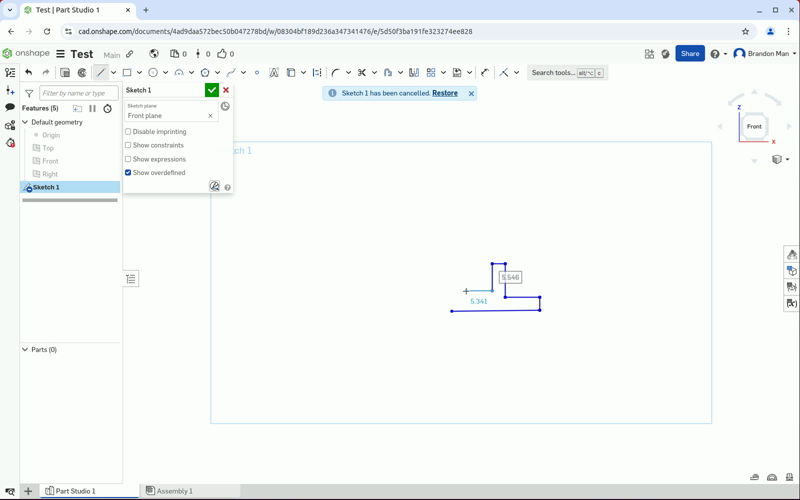
click(466, 290)
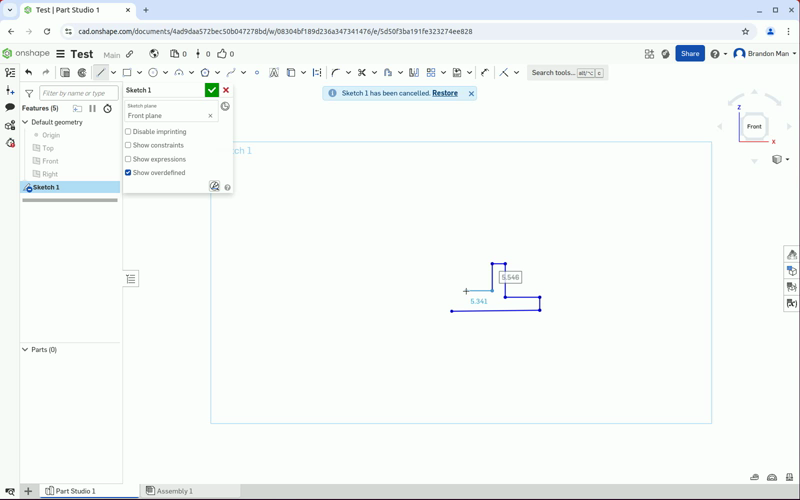
key_up(shift)
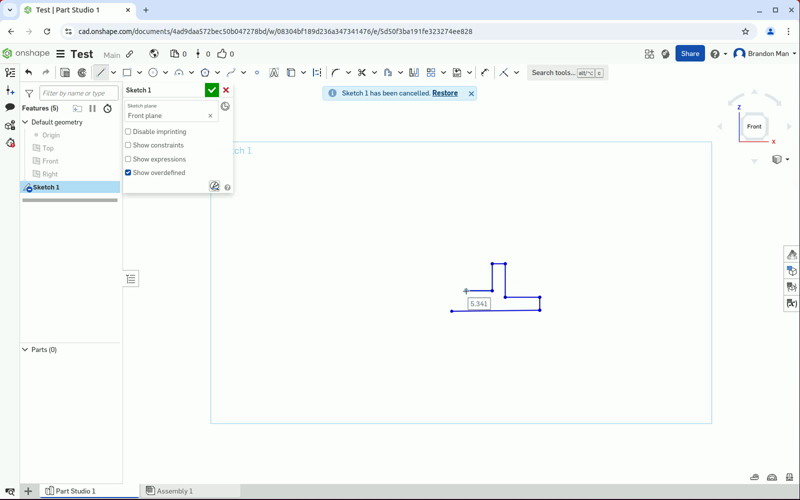
key_down(shift)
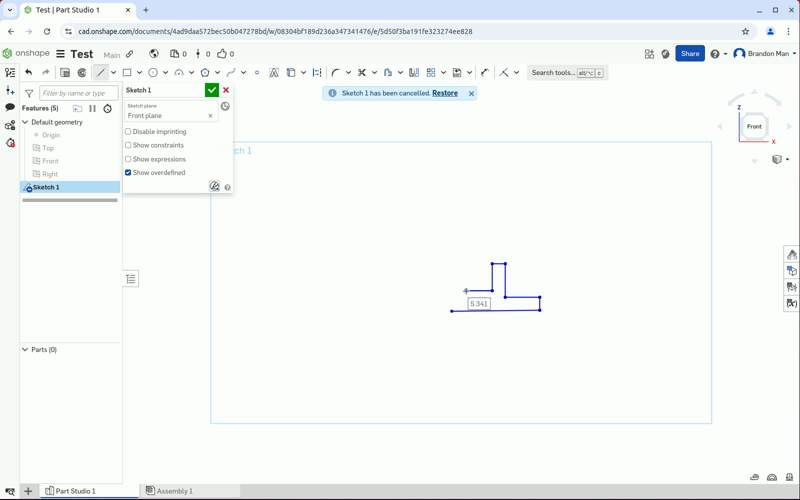
mouse_move(496, 290)
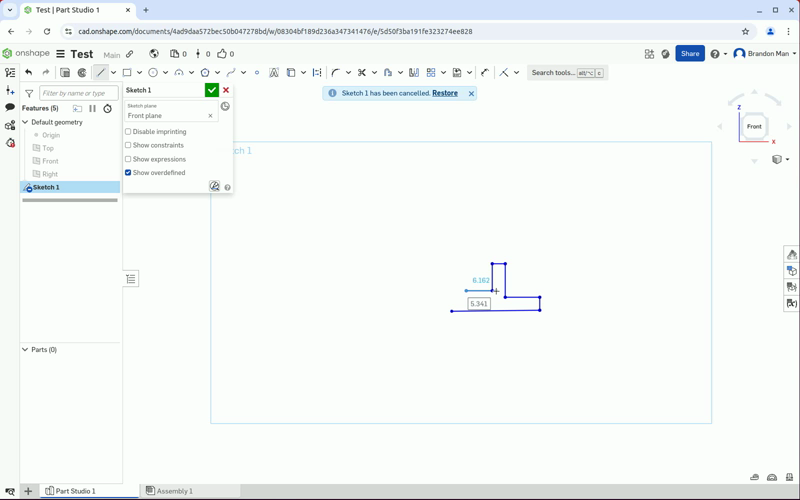
mouse_move(466, 263)
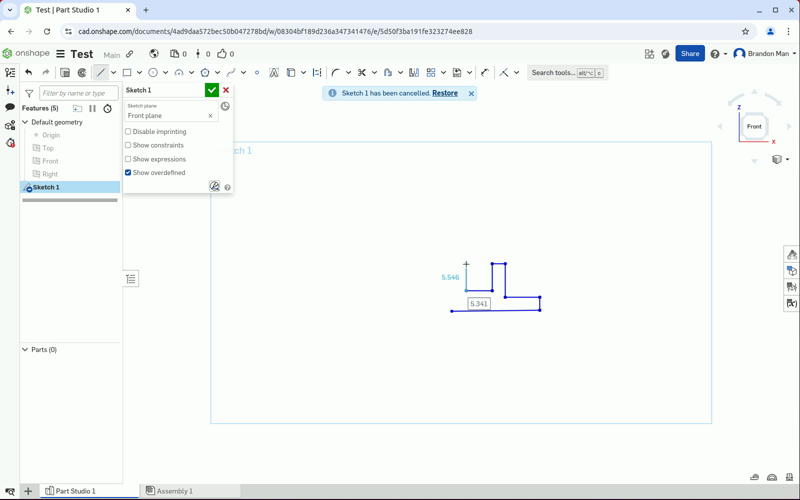
click(466, 263)
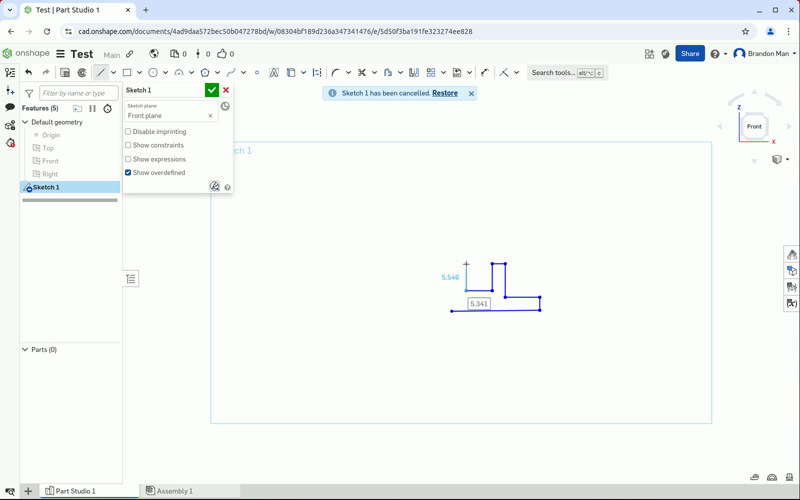
key_up(shift)
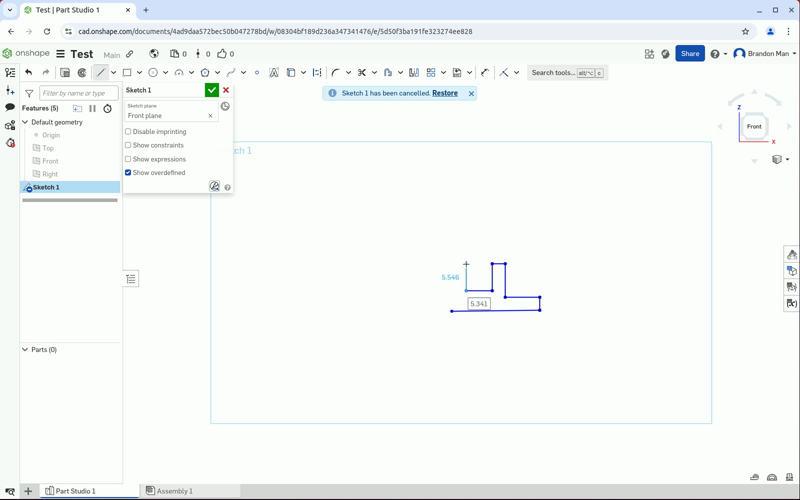
key_down(shift)
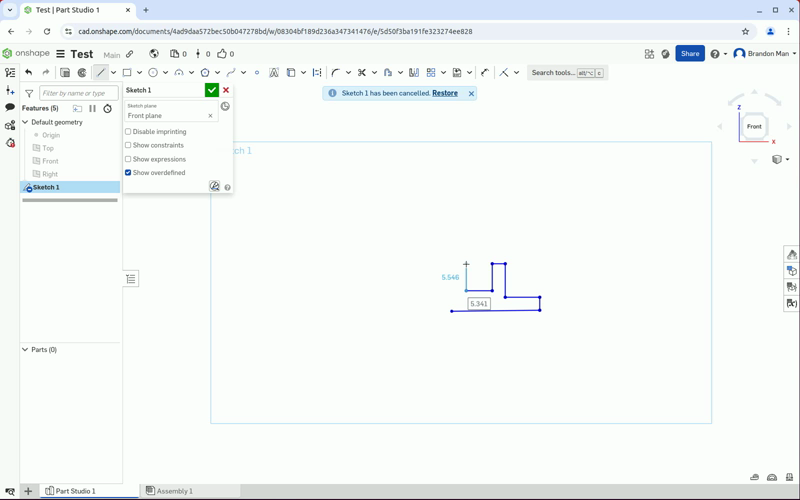
mouse_move(496, 263)
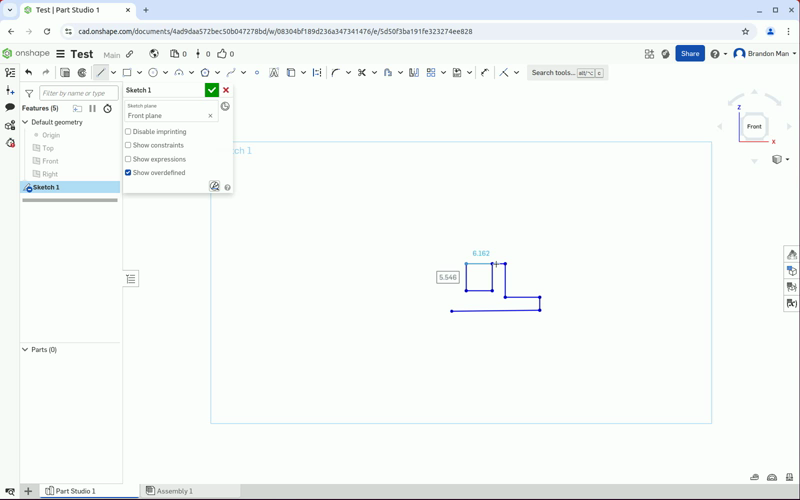
mouse_move(451, 263)
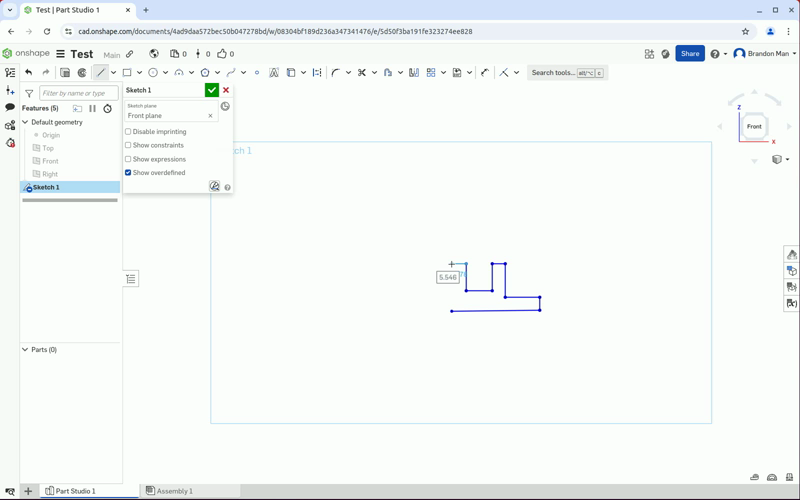
click(451, 263)
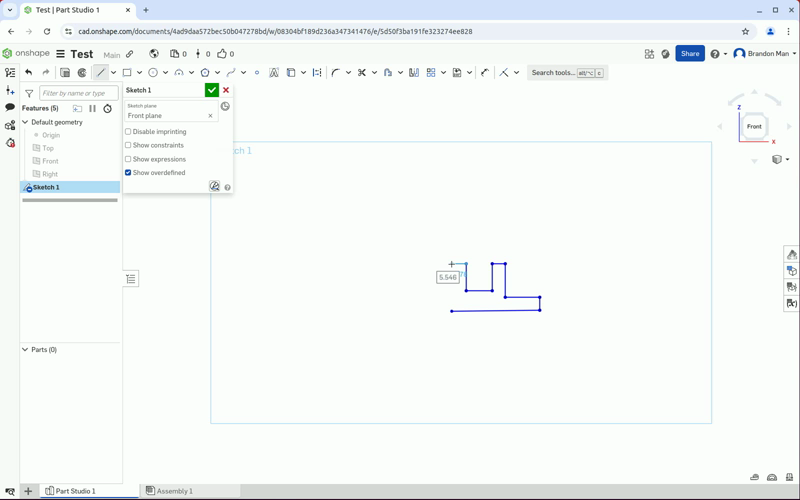
key_up(shift)
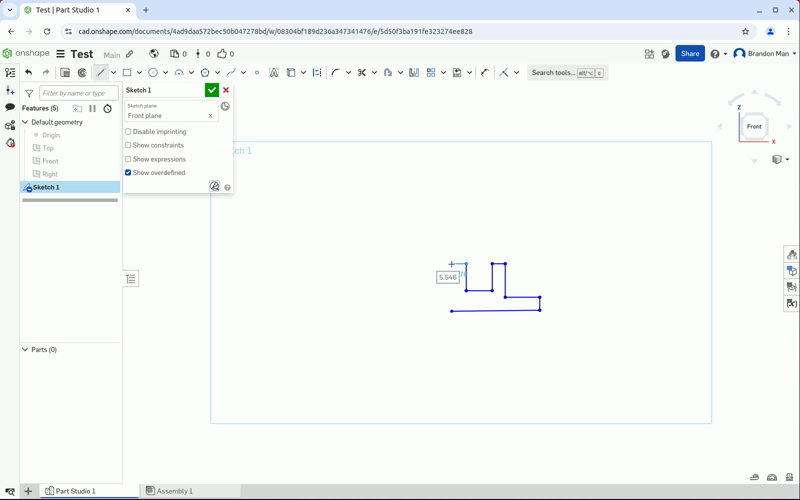
mouse_move(481, 263)
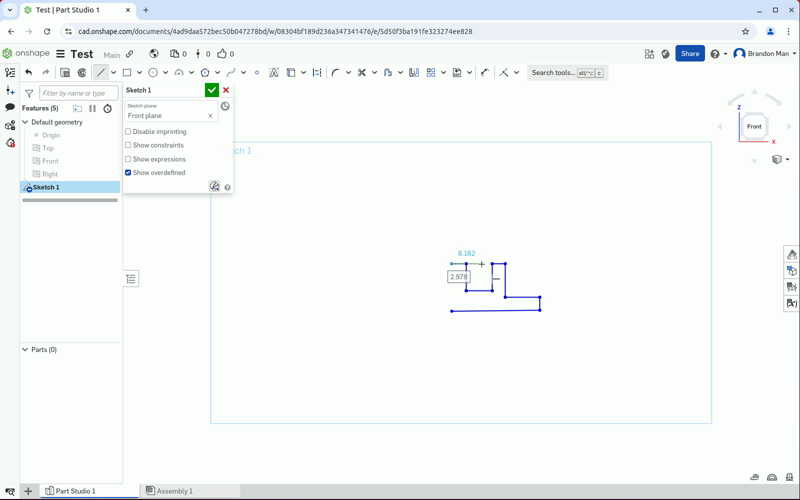
key_down(shift)
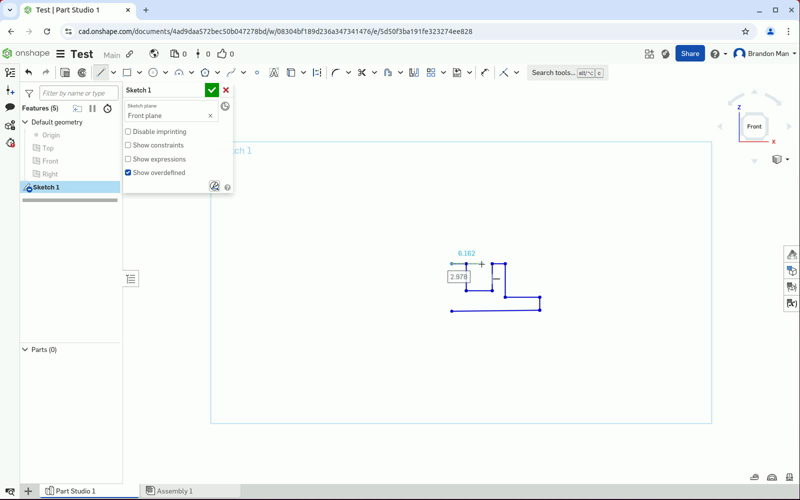
mouse_move(451, 311)
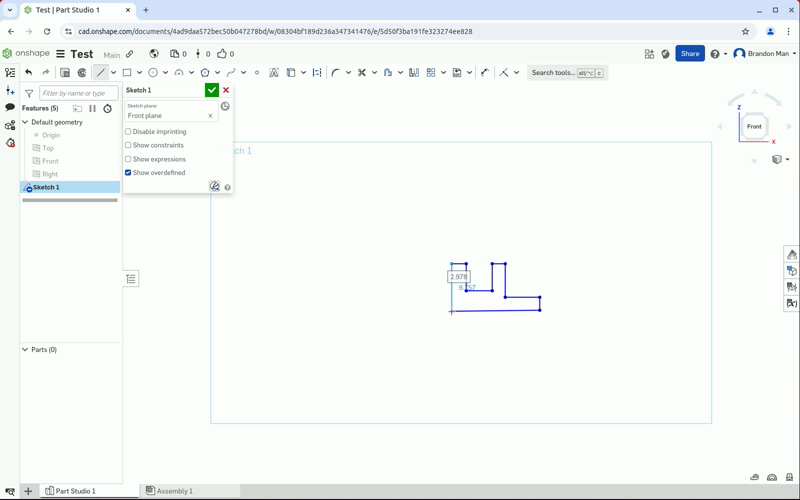
key_up(shift)
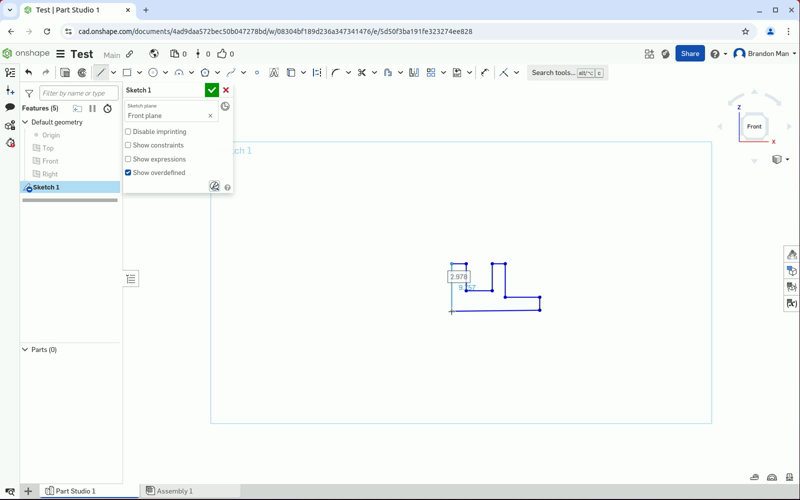
click(451, 311)
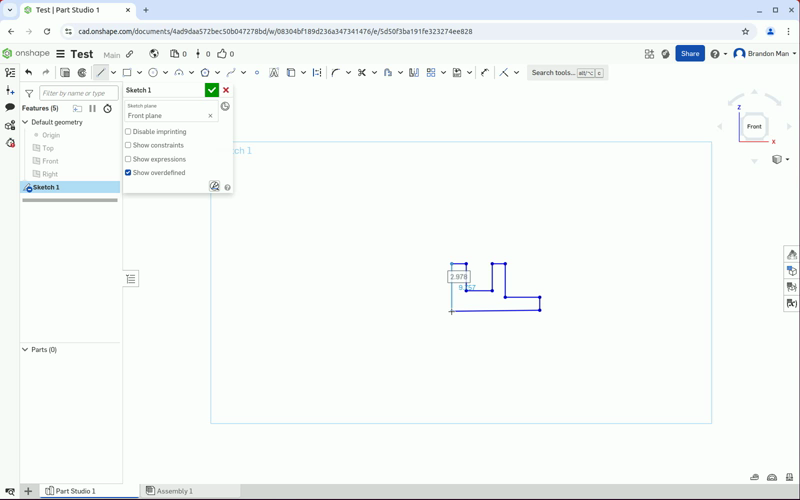
key(esc)
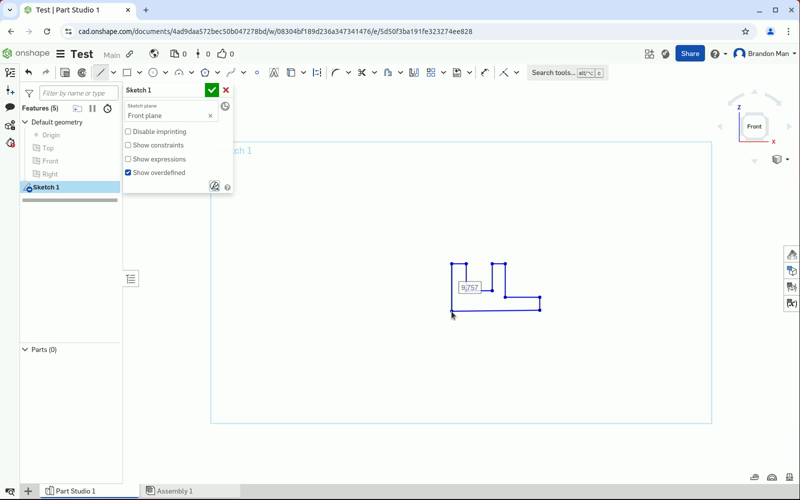
mouse_move(471, 307)
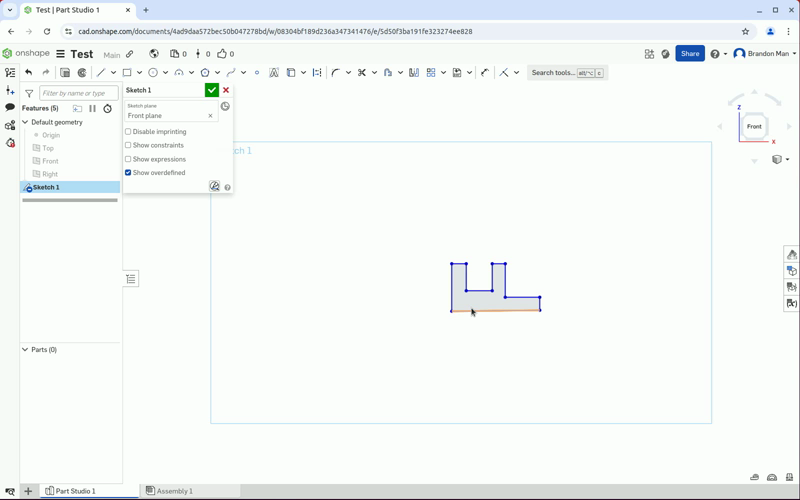
click(471, 307)
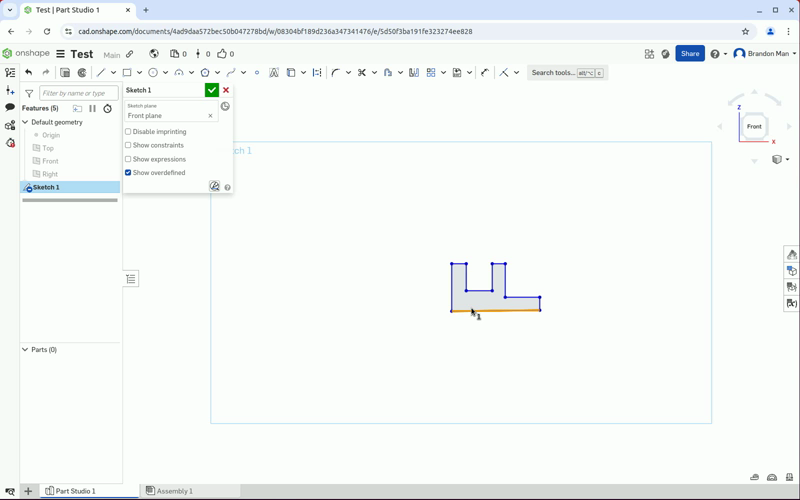
mouse_move(73, 352)
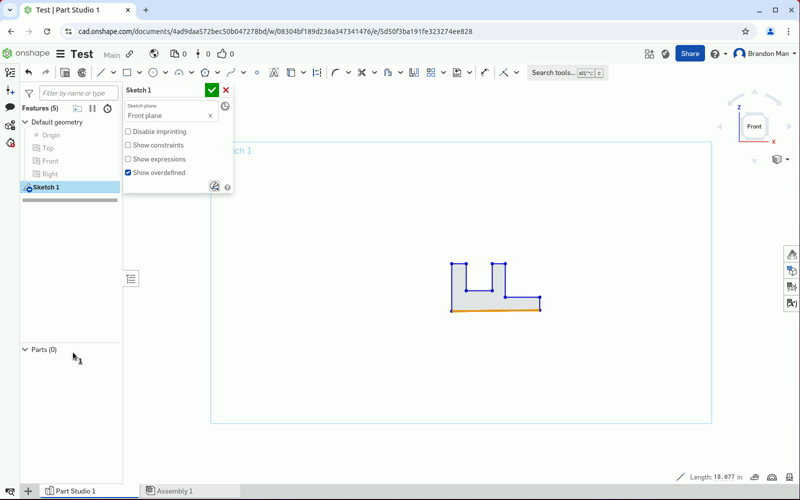
key(shift+y)
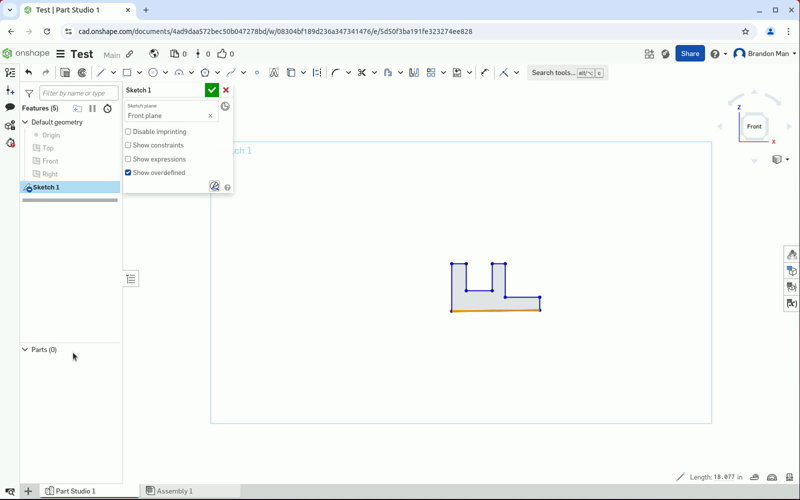
key(shift+e)
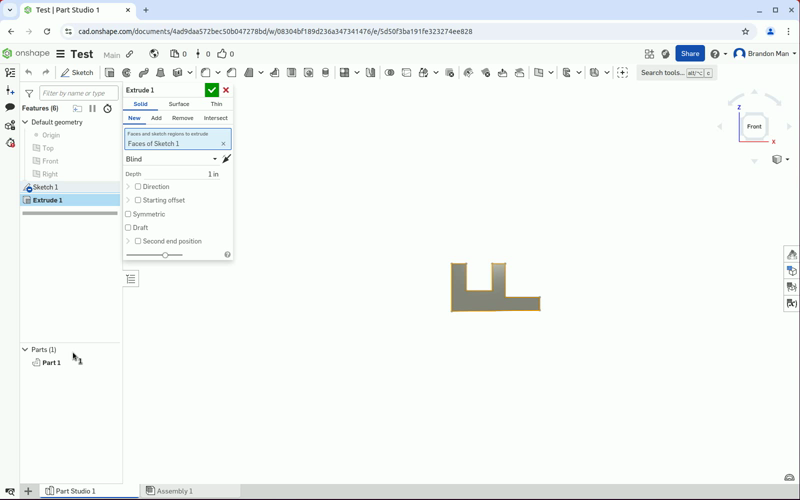
mouse_move(143, 106)
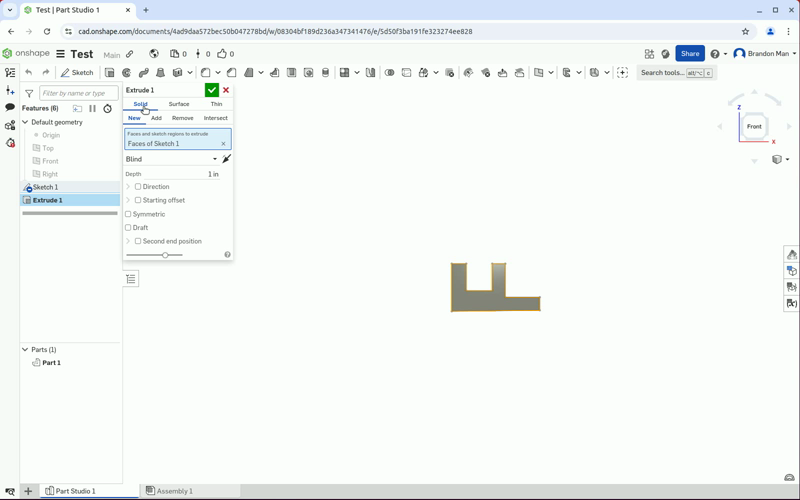
click(143, 106)
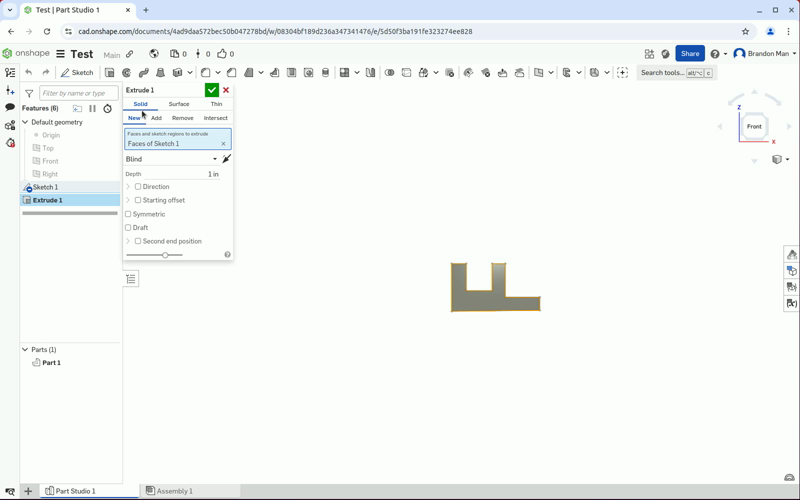
mouse_move(137, 120)
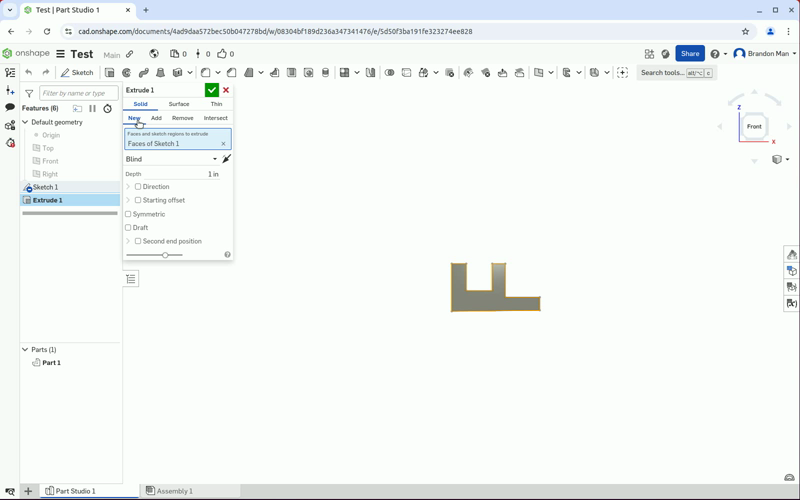
click(137, 120)
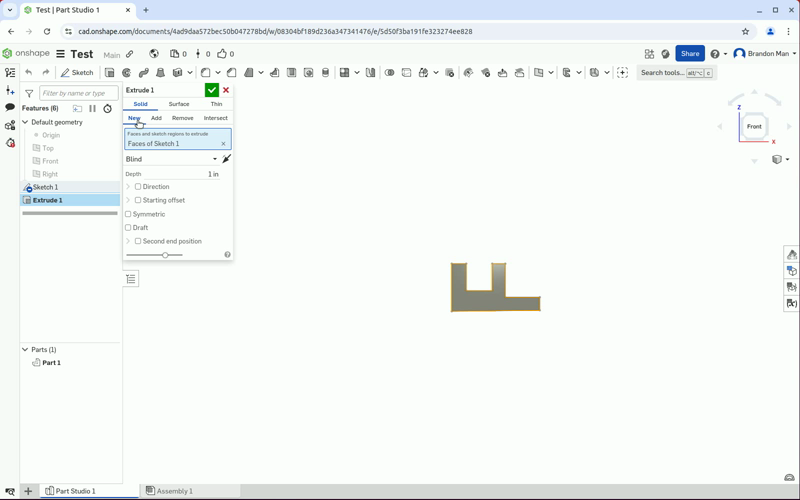
key(tab, 4)
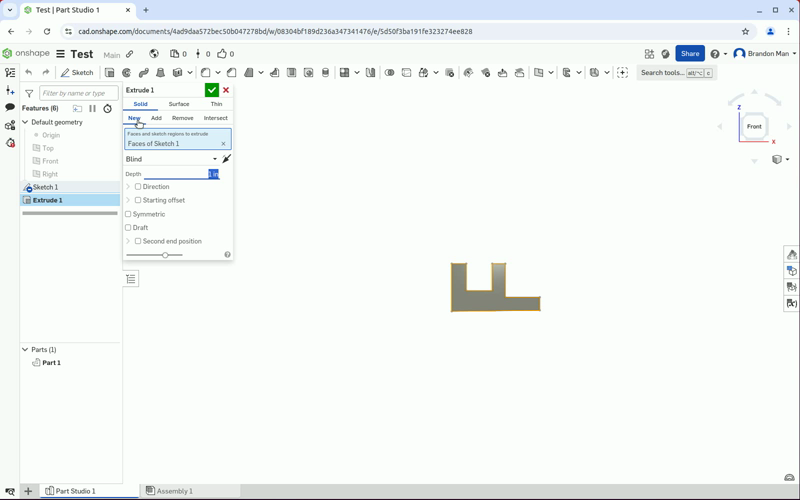
text(13.961)
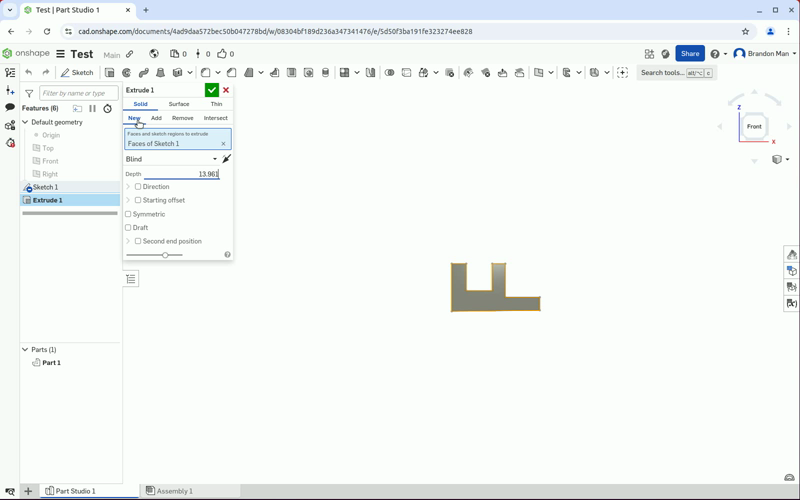
key(enter)
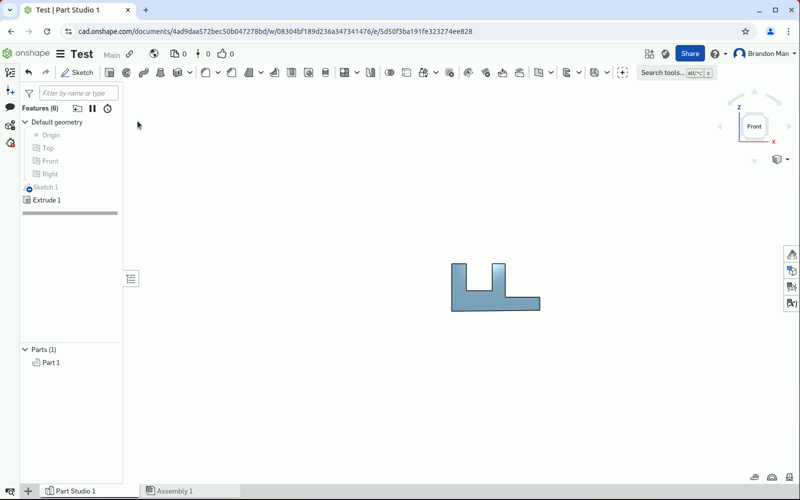
key(shift+h)
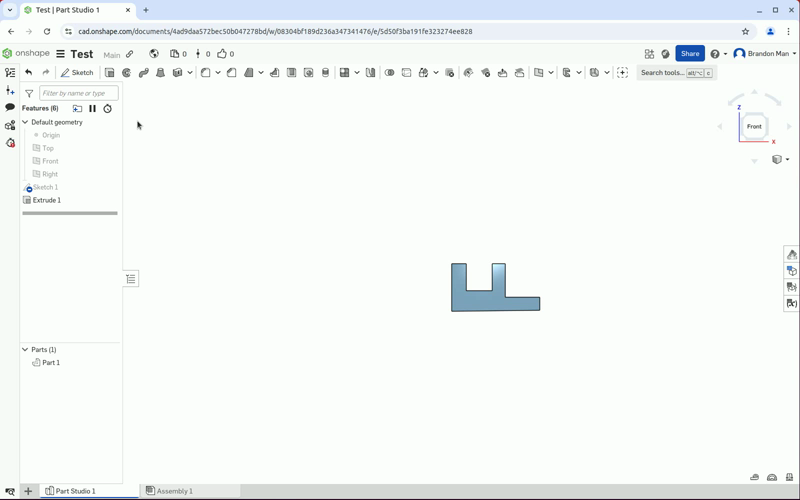
key(shift+h)
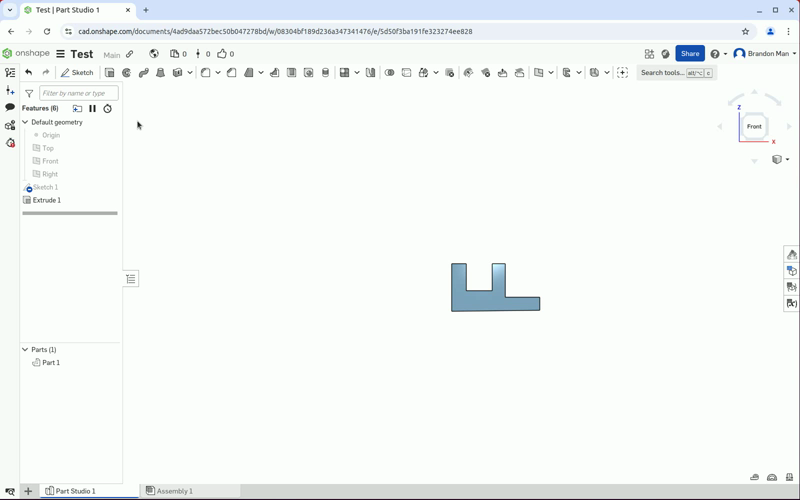
mouse_move(73, 189)
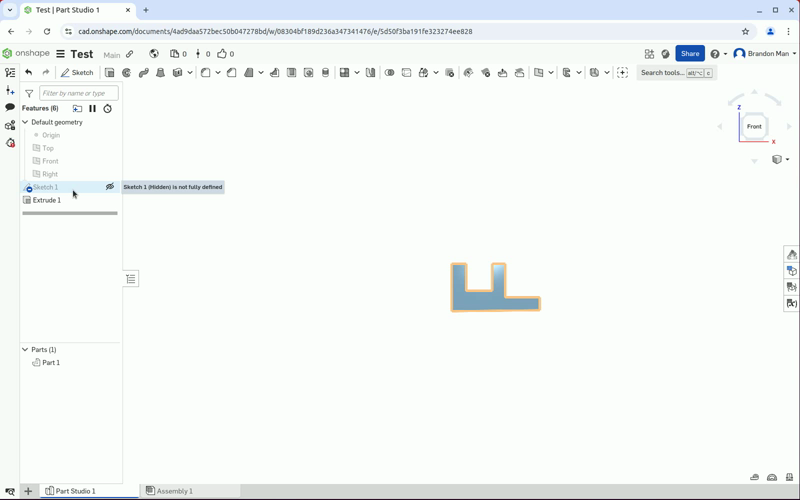
click(73, 189)
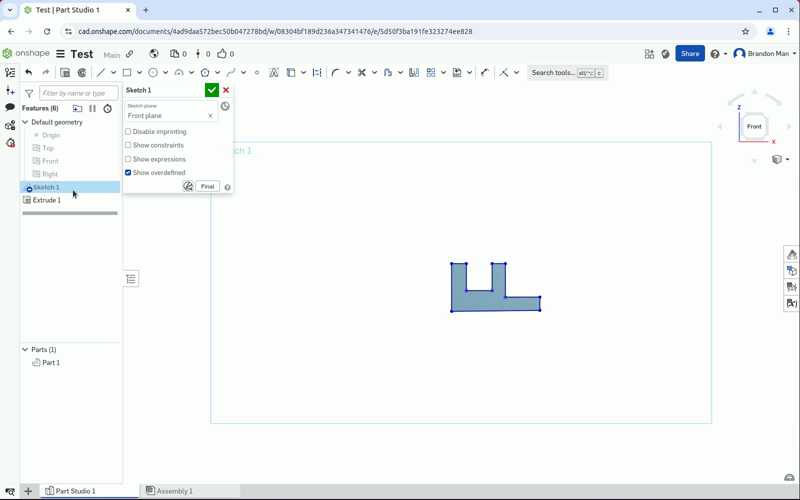
mouse_move(229, 92)
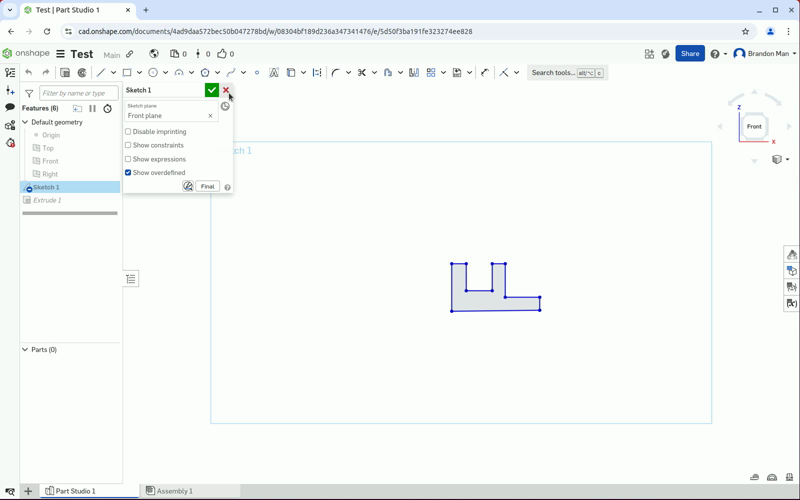
click(229, 92)
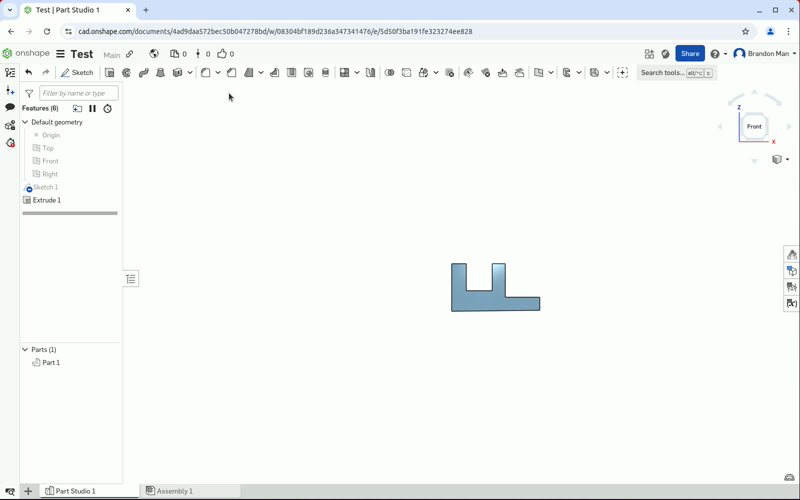
mouse_move(73, 352)
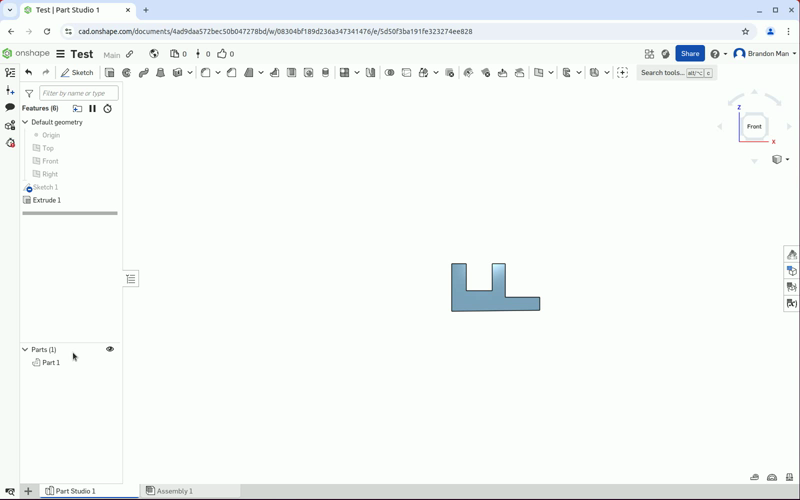
key(y)
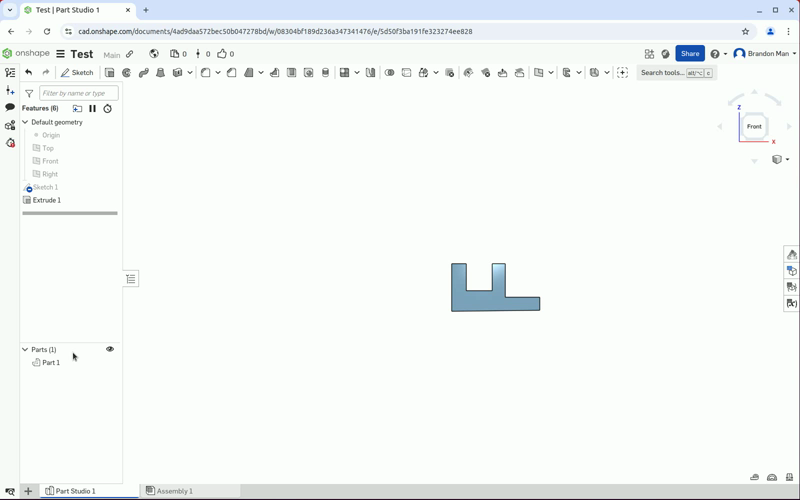
key(shift+p)
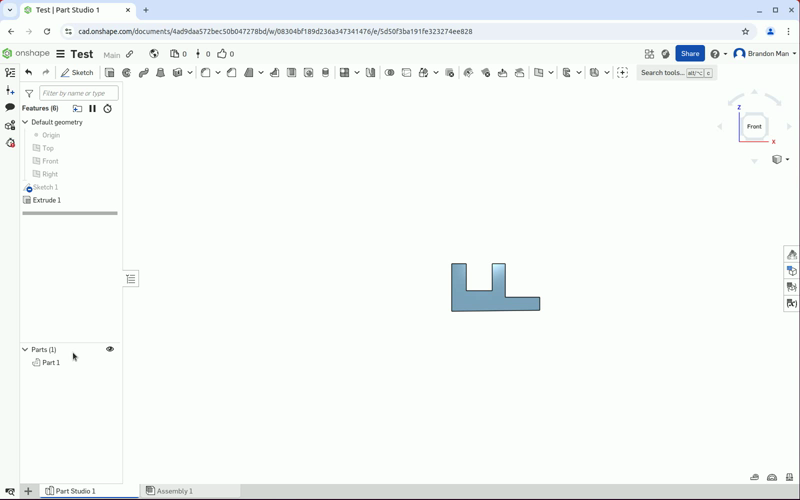
key(space)
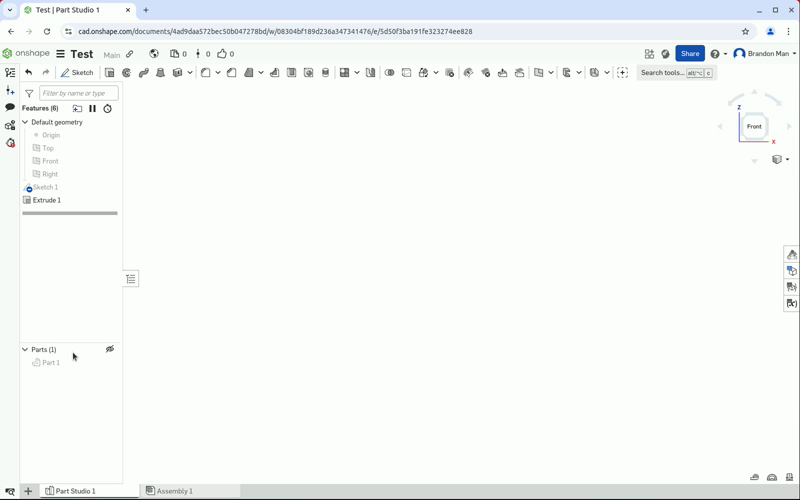
key_down(shift)
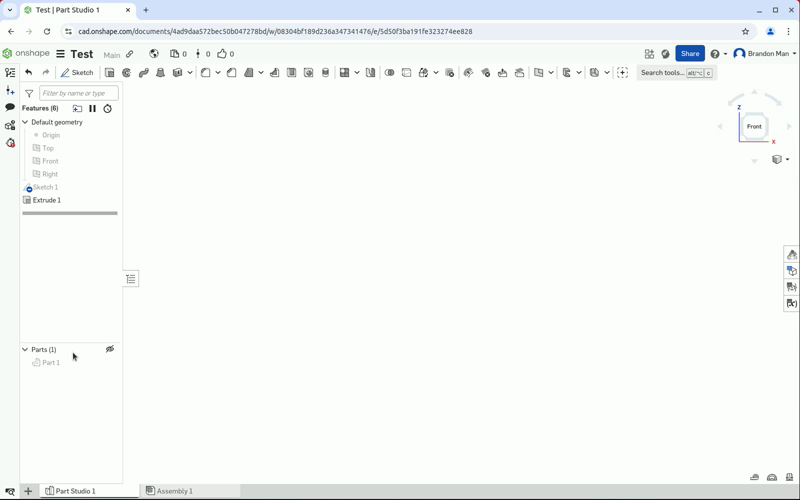
key(down)
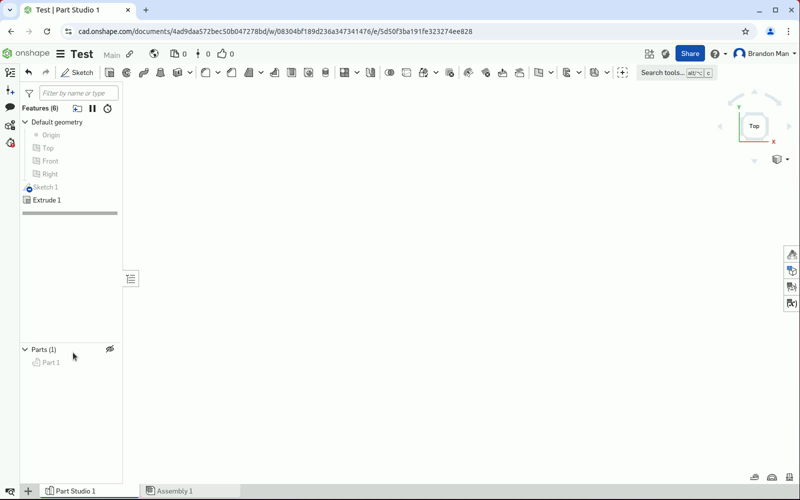
key_up(shift)
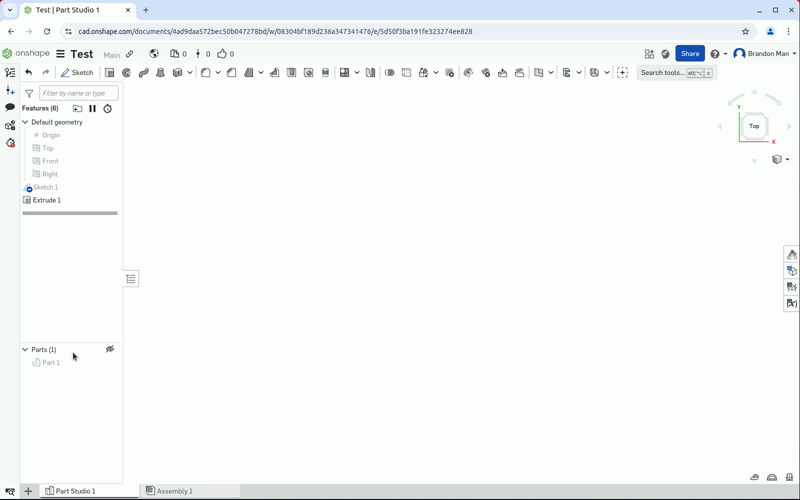
mouse_move(73, 352)
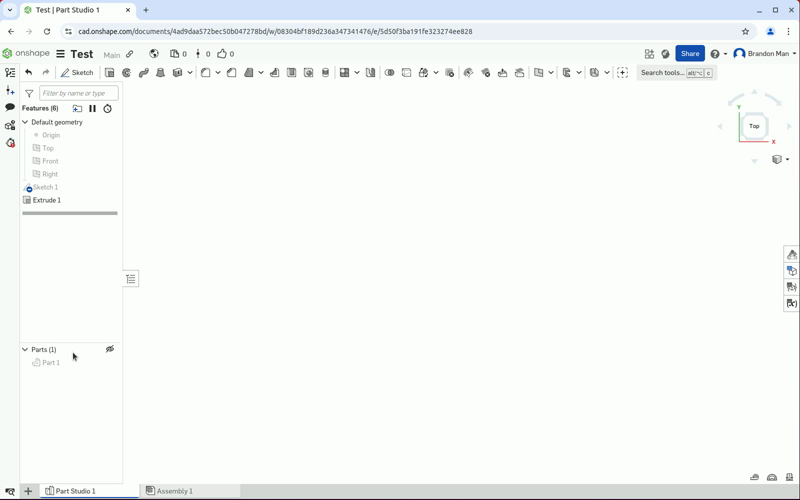
key(shift+y)
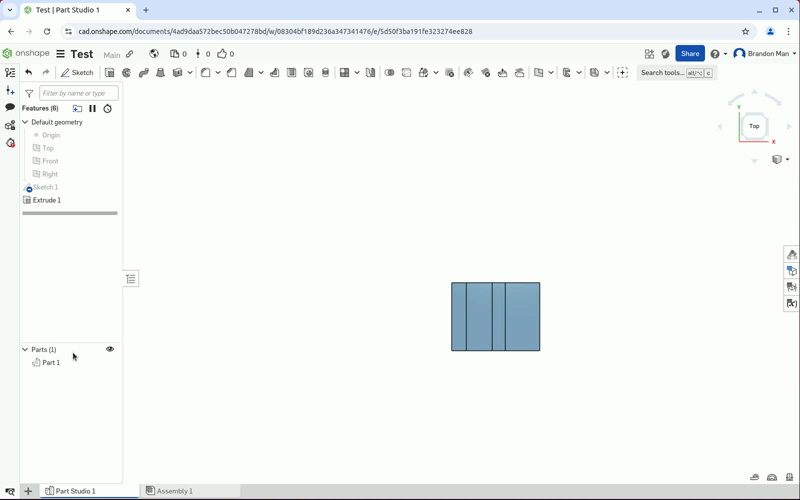
mouse_move(541, 75)
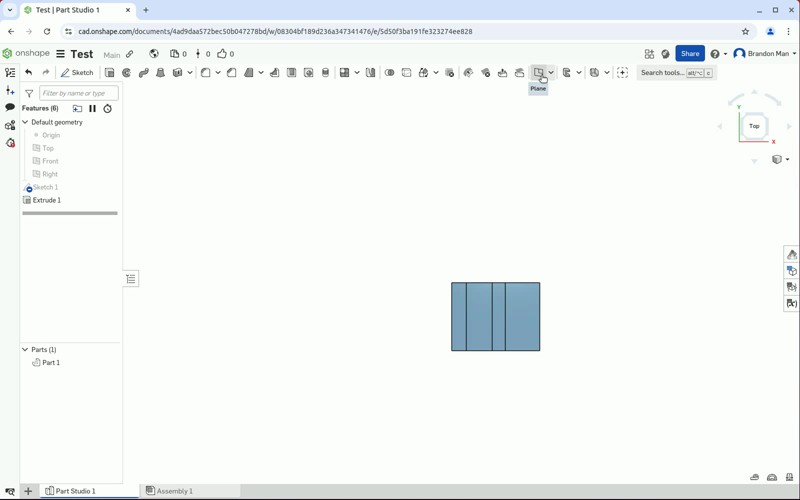
click(541, 75)
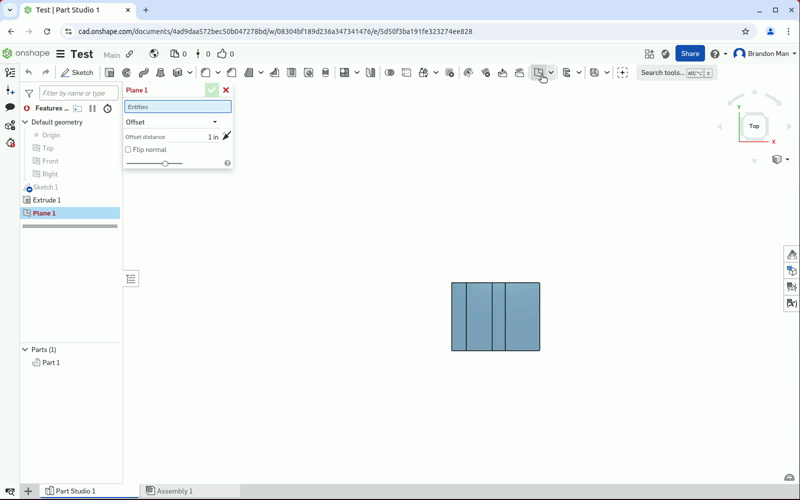
mouse_move(73, 150)
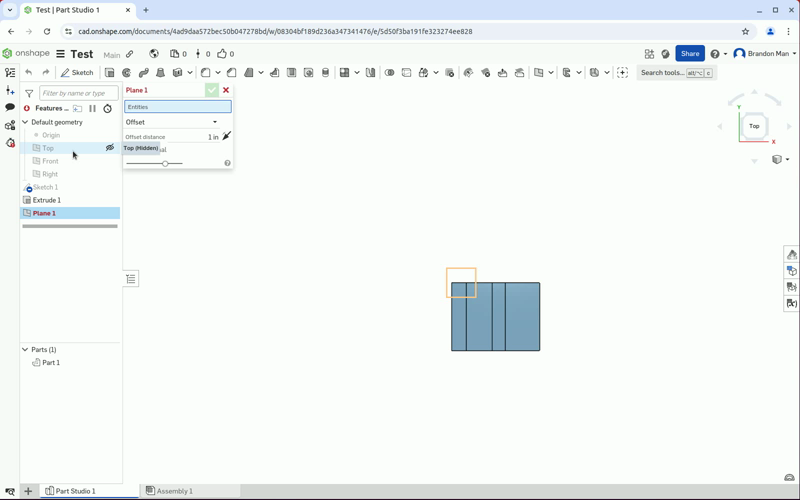
click(73, 150)
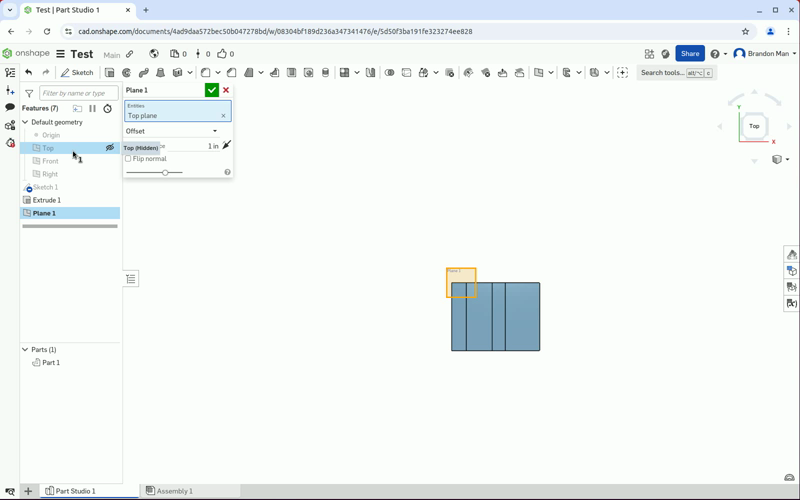
key(tab, 2)
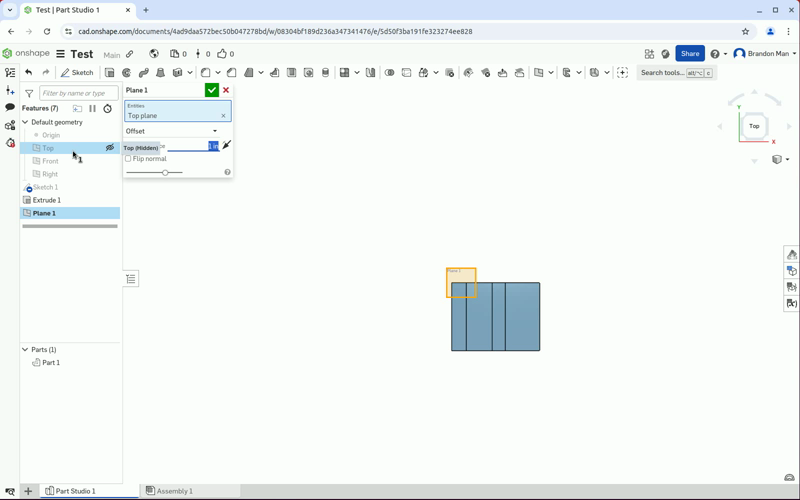
text(2.896)
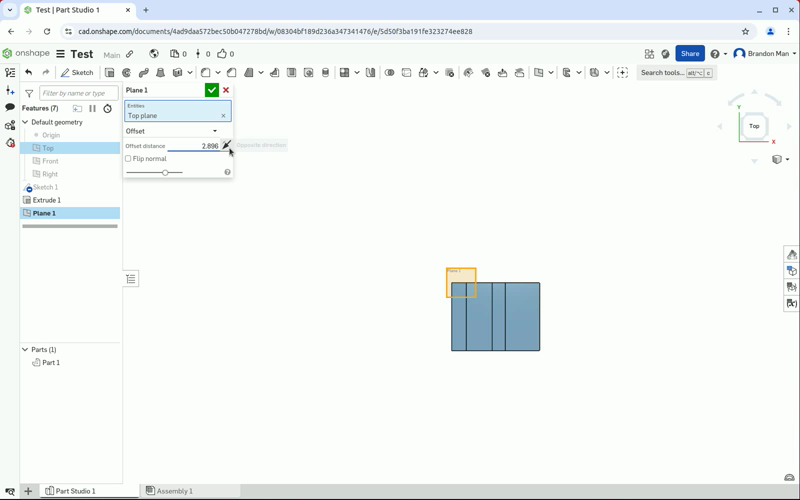
mouse_move(229, 147)
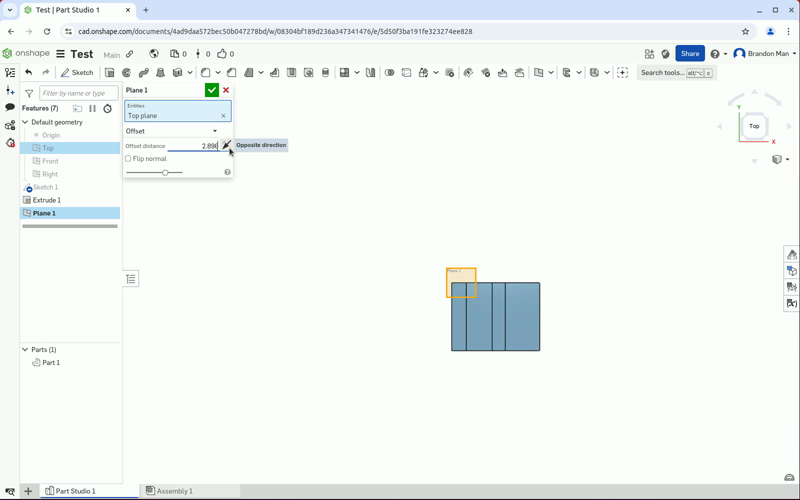
click(229, 147)
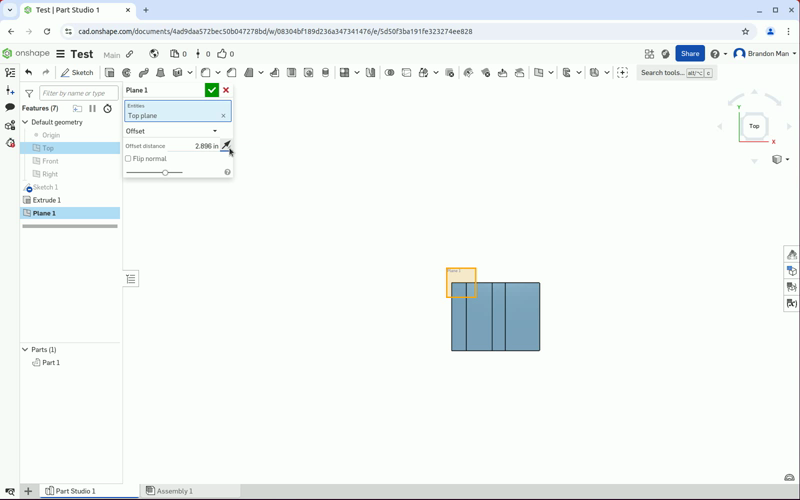
key(enter, 2)
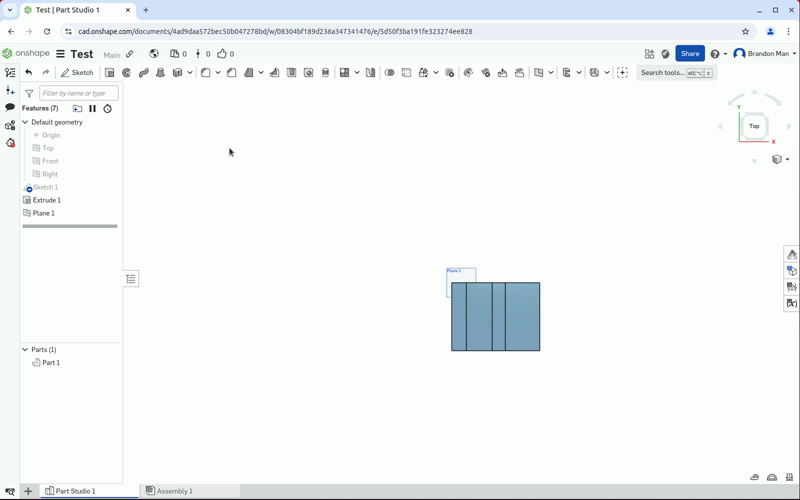
key(shift+s)
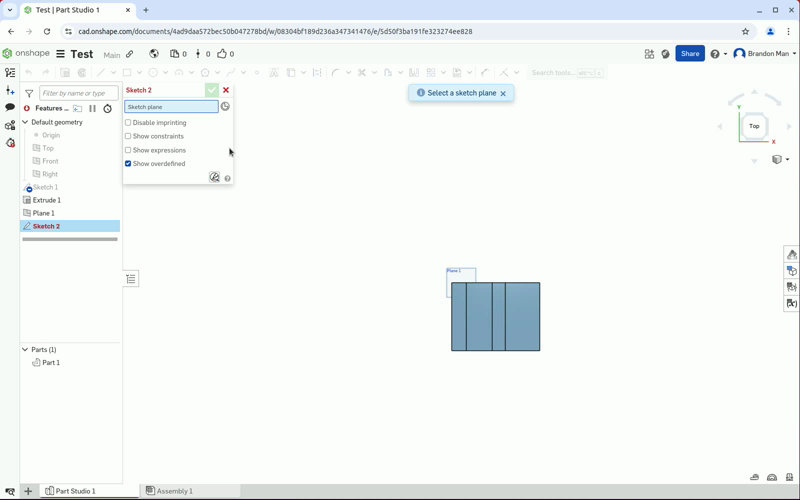
mouse_move(73, 215)
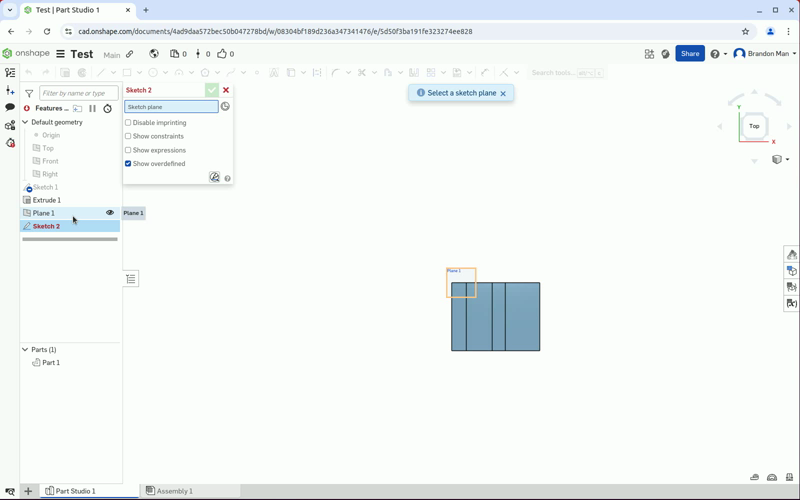
click(73, 215)
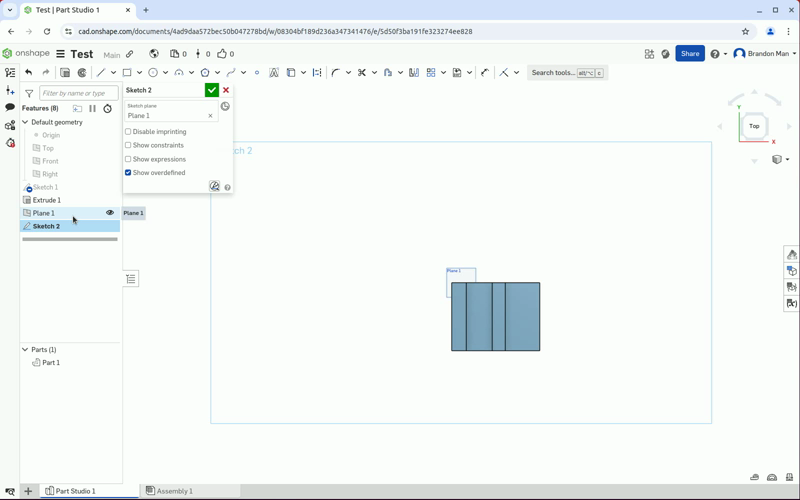
mouse_move(73, 352)
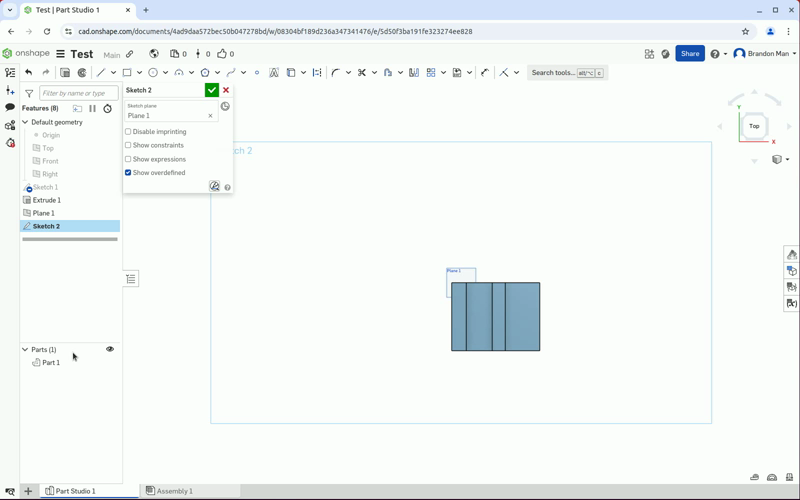
key(y)
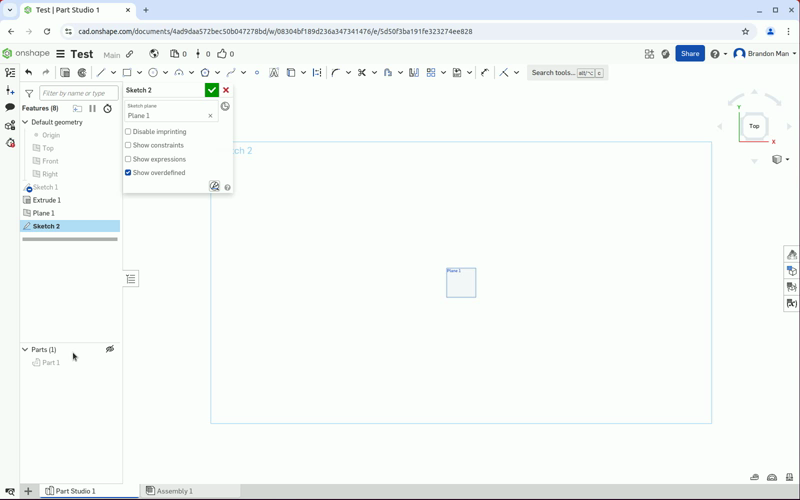
key(a)
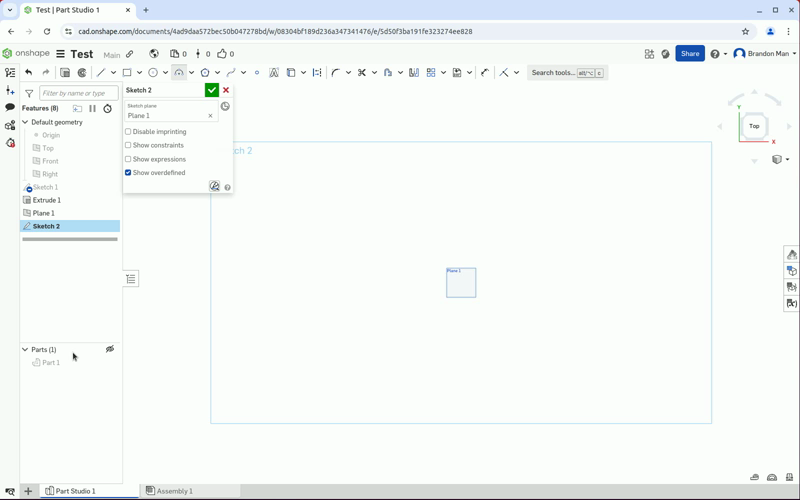
key_down(shift)
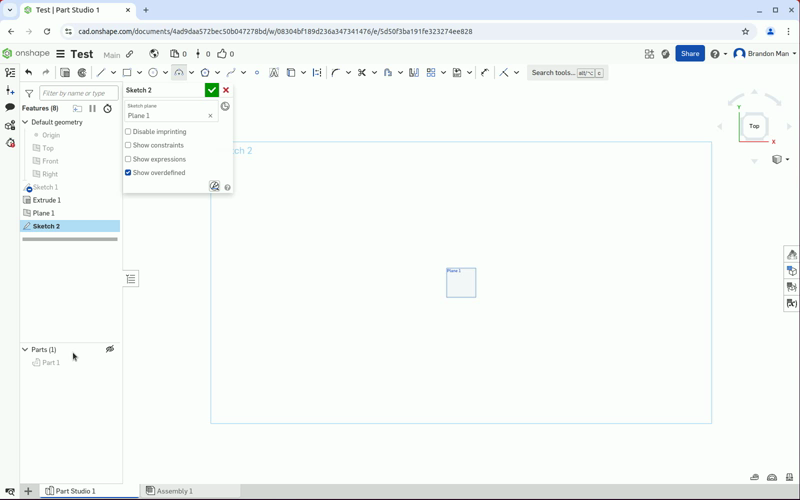
mouse_move(539, 351)
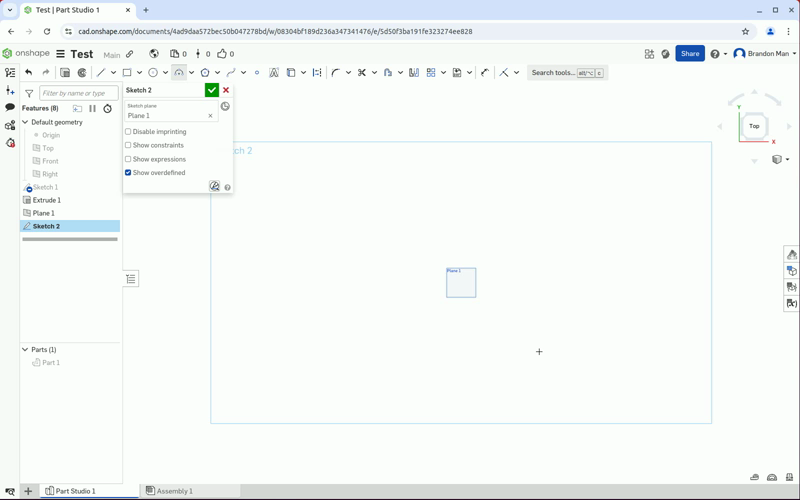
click(539, 351)
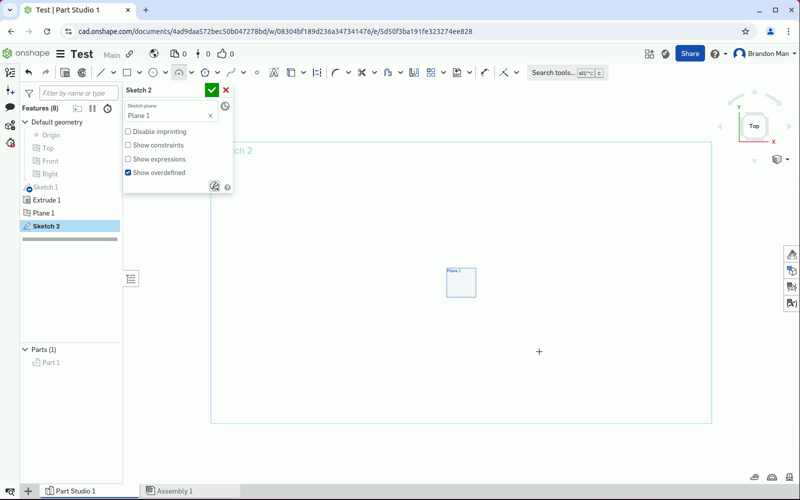
key_up(shift)
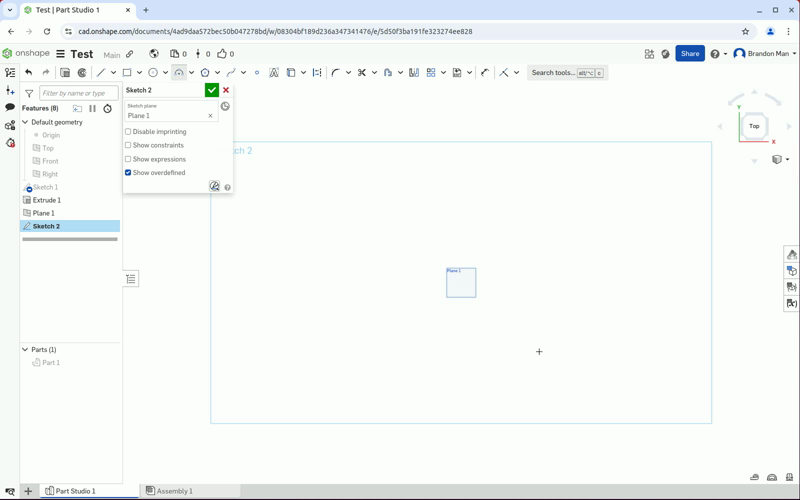
key_down(shift)
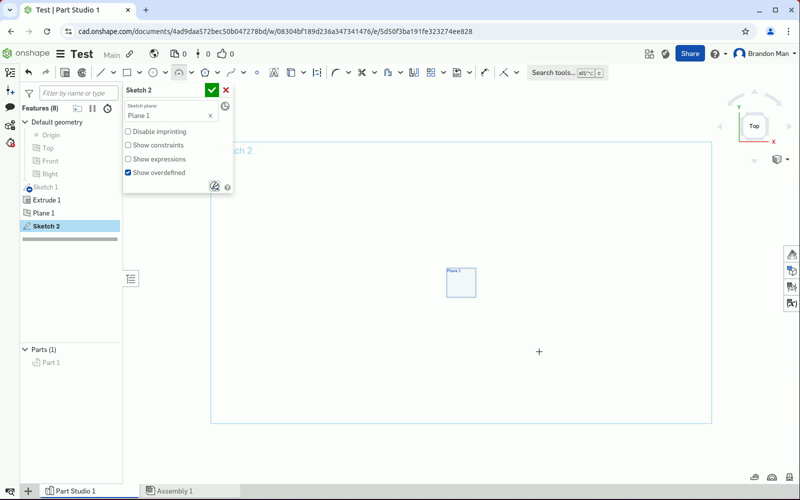
mouse_move(539, 282)
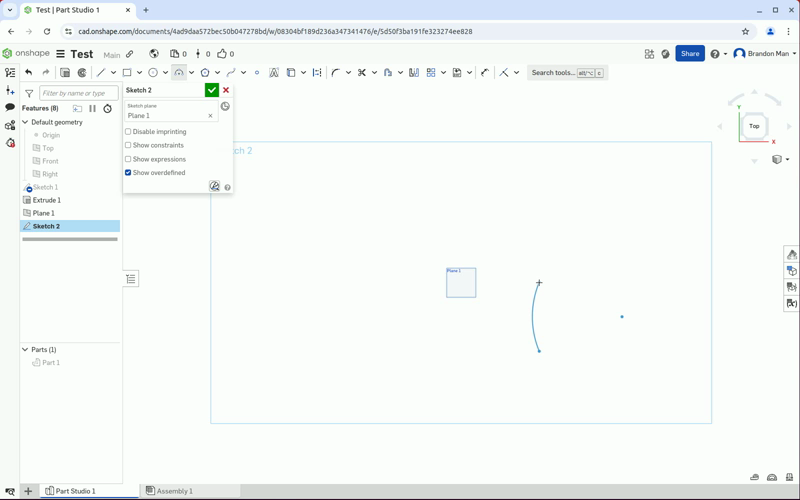
click(539, 282)
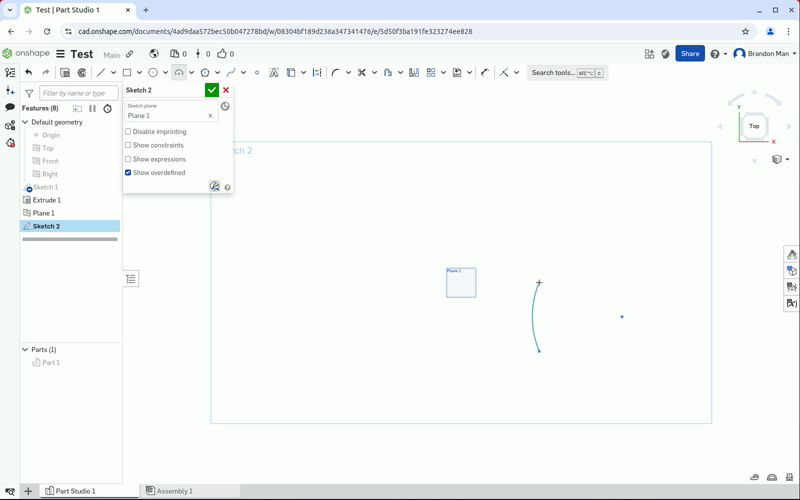
mouse_move(573, 316)
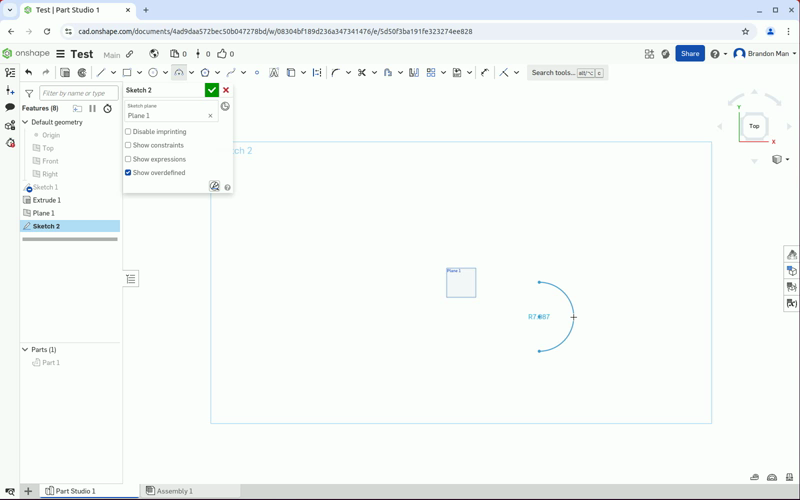
click(573, 316)
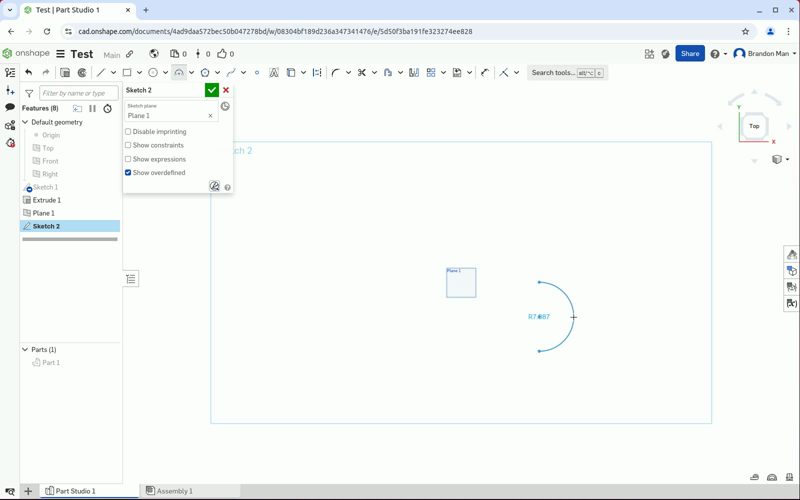
key_up(shift)
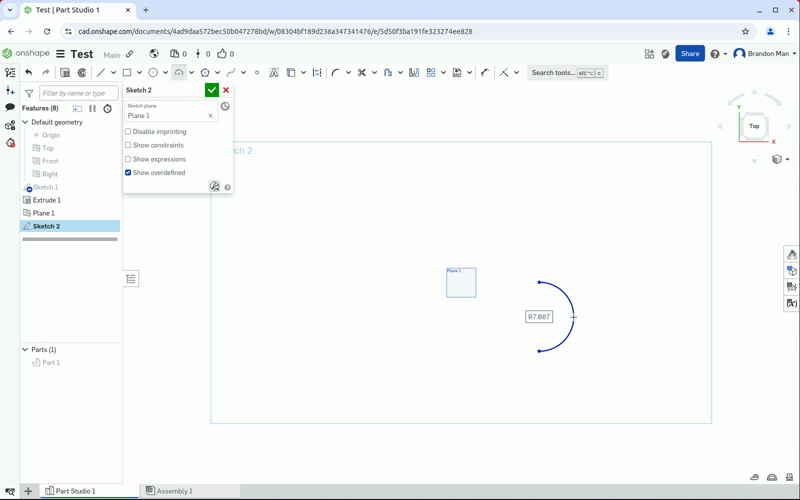
key(esc)
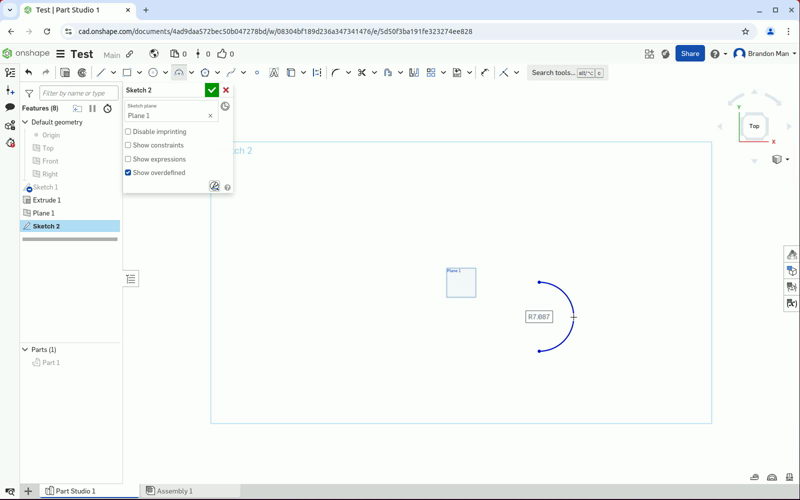
key(l)
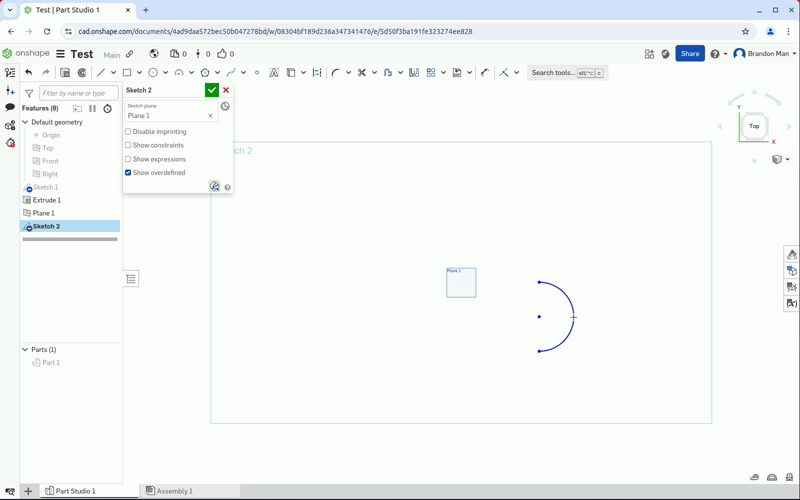
mouse_move(539, 282)
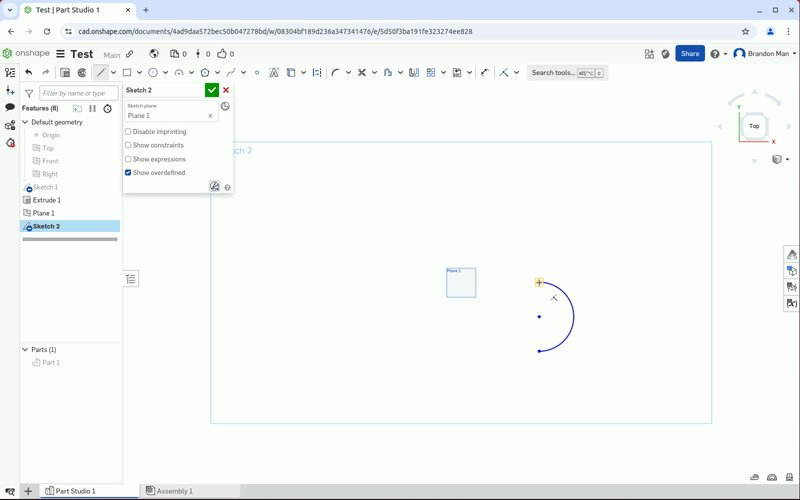
click(539, 282)
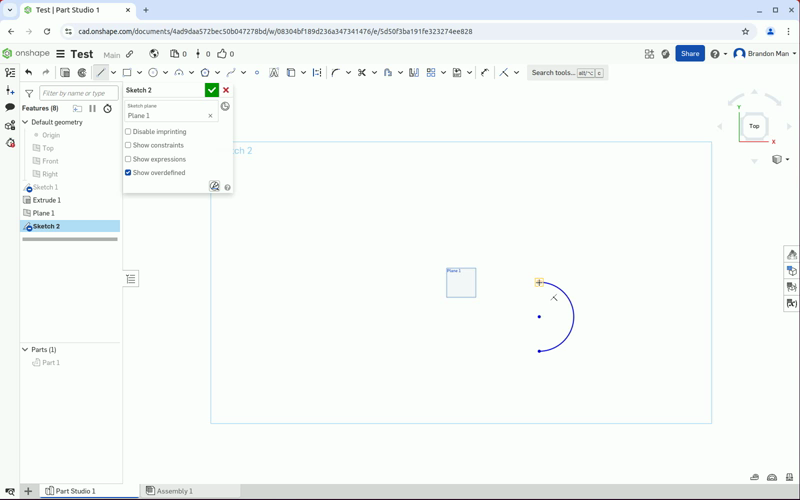
key_down(shift)
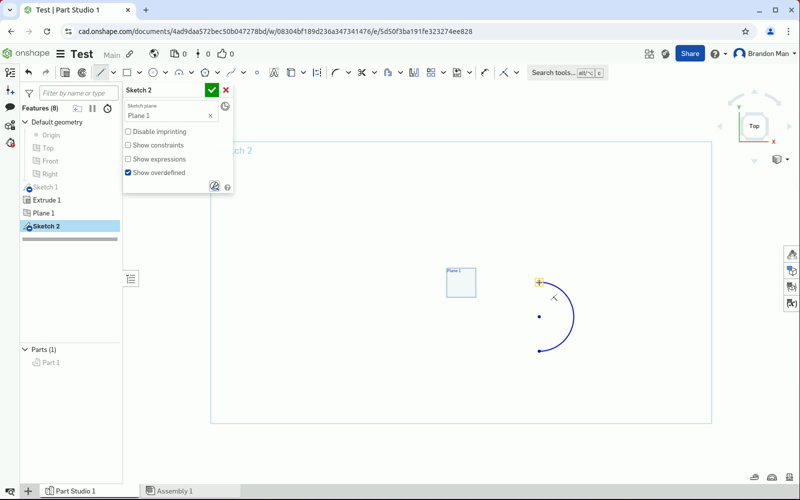
mouse_move(539, 351)
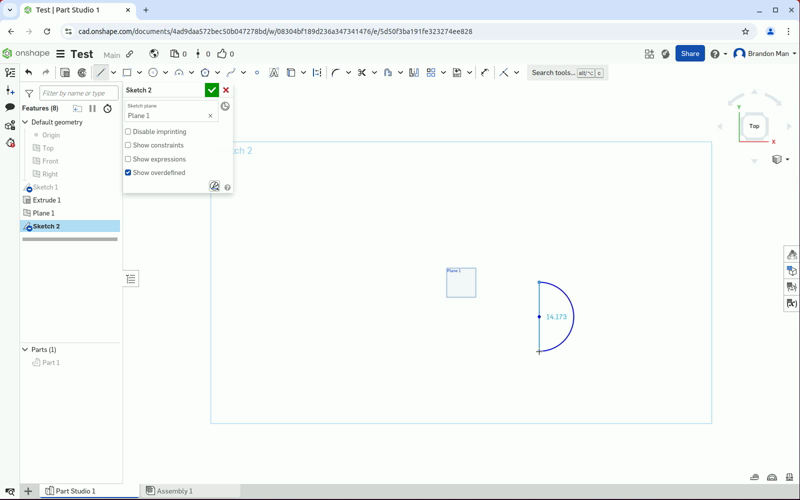
key_up(shift)
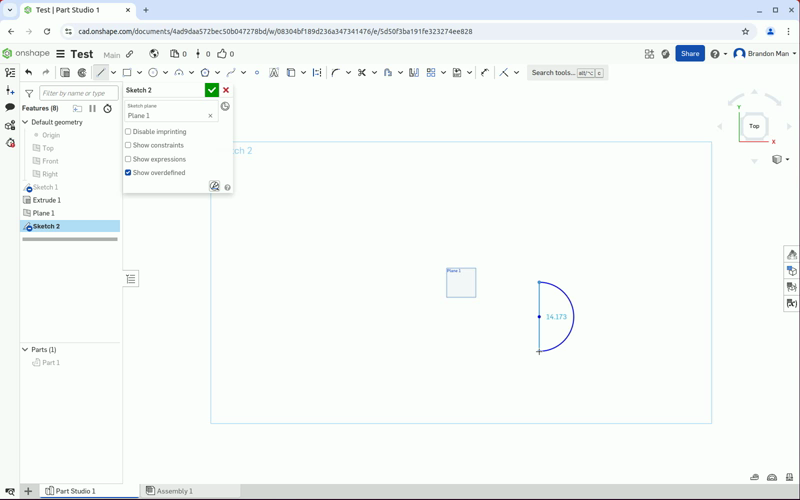
click(539, 351)
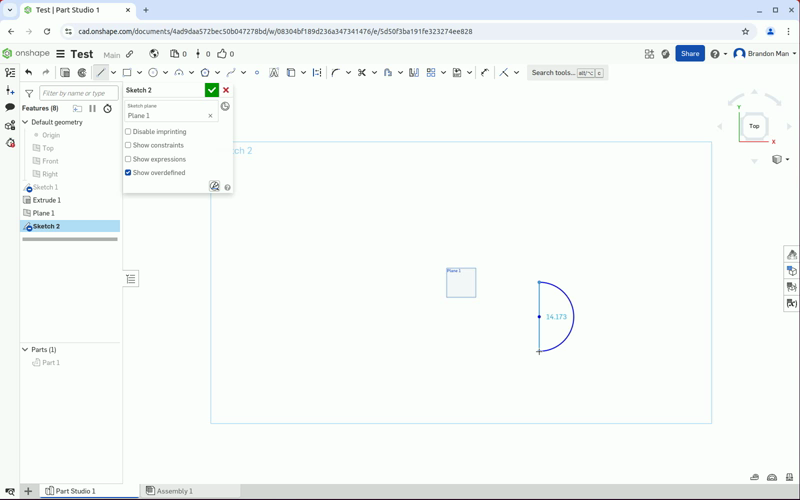
key(esc)
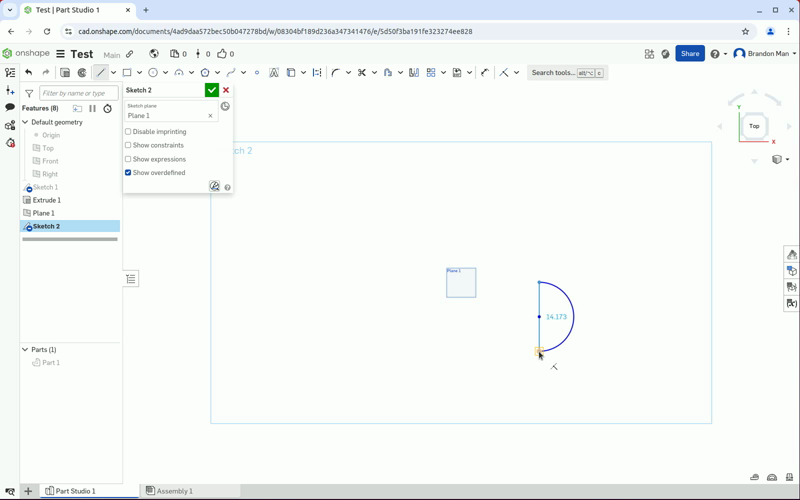
mouse_move(549, 312)
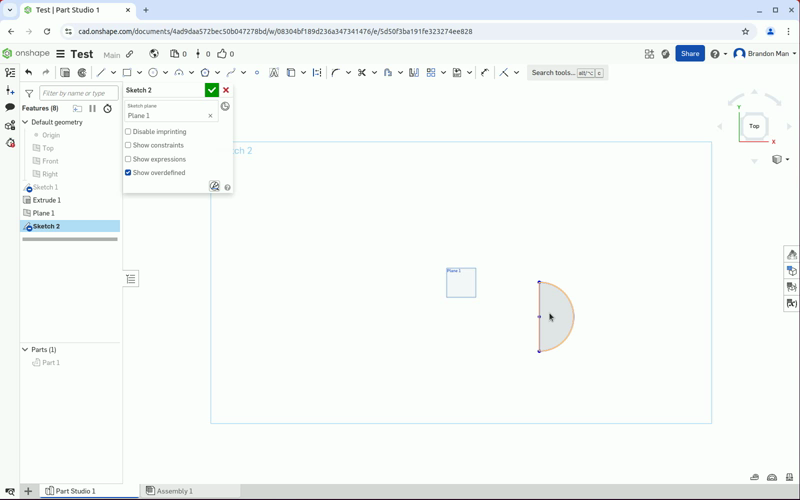
scroll(6)
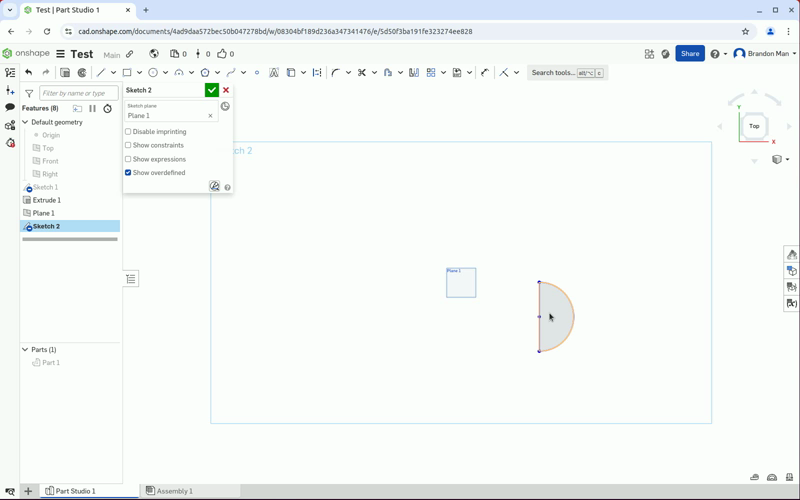
scroll(6)
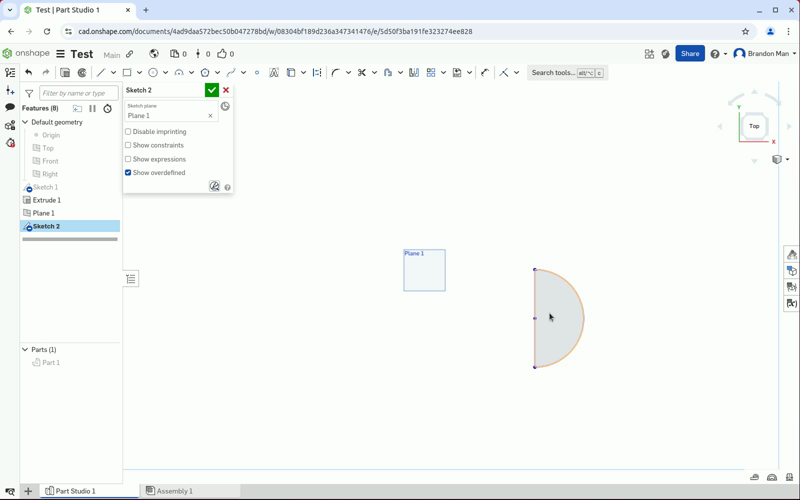
scroll(6)
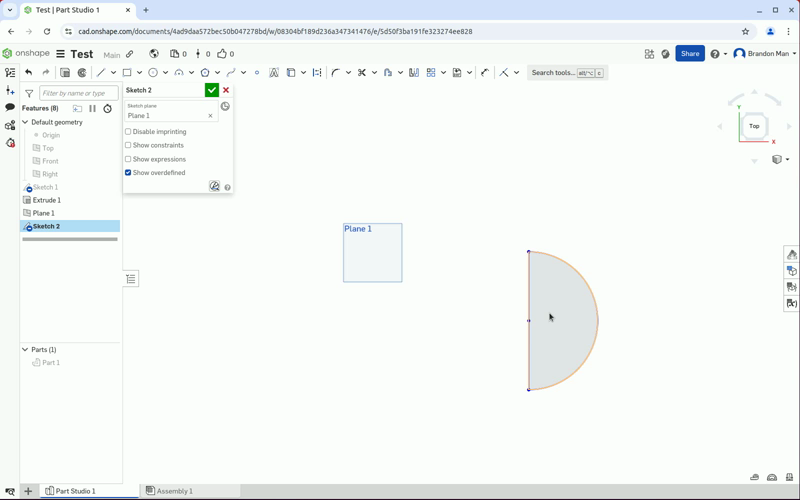
scroll(6)
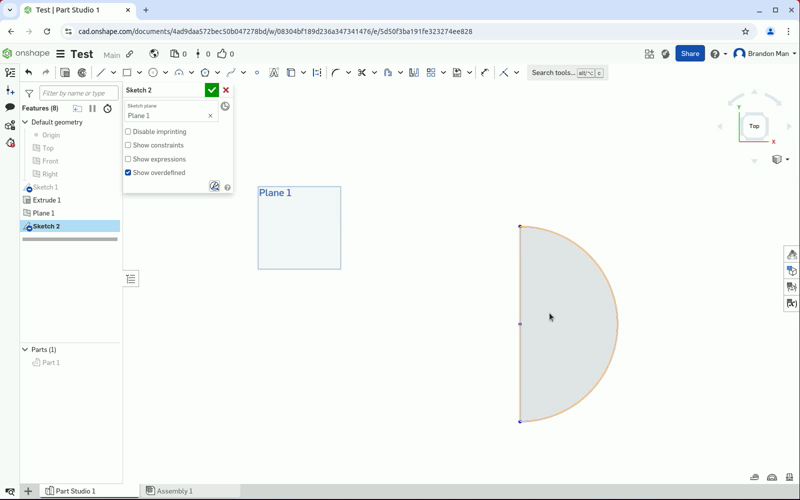
scroll(6)
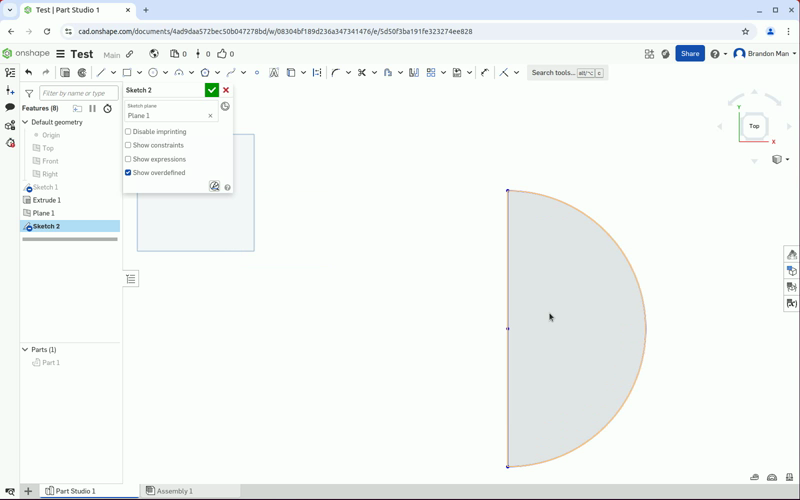
scroll(6)
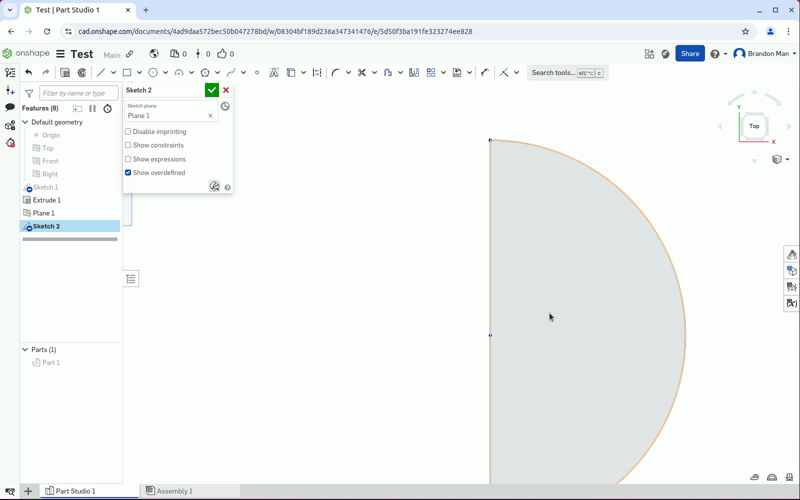
scroll(6)
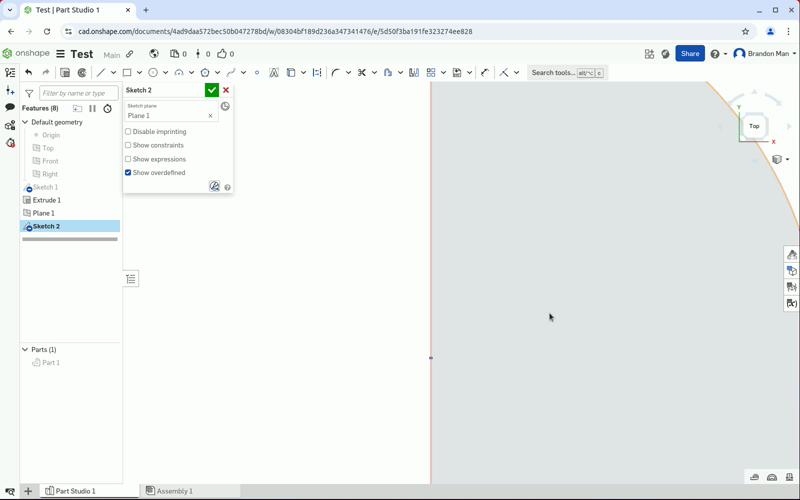
click(549, 312)
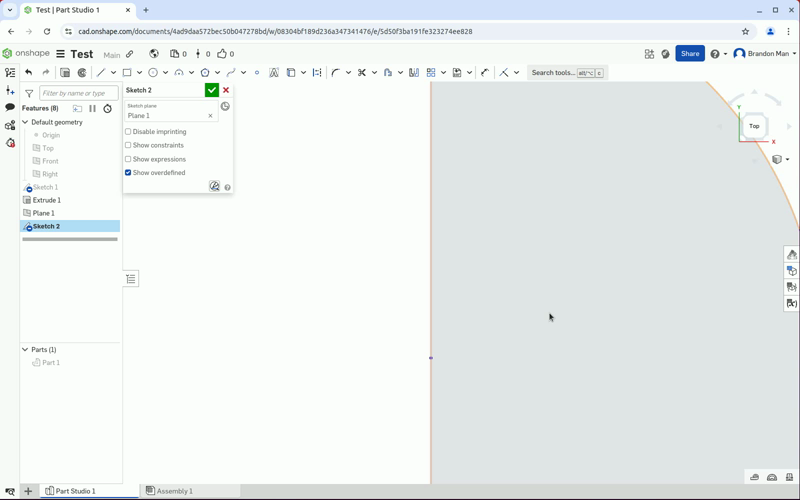
scroll(-6)
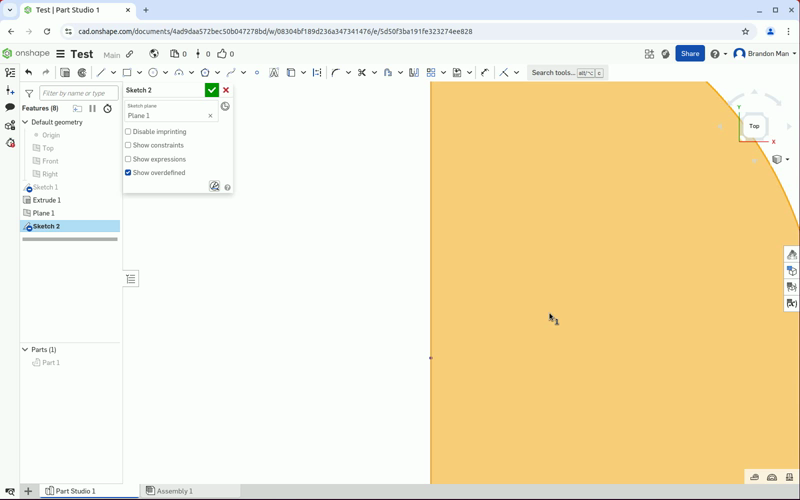
scroll(-6)
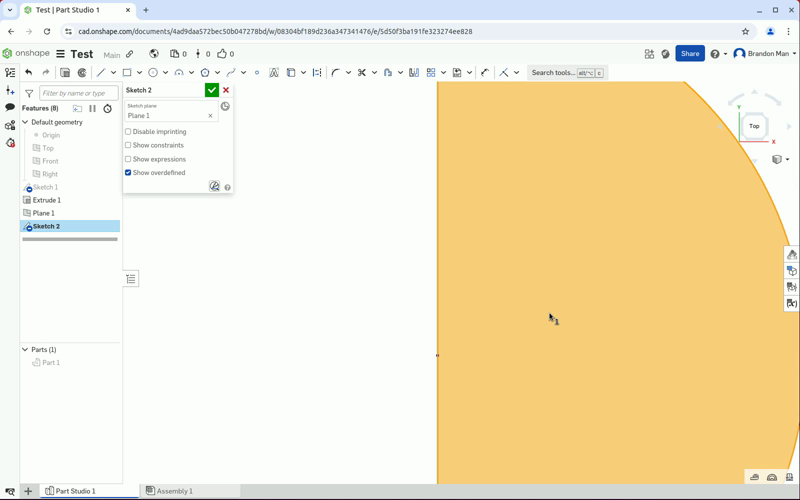
scroll(-6)
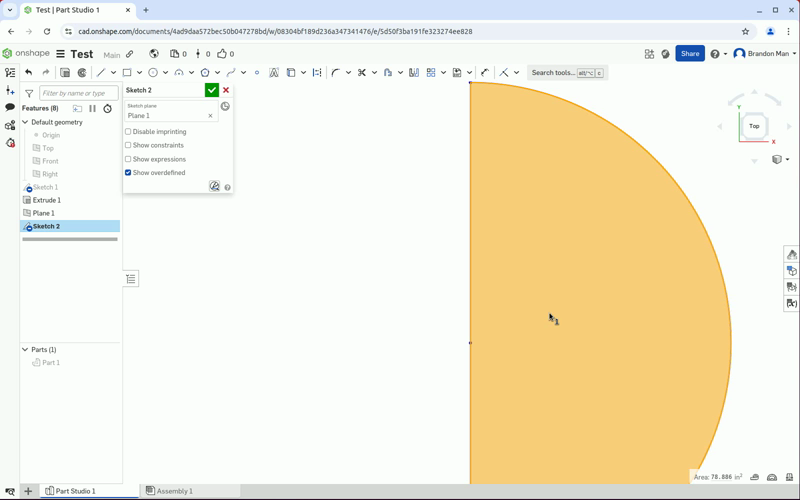
scroll(-6)
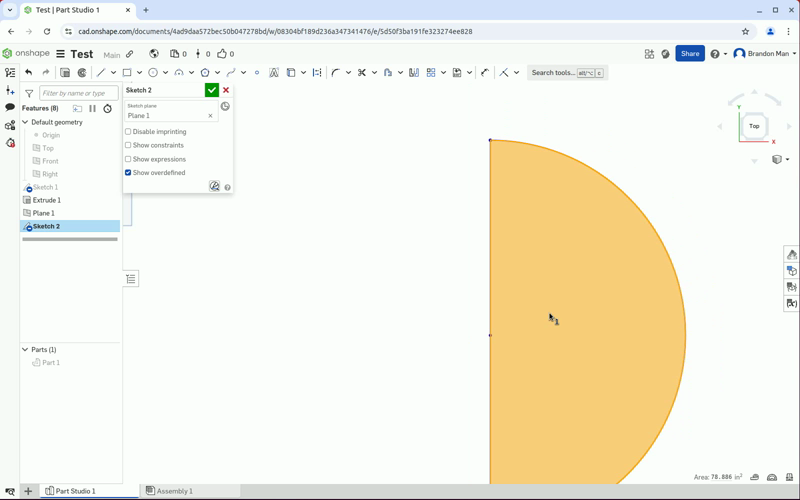
scroll(-6)
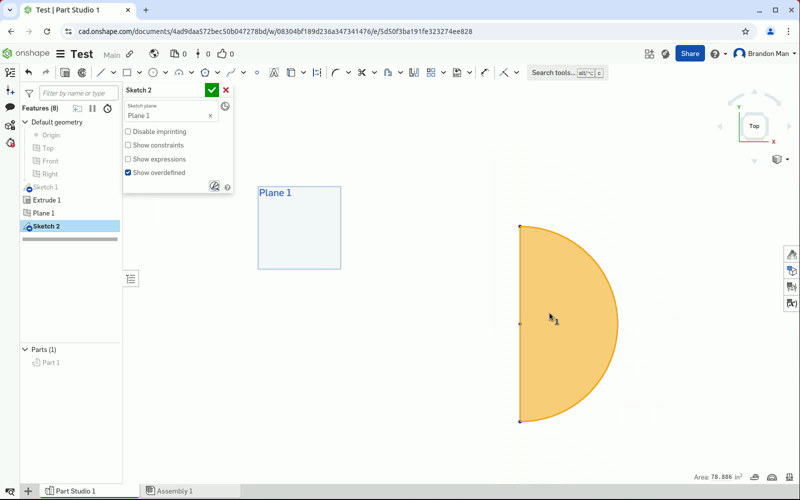
scroll(-6)
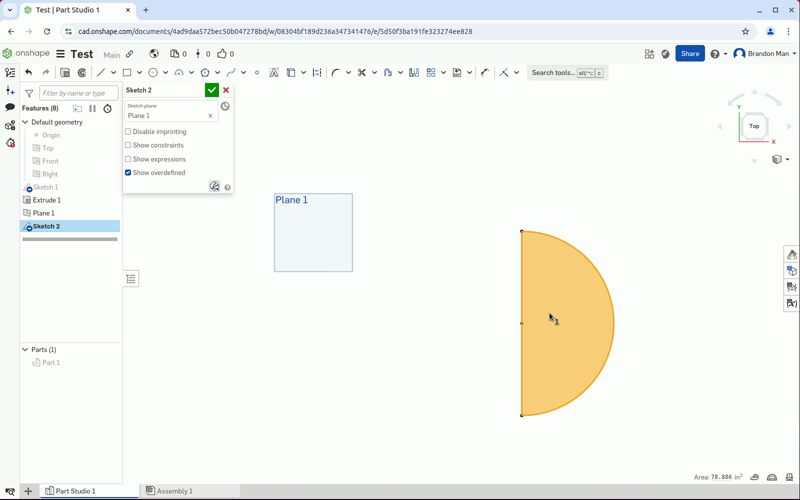
scroll(-6)
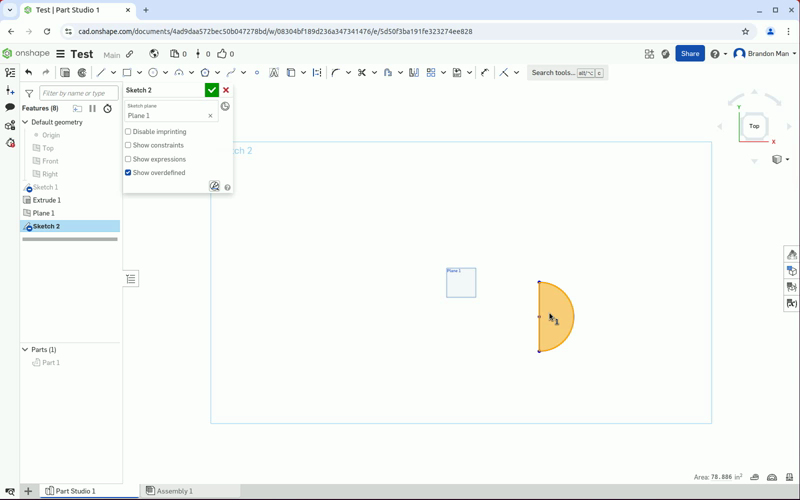
mouse_move(73, 352)
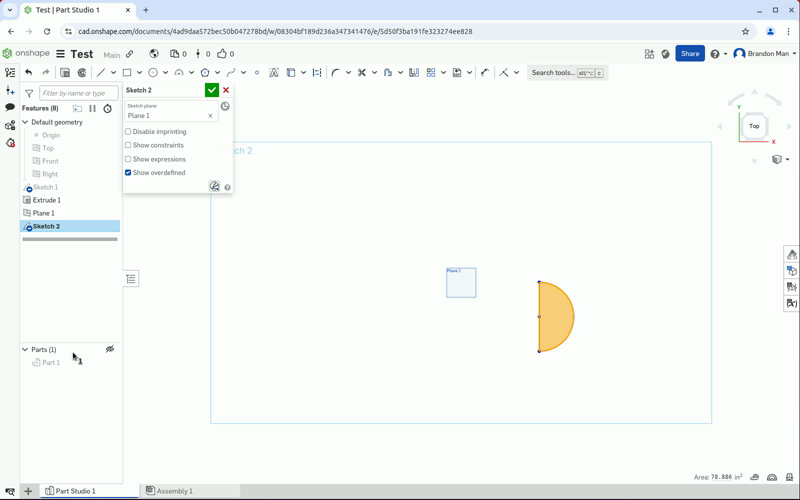
key(shift+y)
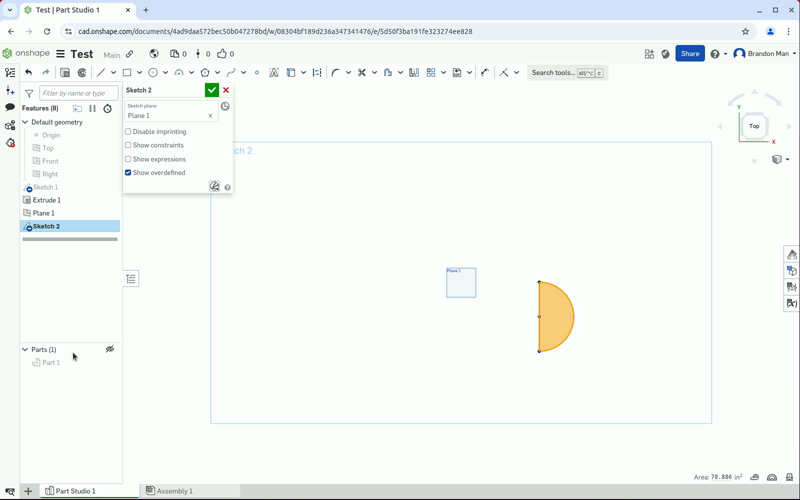
key(shift+e)
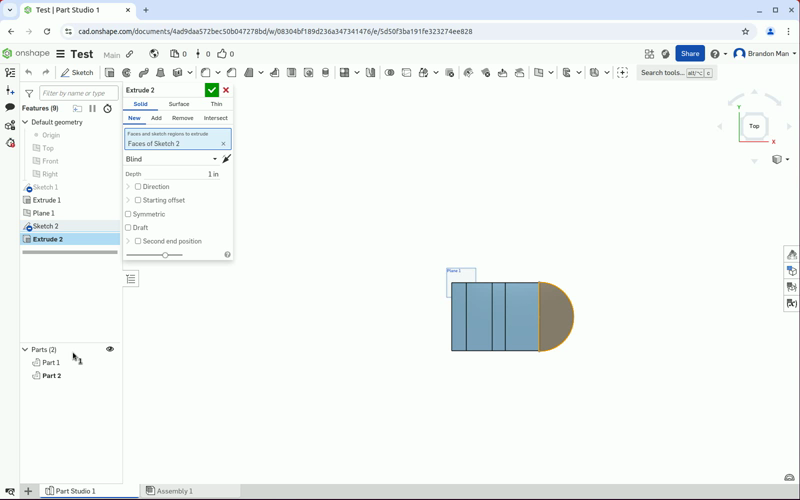
mouse_move(143, 106)
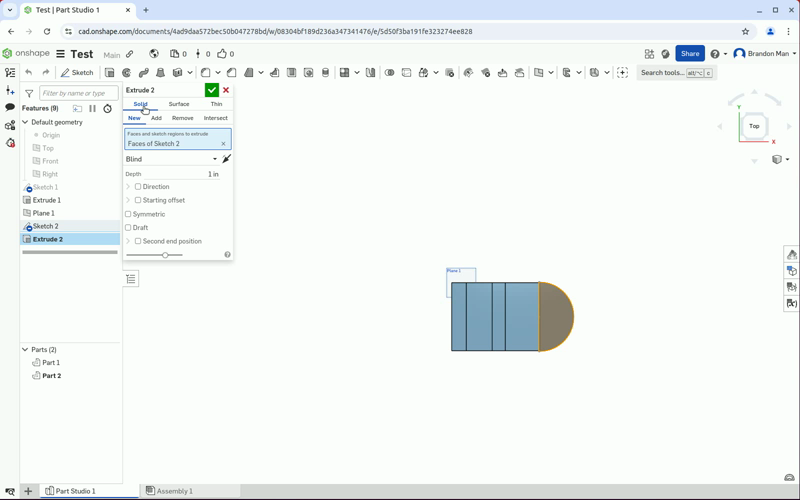
click(143, 106)
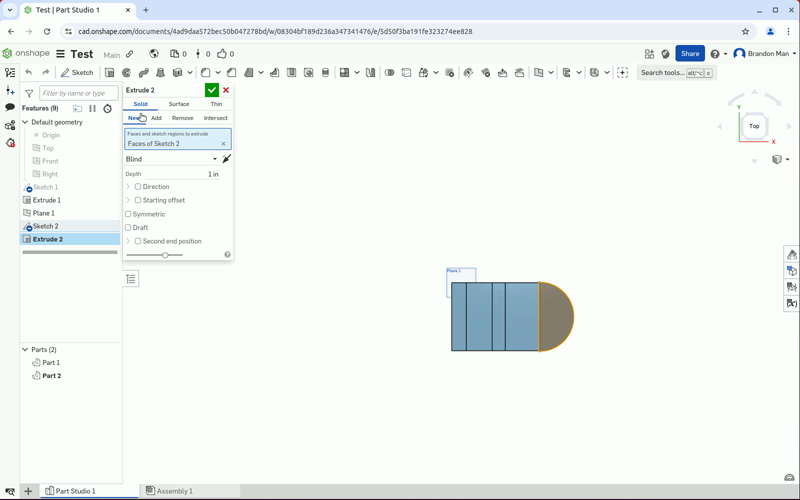
mouse_move(137, 120)
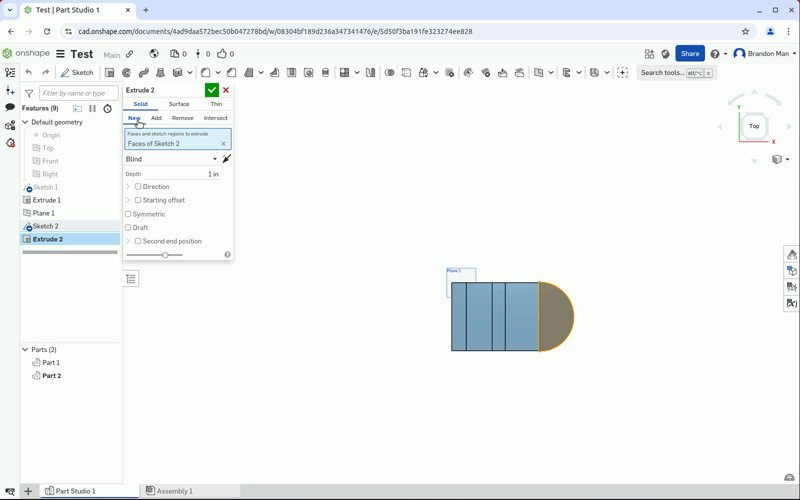
click(137, 120)
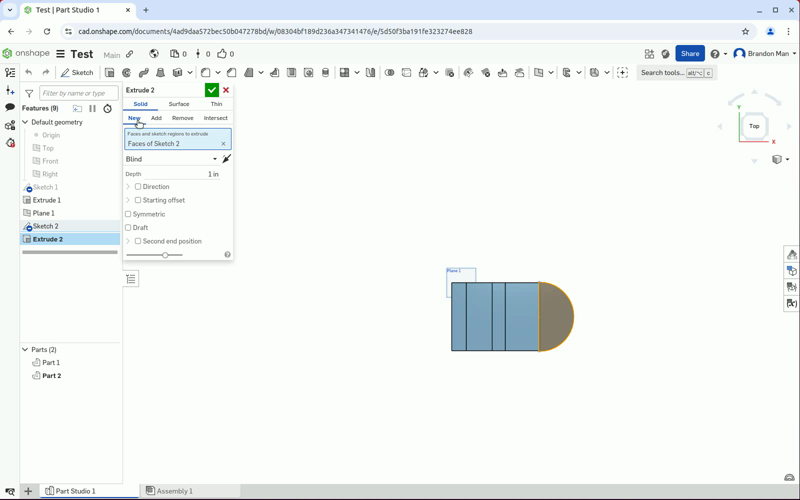
key(tab, 4)
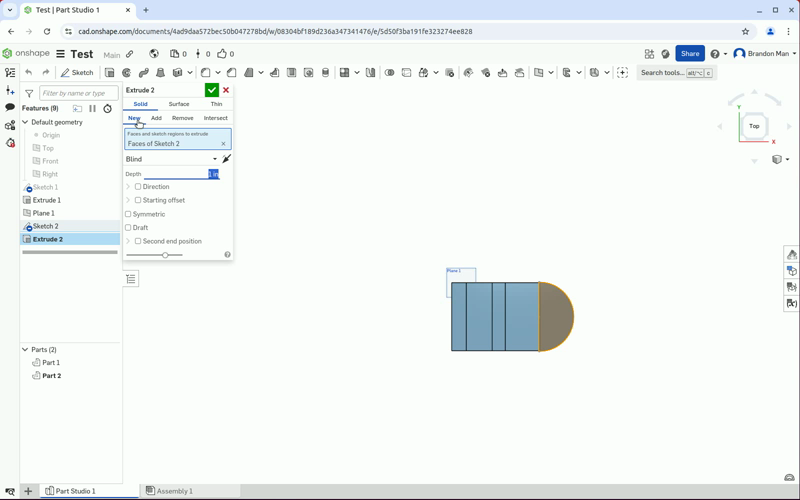
text(-2.889)
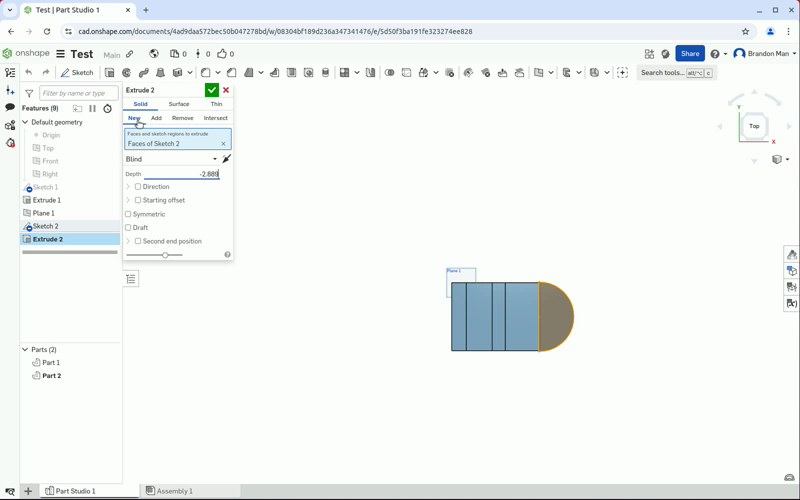
key(enter)
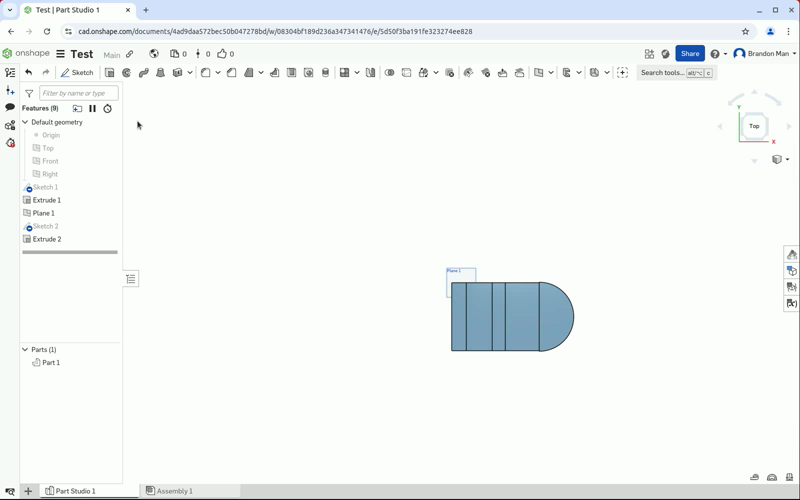
key(shift+h)
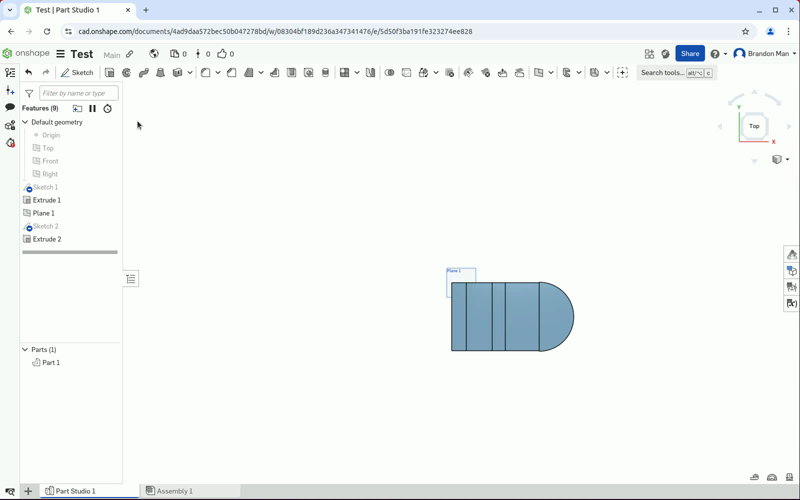
key(shift+h)
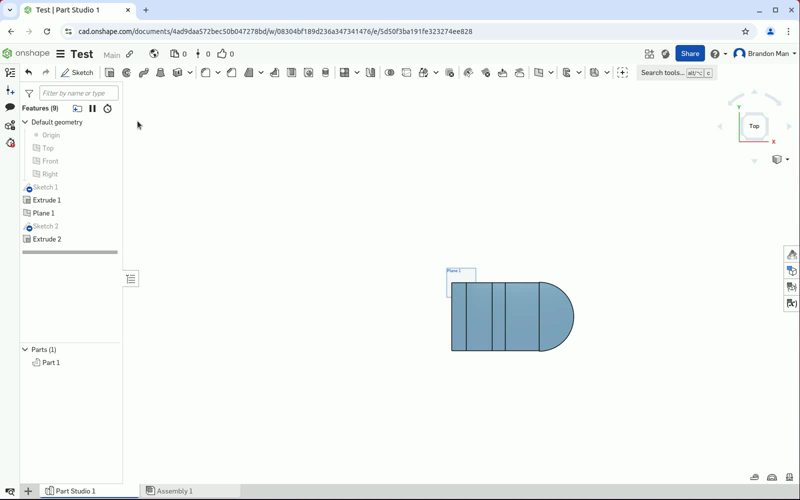
mouse_move(73, 189)
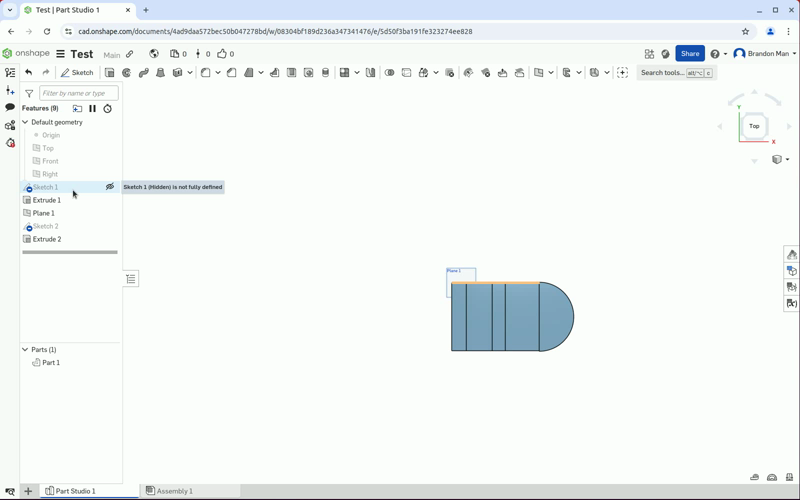
click(73, 189)
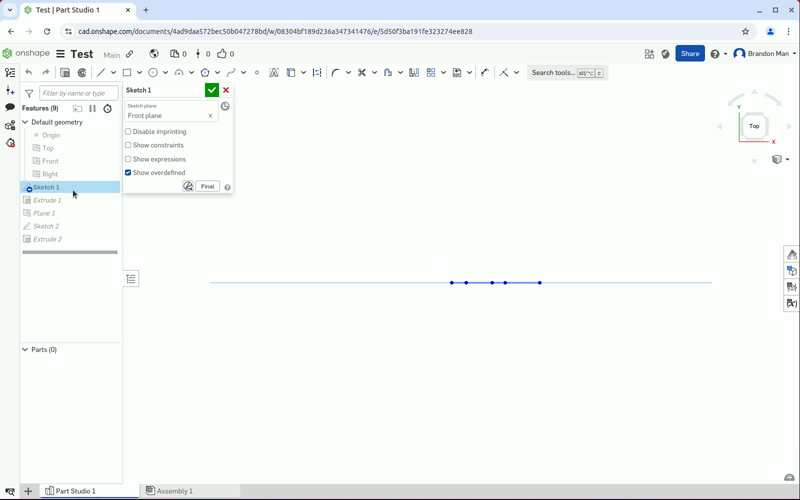
mouse_move(229, 92)
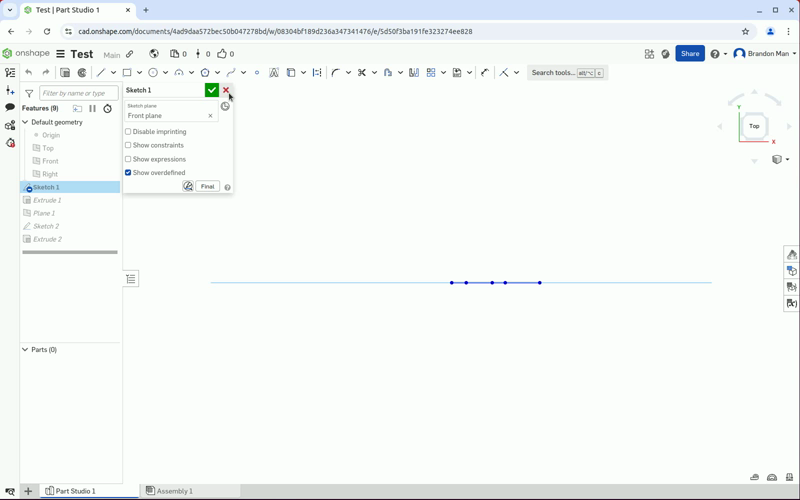
click(229, 92)
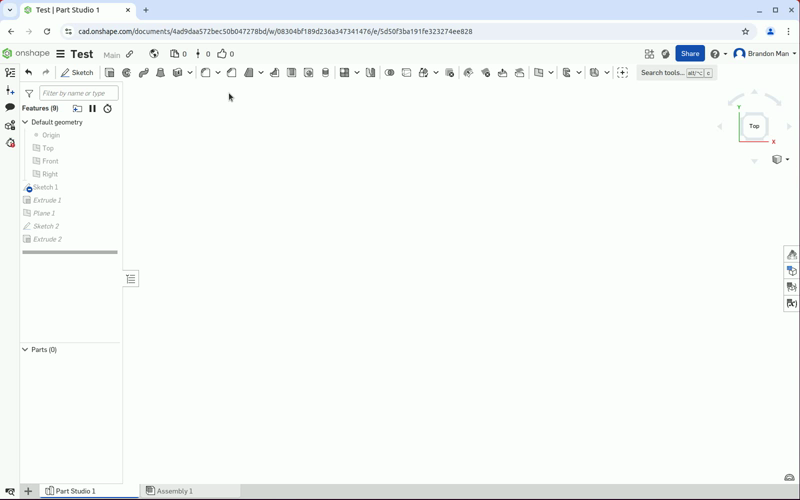
key(shift+s)
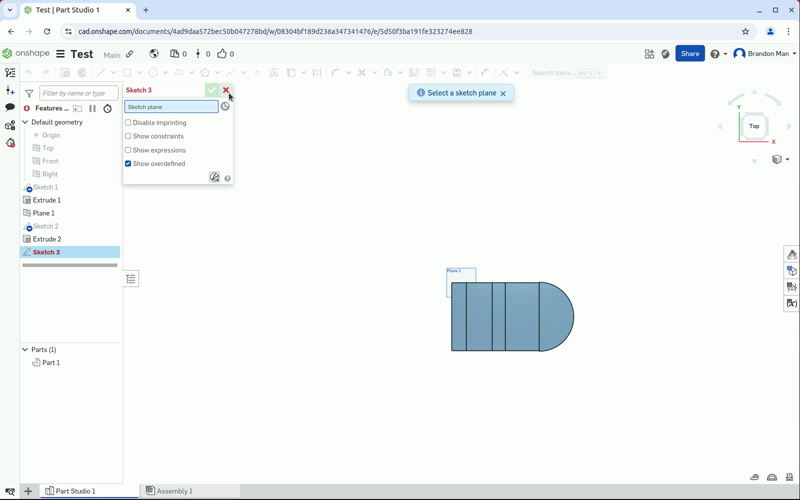
mouse_move(73, 215)
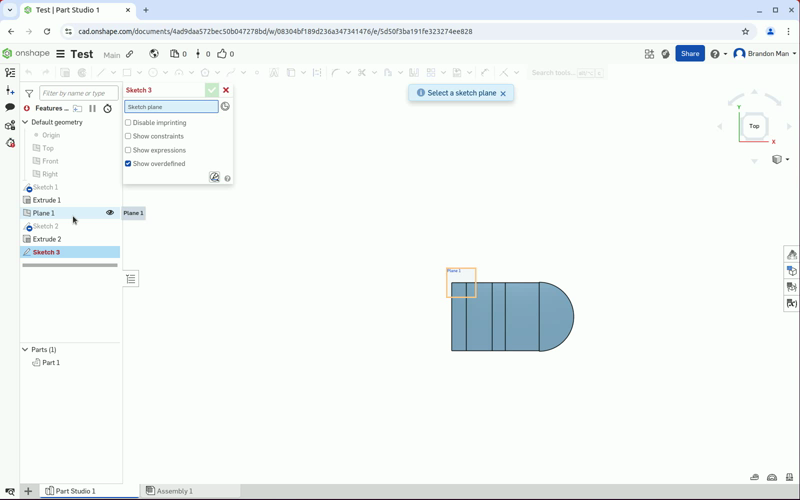
click(73, 215)
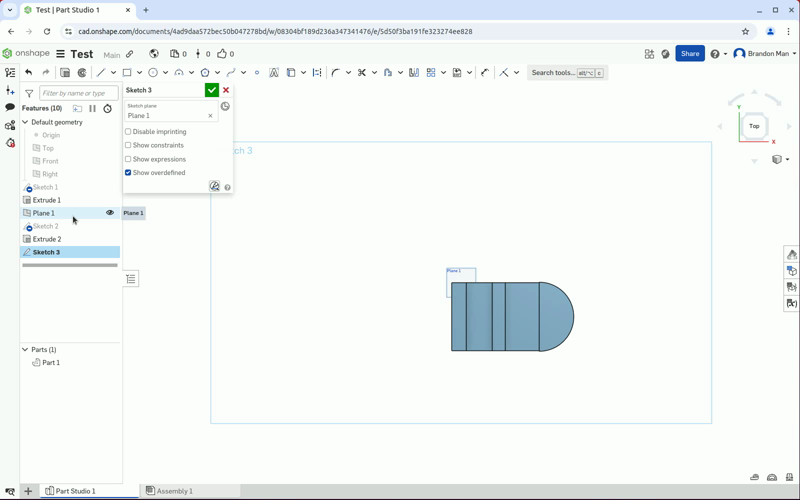
mouse_move(73, 352)
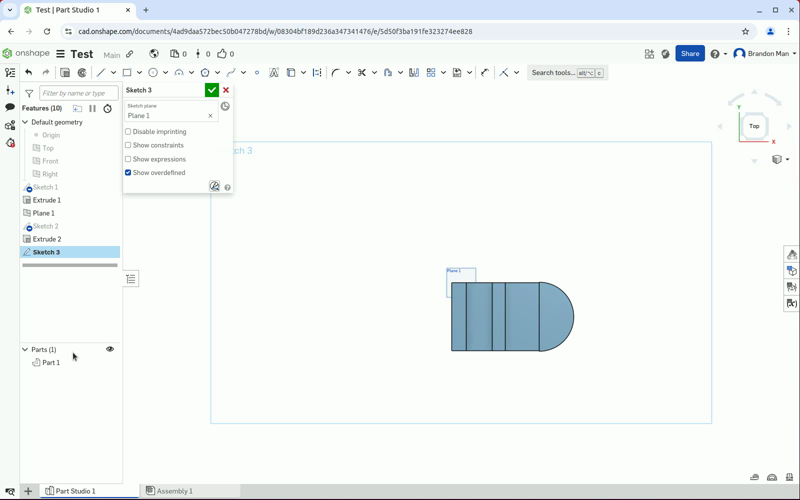
key(y)
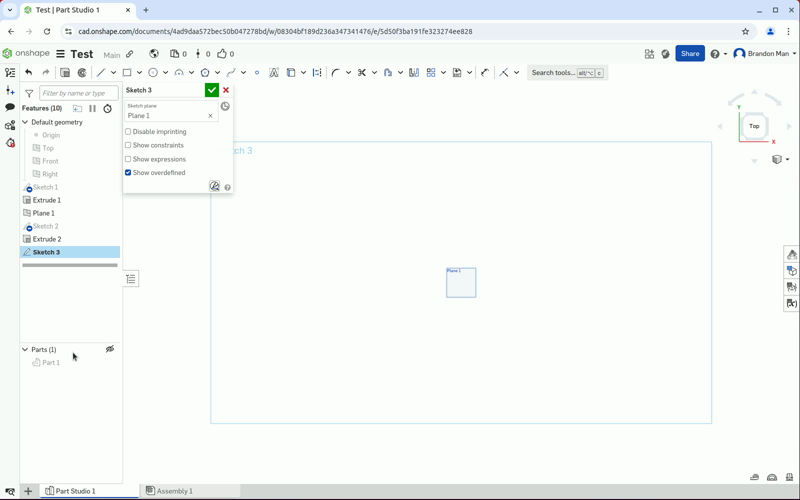
key(c)
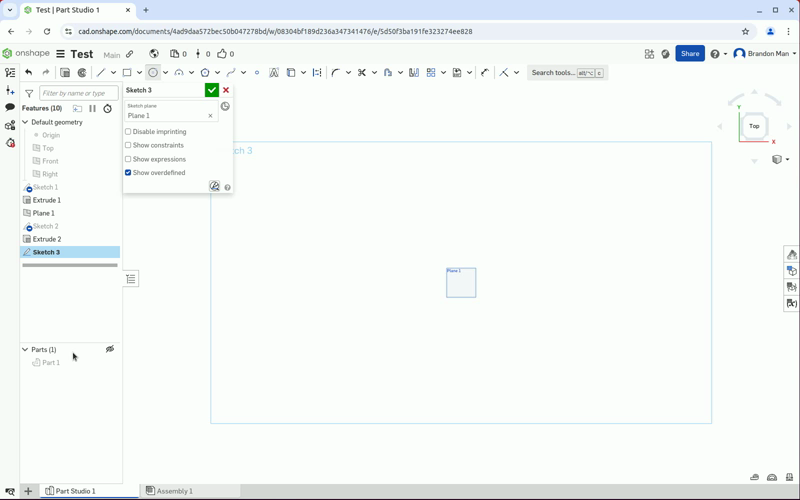
key_down(shift)
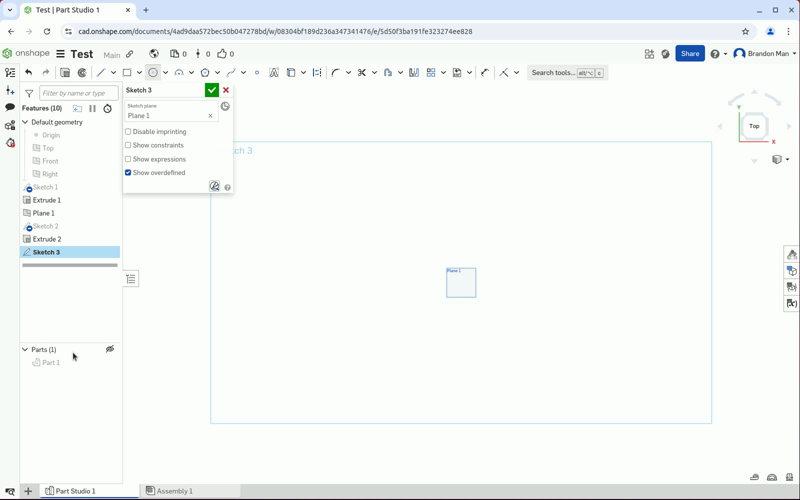
mouse_move(540, 316)
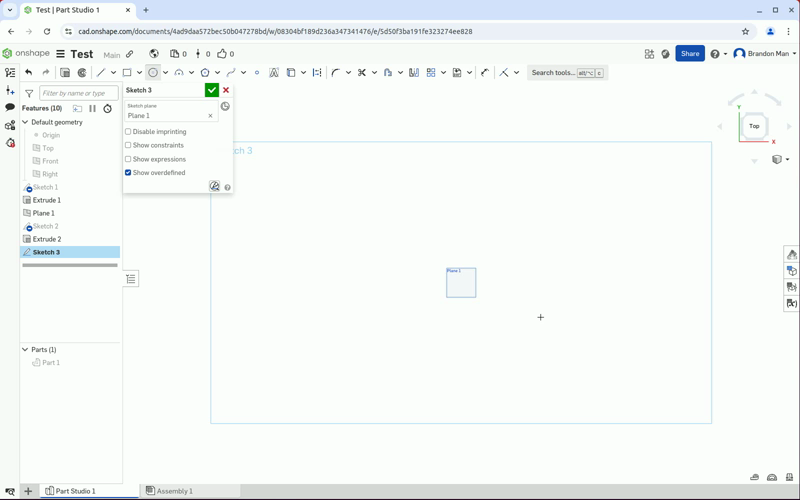
click(540, 316)
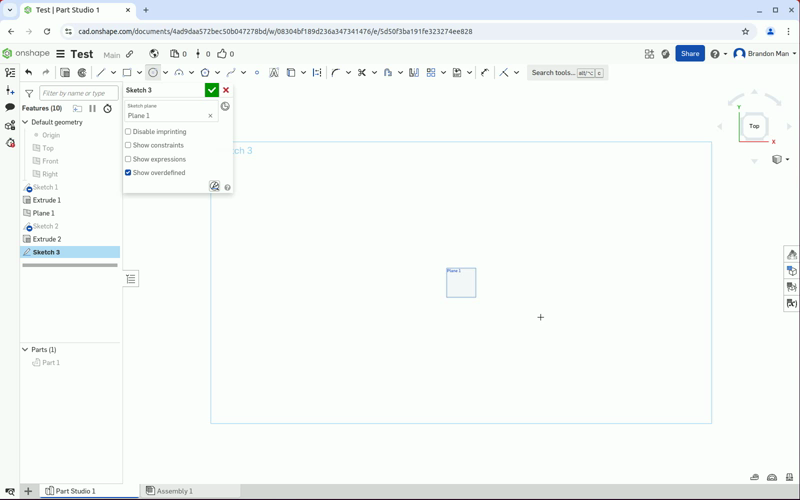
key_up(shift)
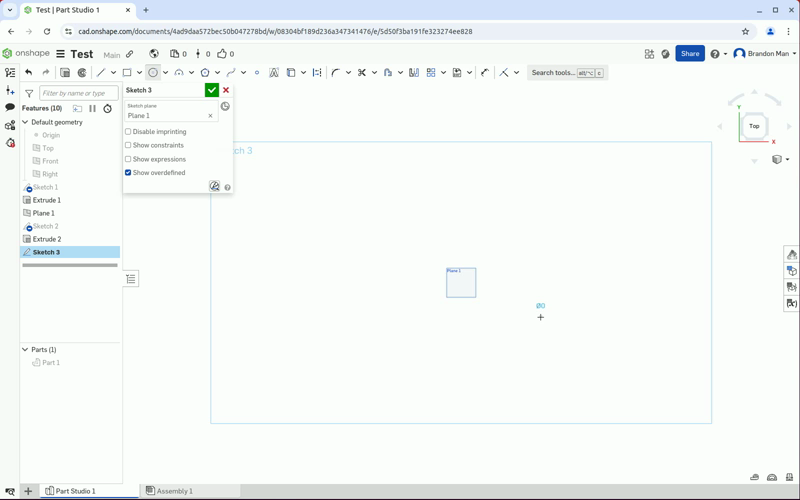
mouse_move(554, 316)
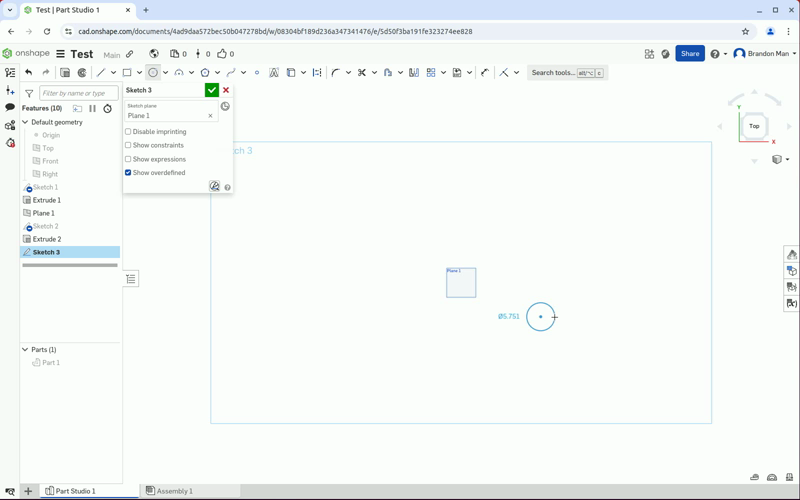
click(554, 316)
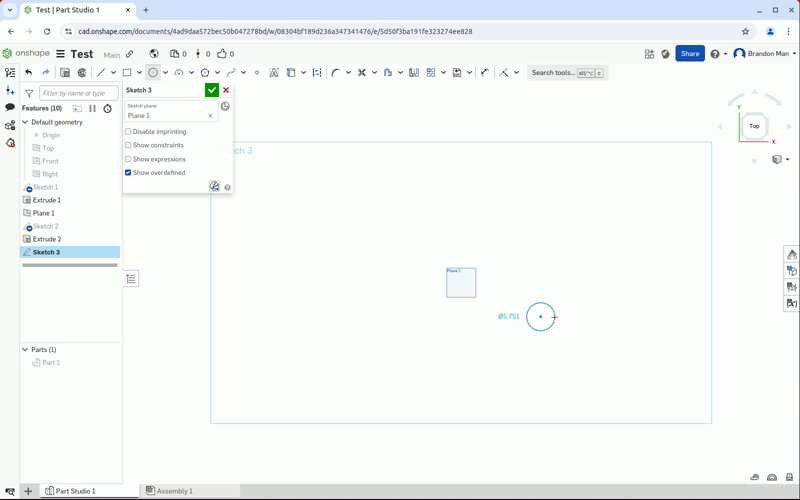
key(esc)
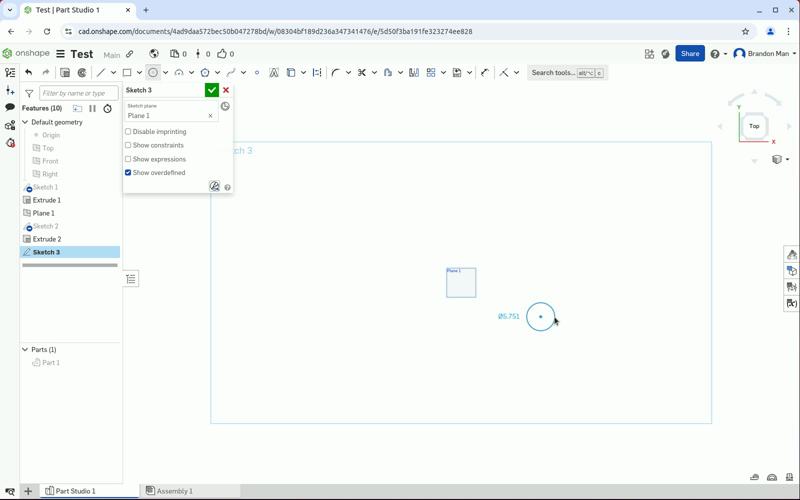
mouse_move(528, 314)
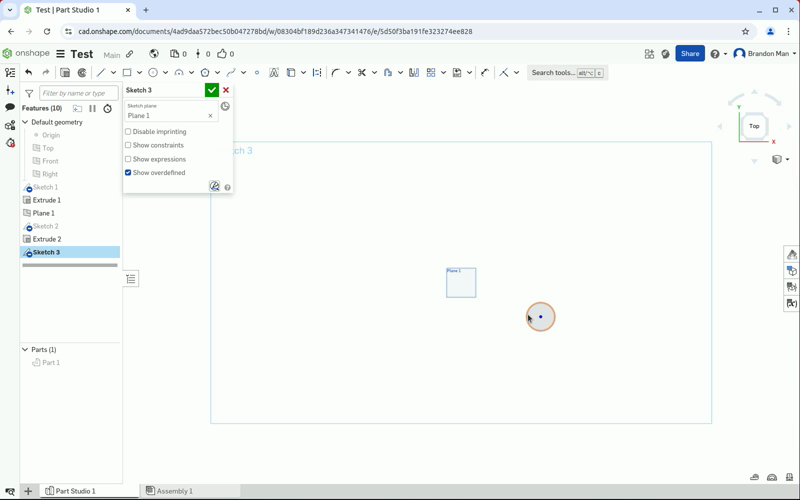
scroll(6)
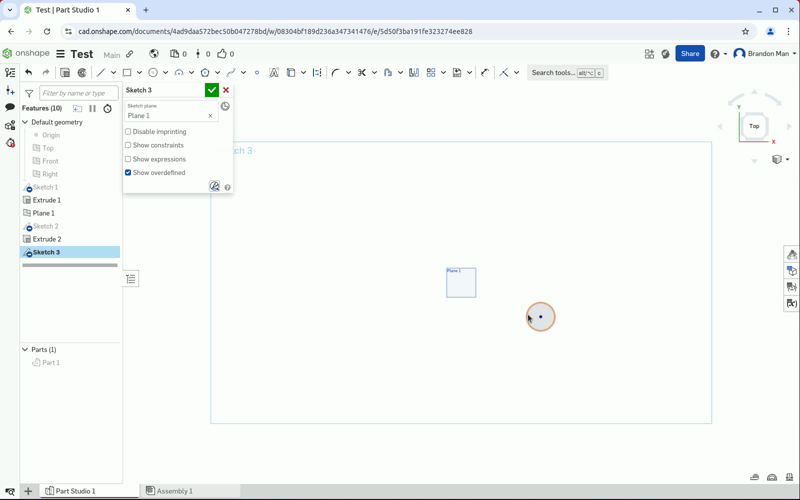
scroll(6)
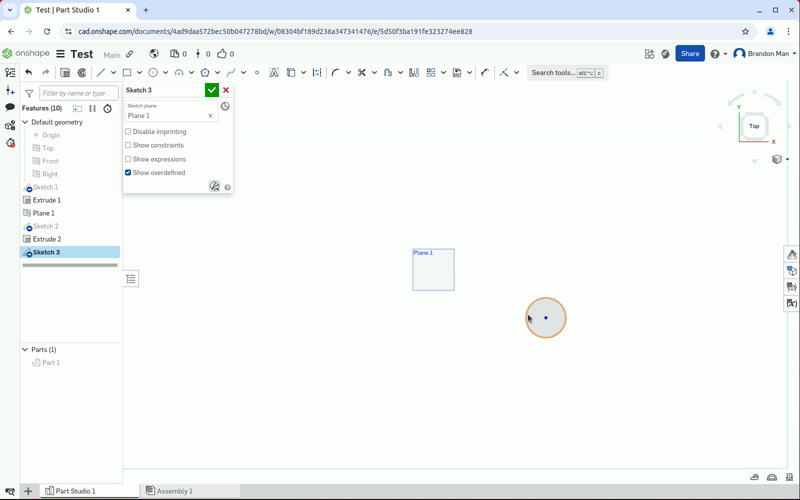
scroll(6)
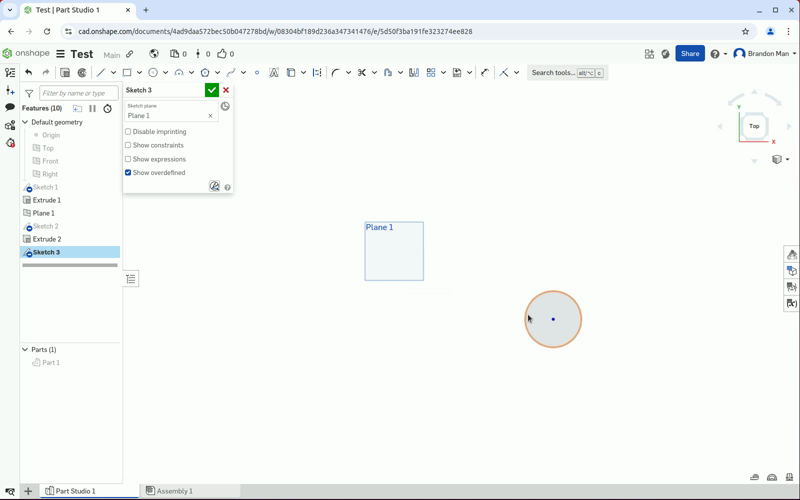
scroll(6)
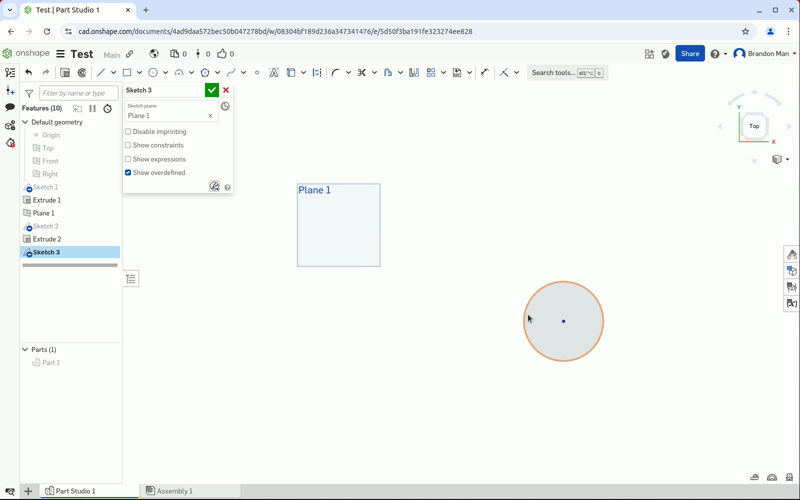
scroll(6)
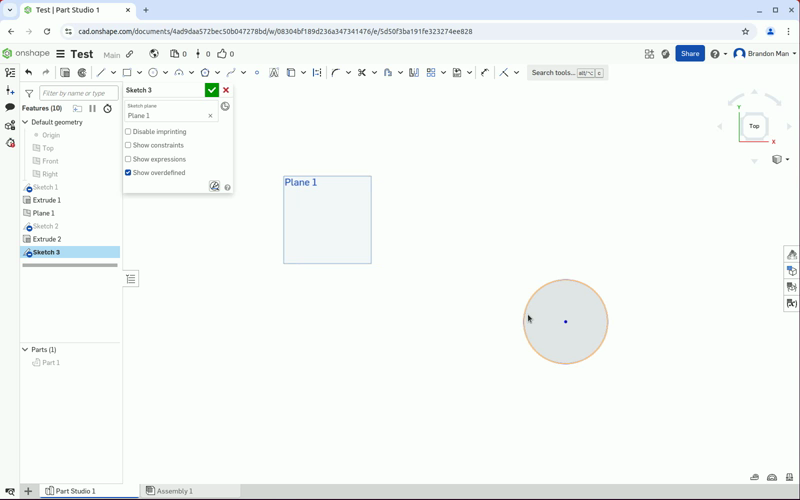
scroll(6)
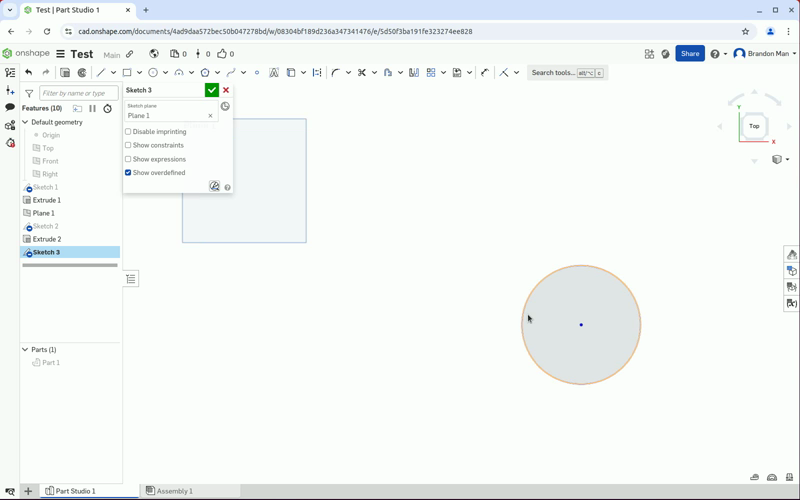
scroll(6)
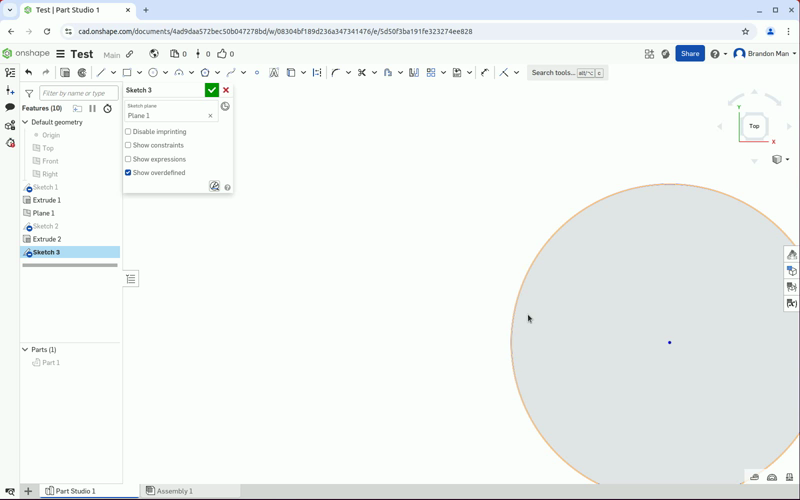
click(528, 314)
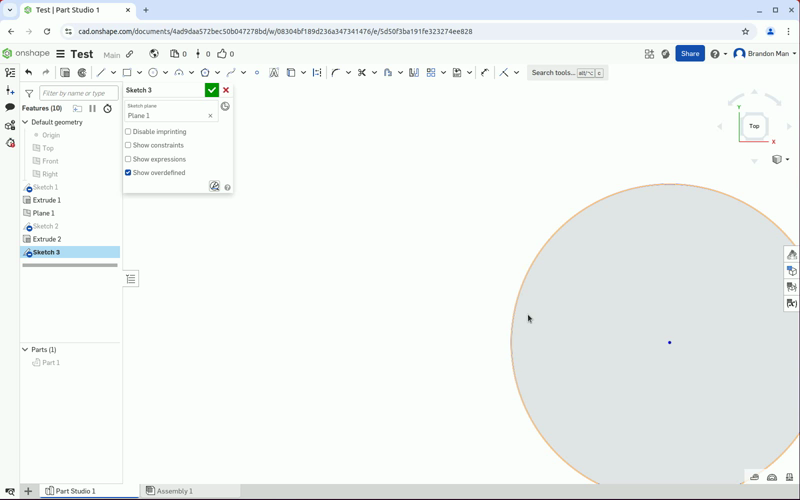
scroll(-6)
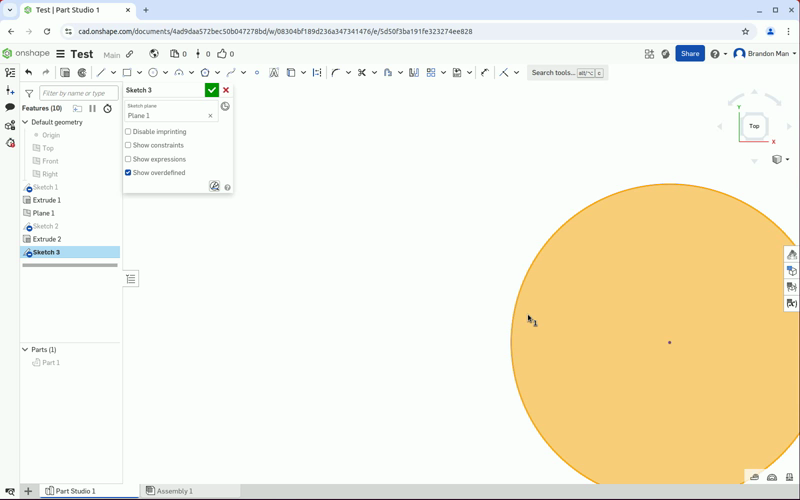
scroll(-6)
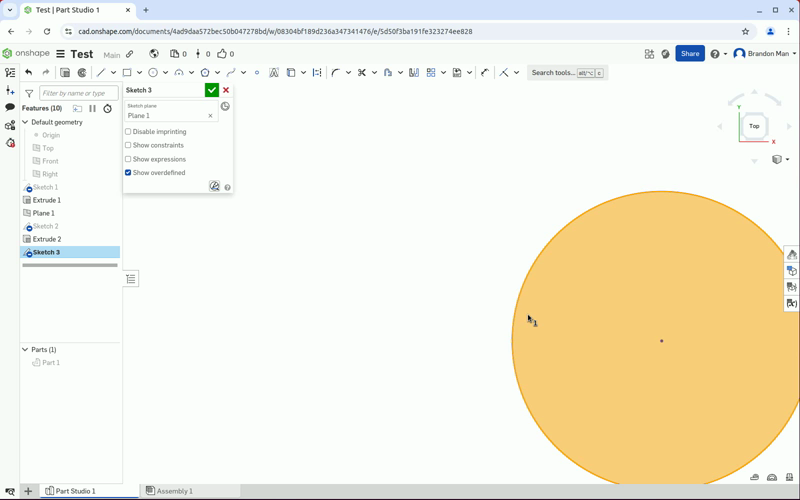
scroll(-6)
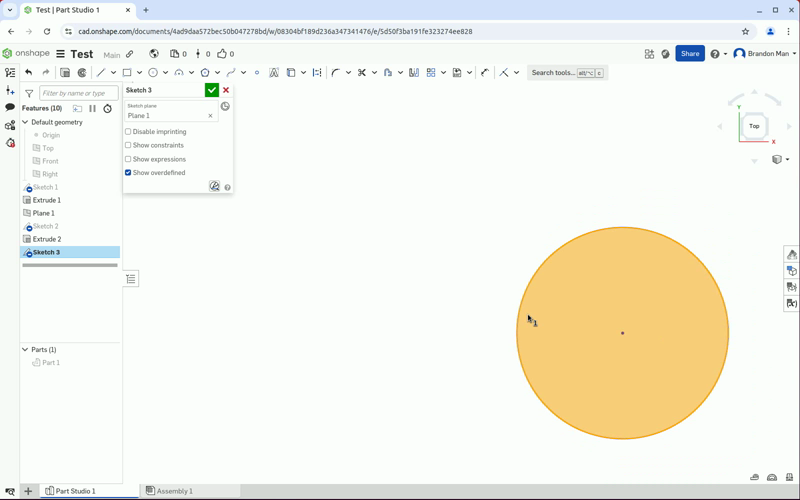
scroll(-6)
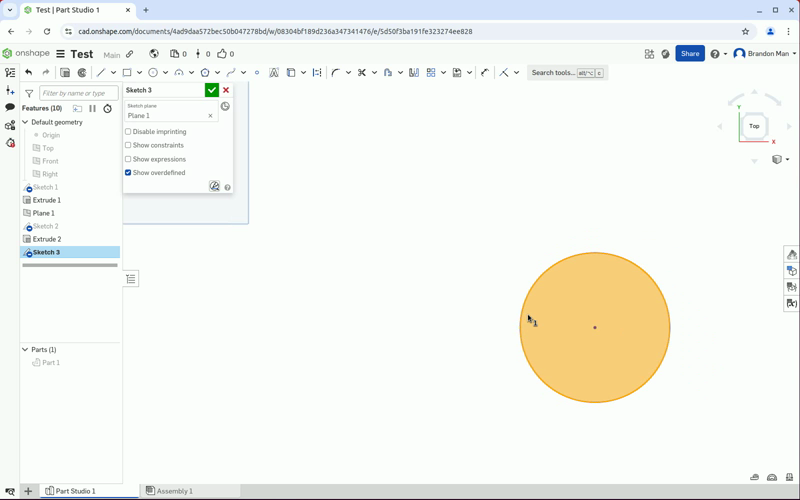
scroll(-6)
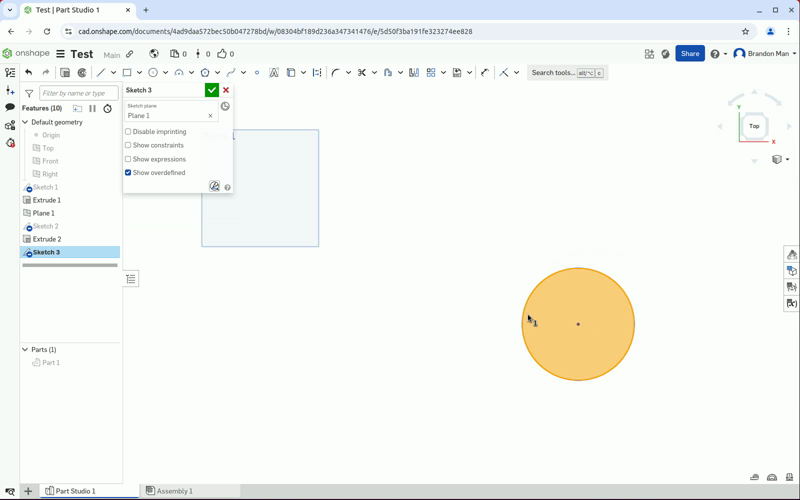
scroll(-6)
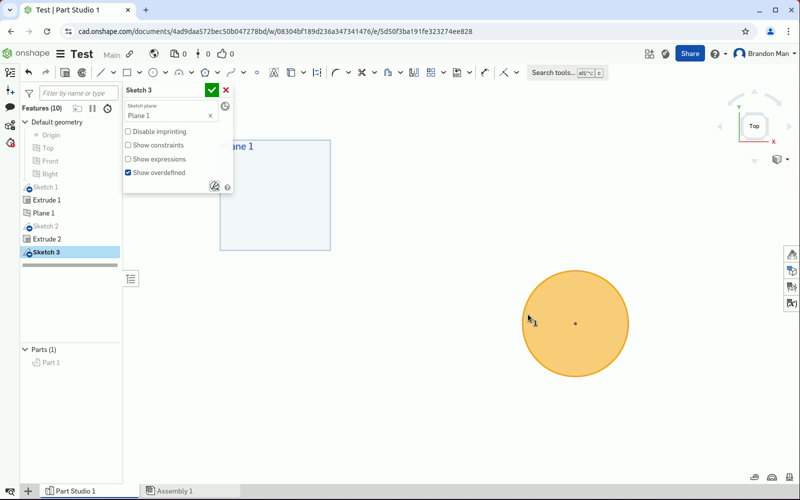
scroll(-6)
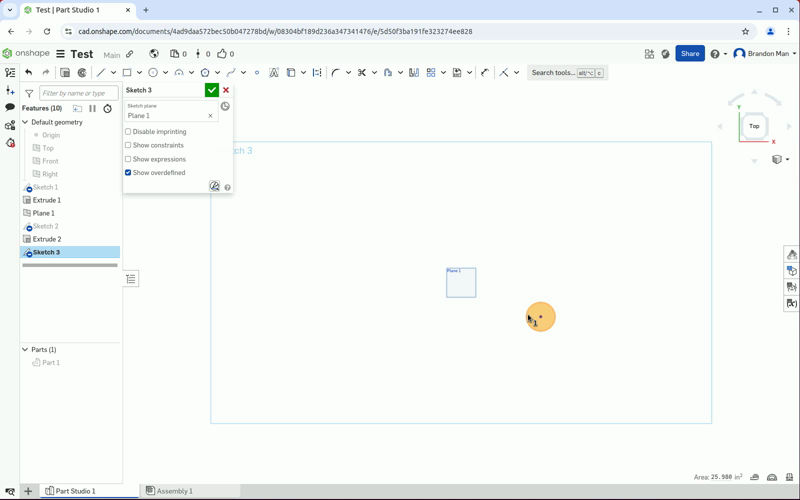
mouse_move(73, 352)
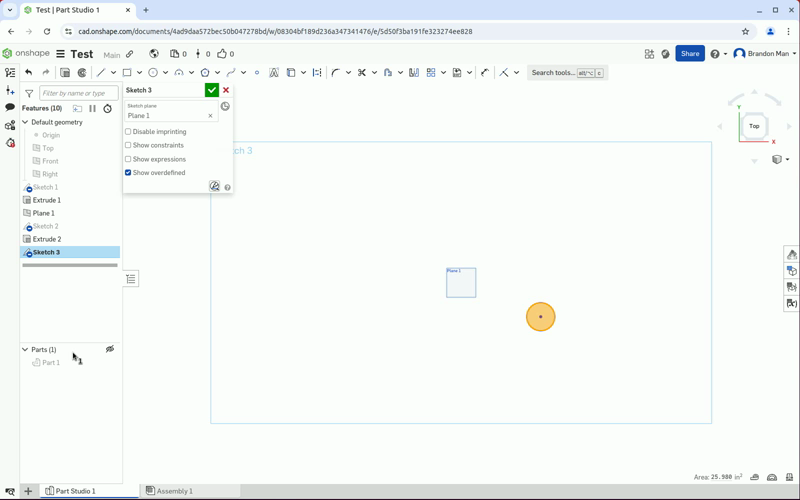
key(shift+y)
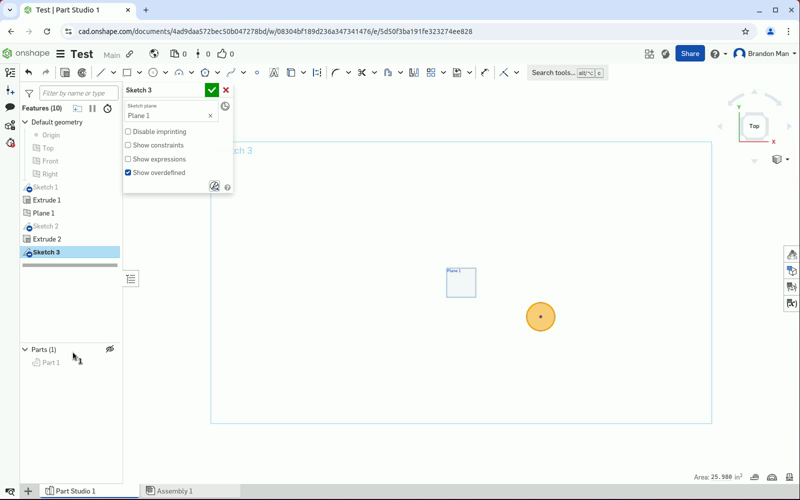
key(shift+e)
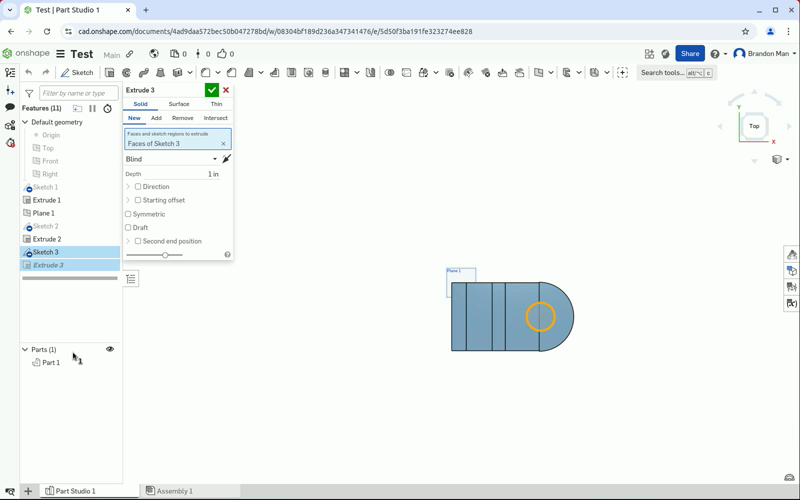
mouse_move(143, 106)
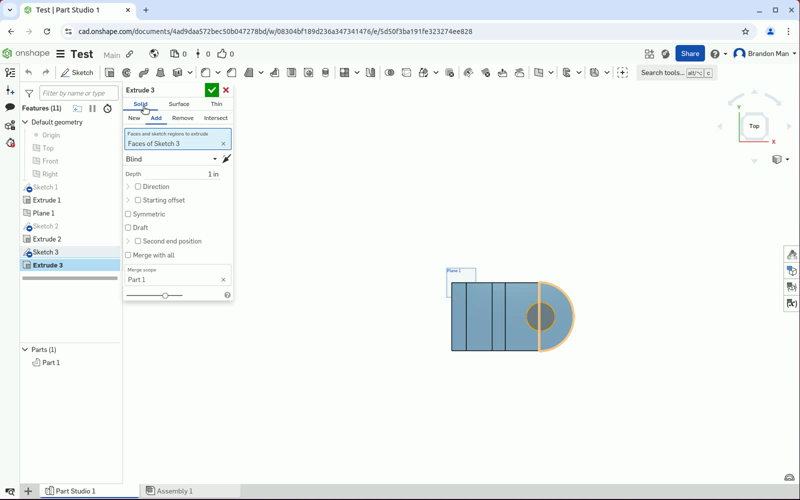
click(143, 106)
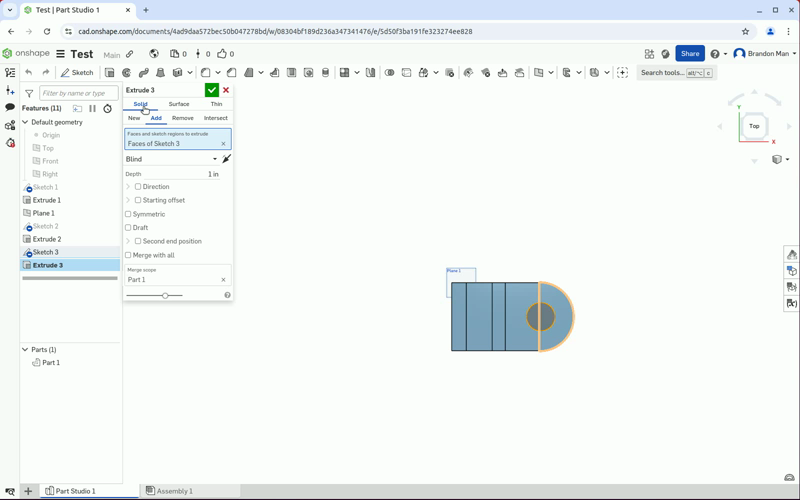
mouse_move(186, 120)
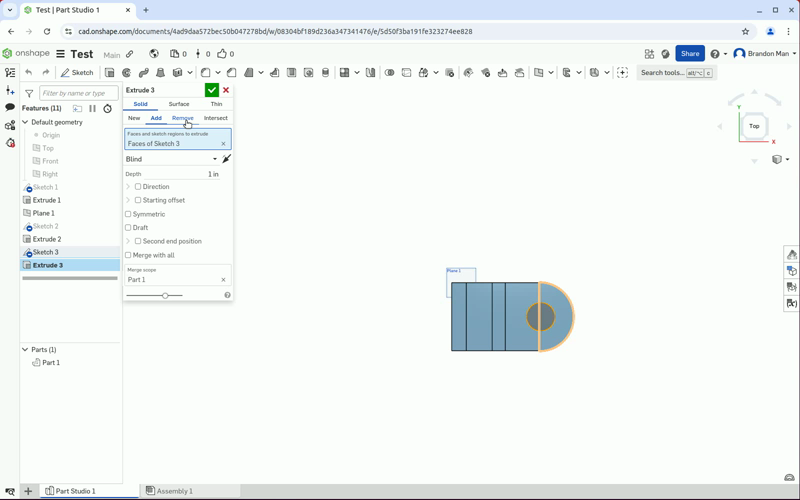
click(186, 120)
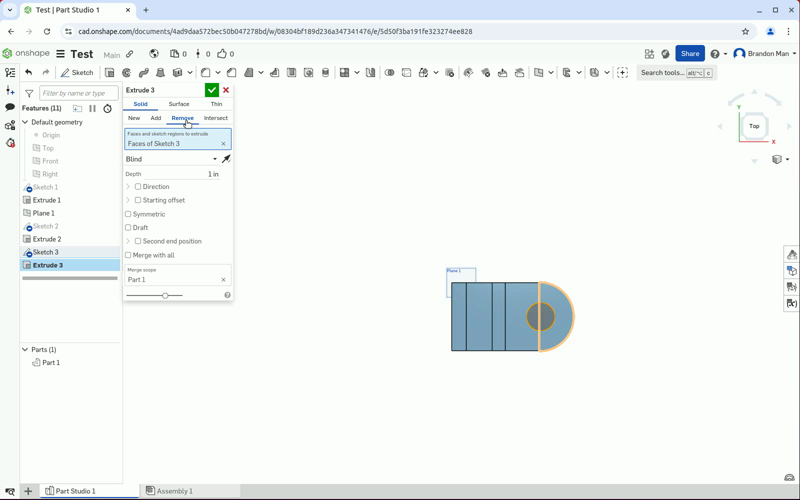
key(tab, 4)
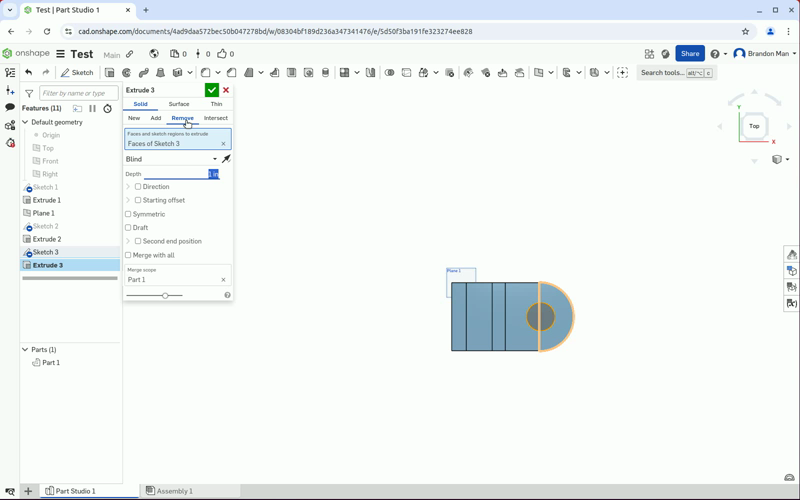
text(5.536)
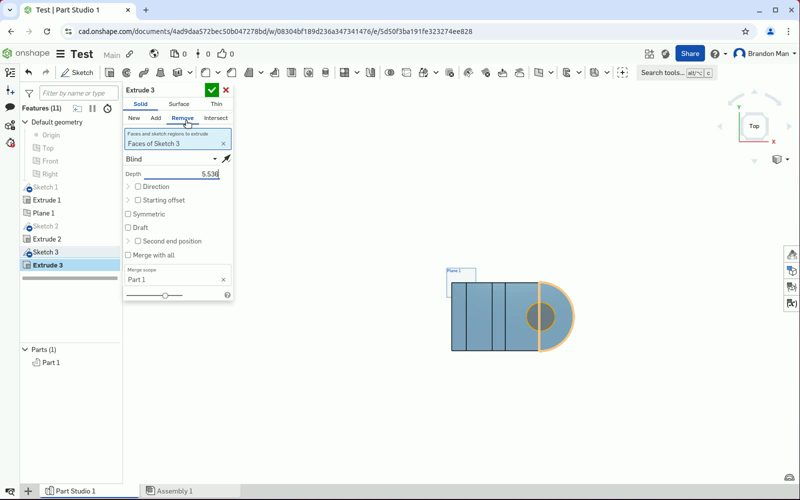
key(tab, 6)
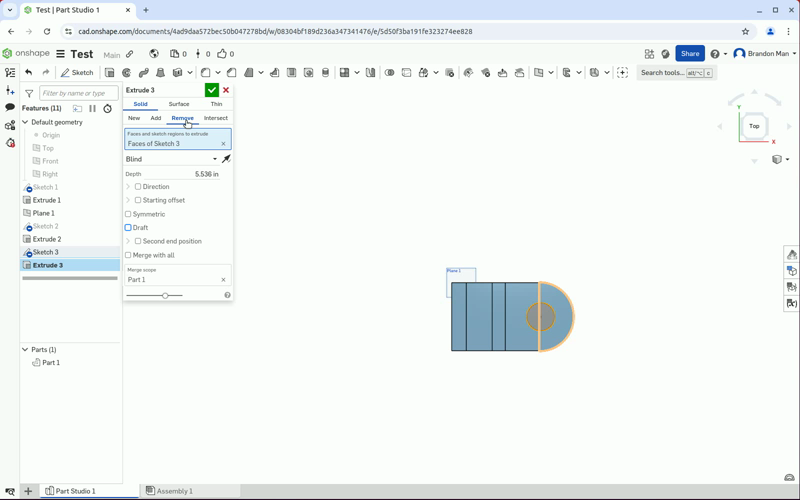
key(space)
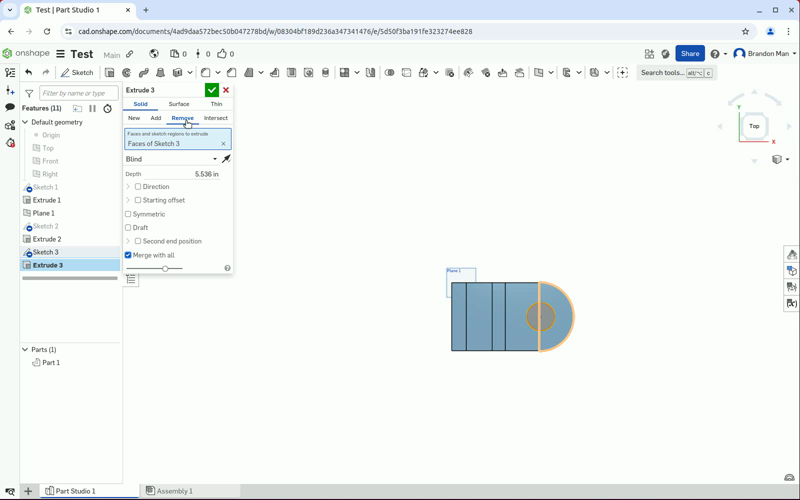
key(enter)
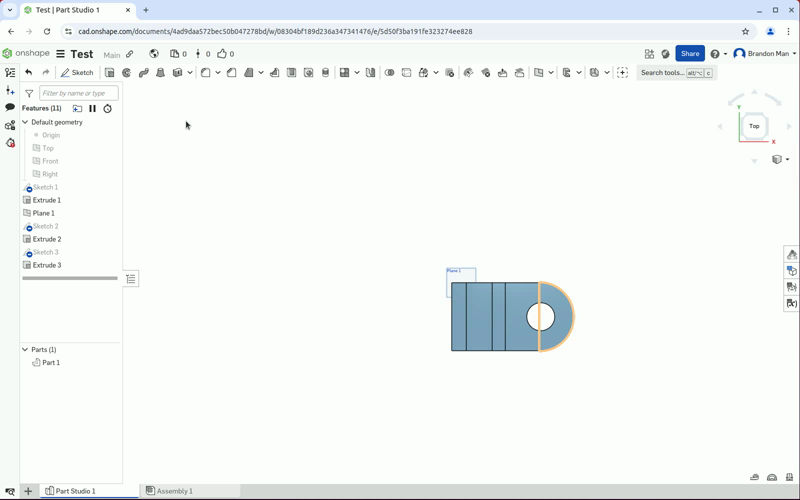
key(shift+h)
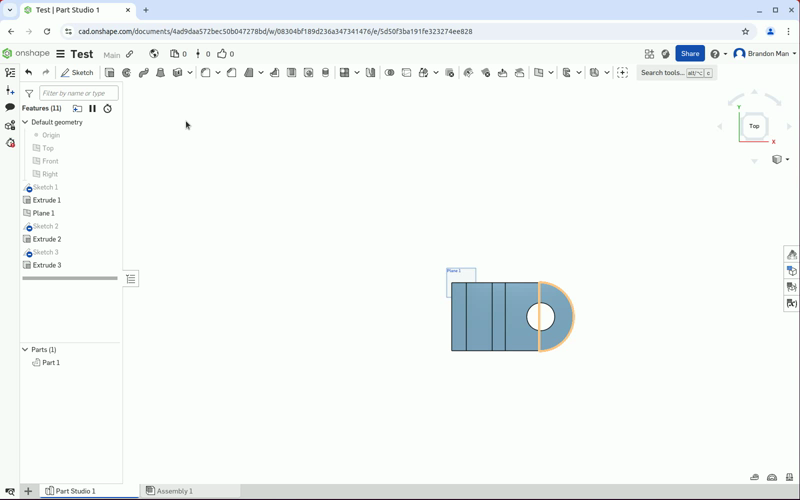
key(shift+h)
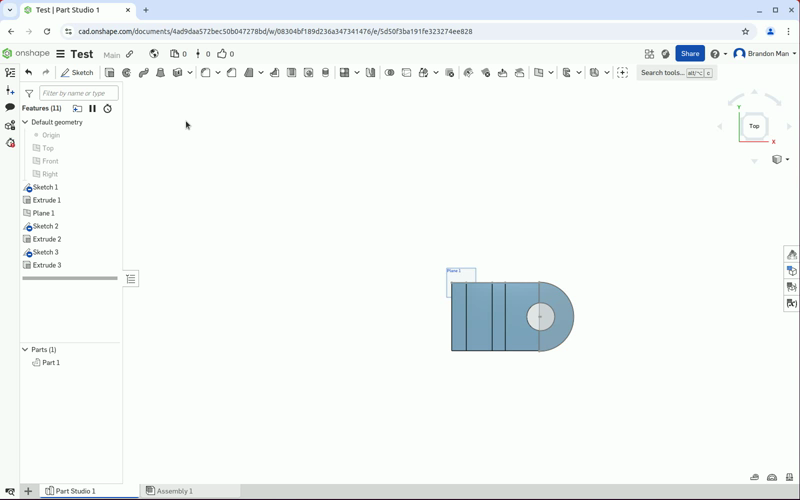
key(shift+7)
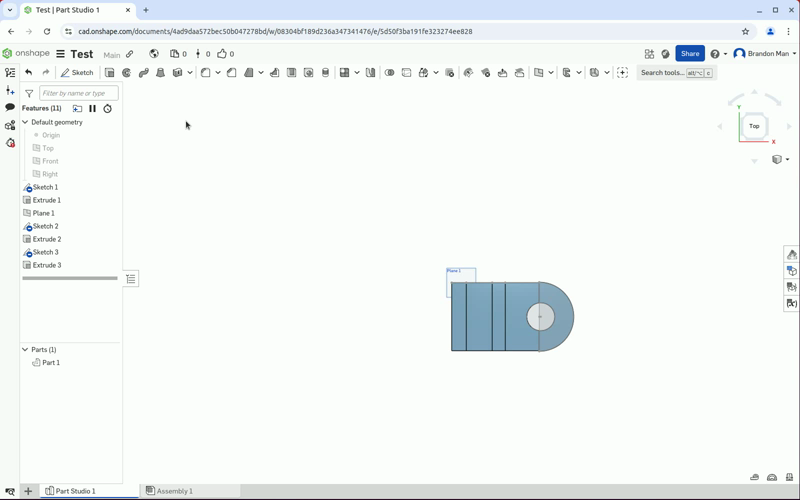
key(up, 3)
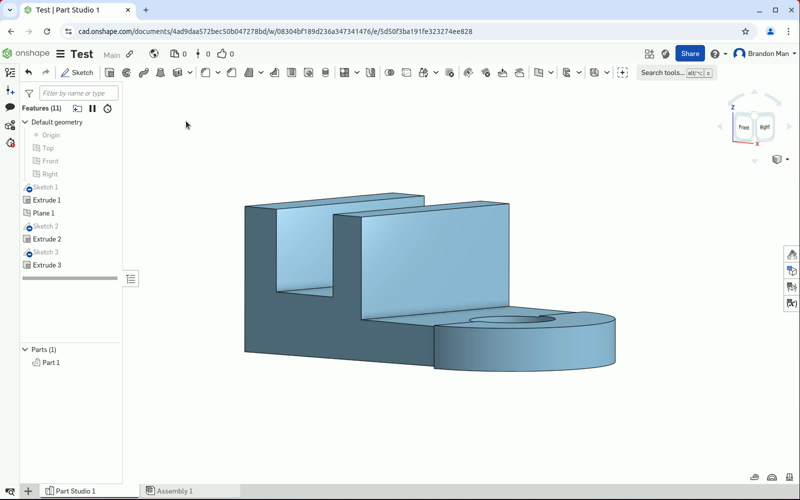
key(left, 3)
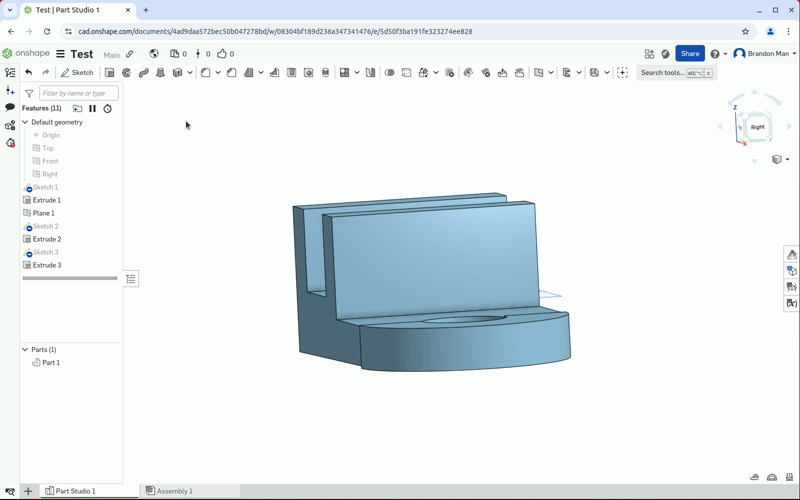
key(right, 3)
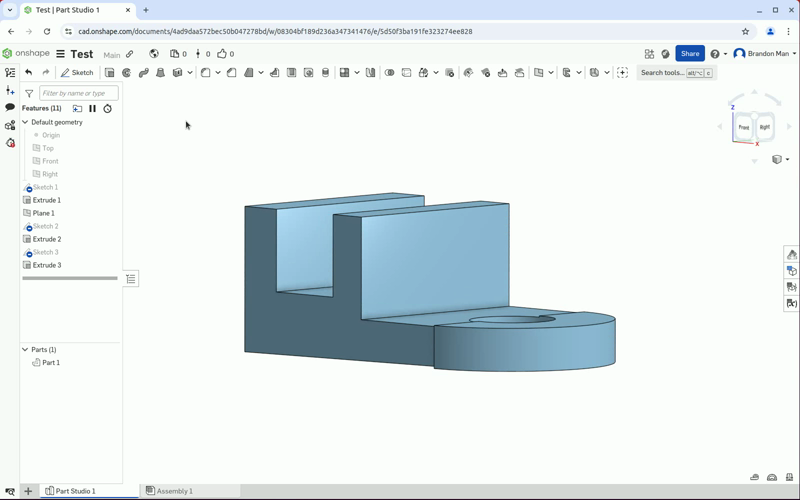
key(down, 3)
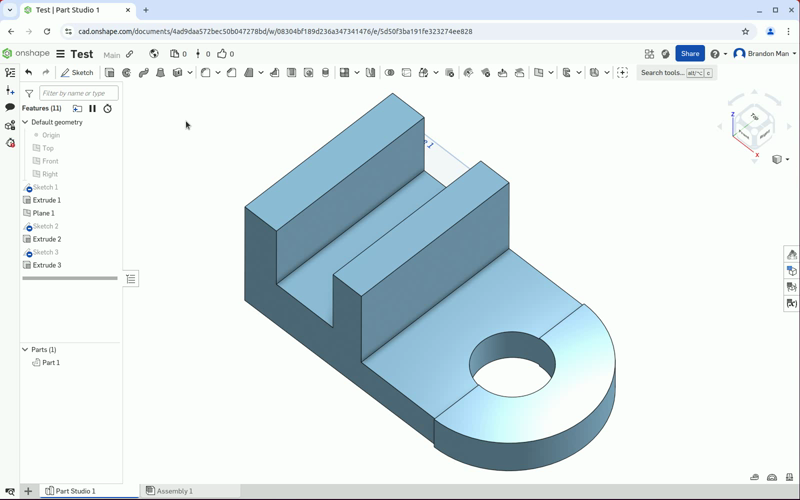
mouse_move(73, 189)
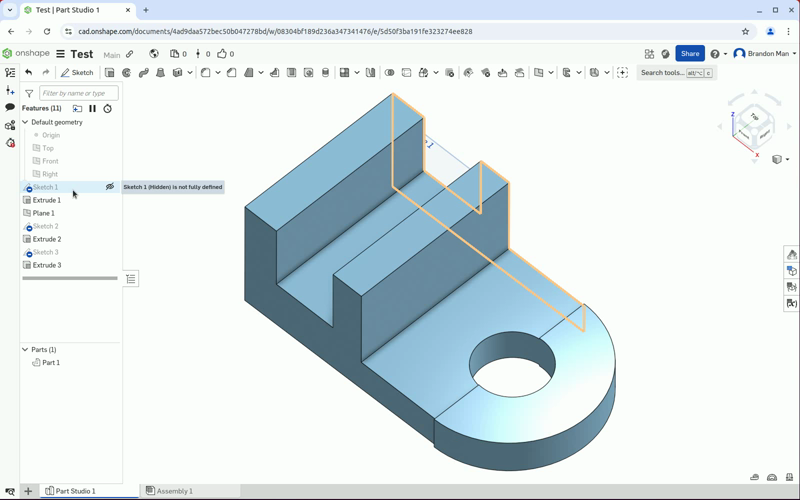
click(73, 189)